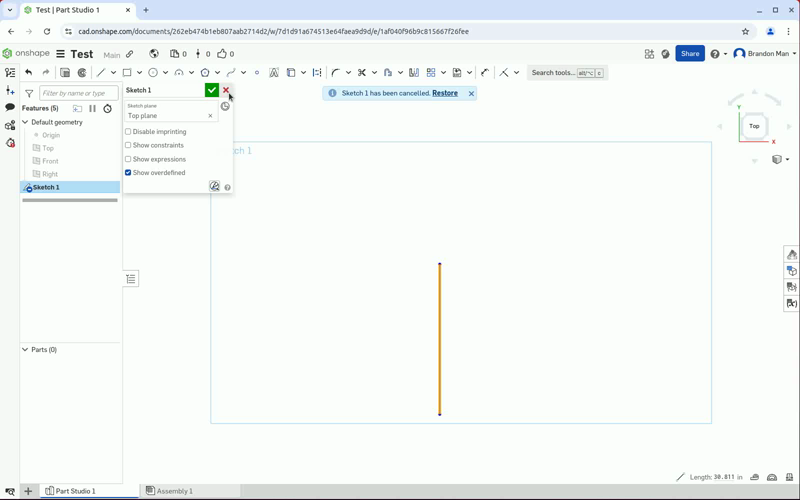
key(shift+h)
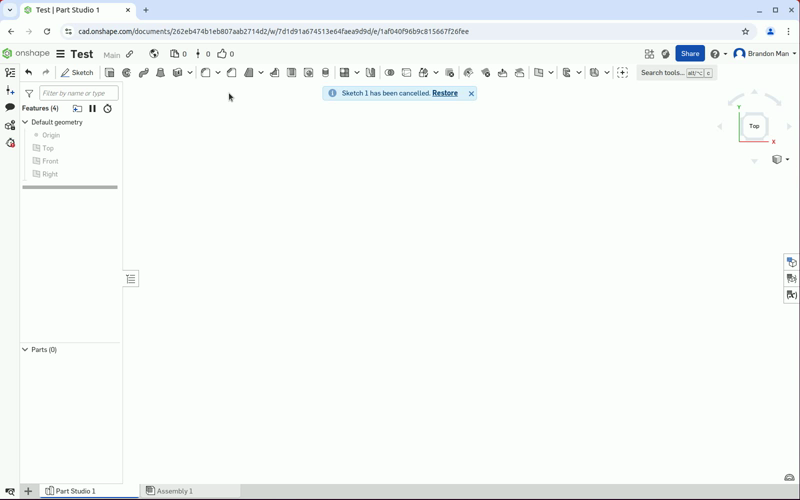
mouse_move(73, 352)
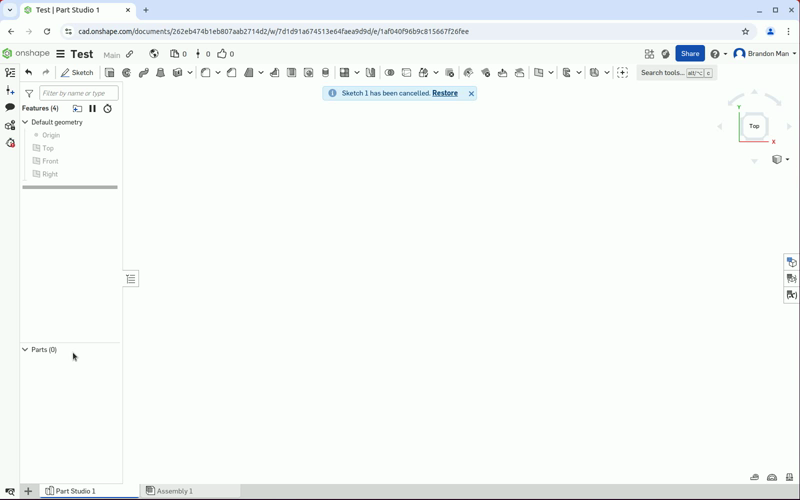
key(y)
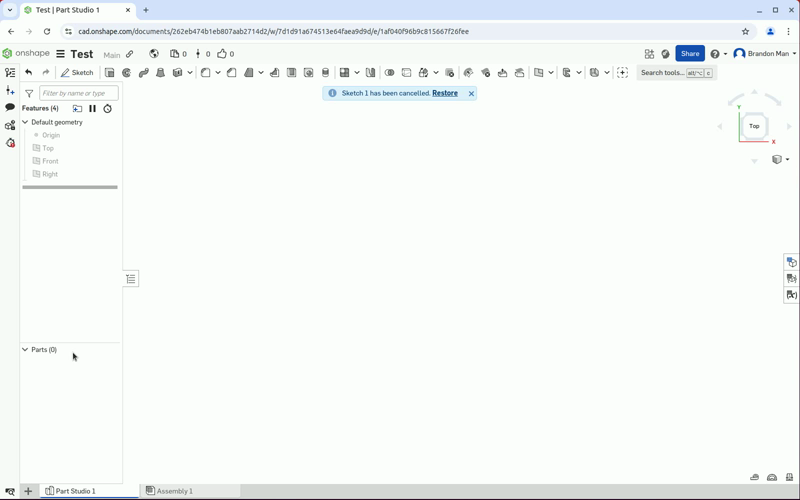
key(shift+p)
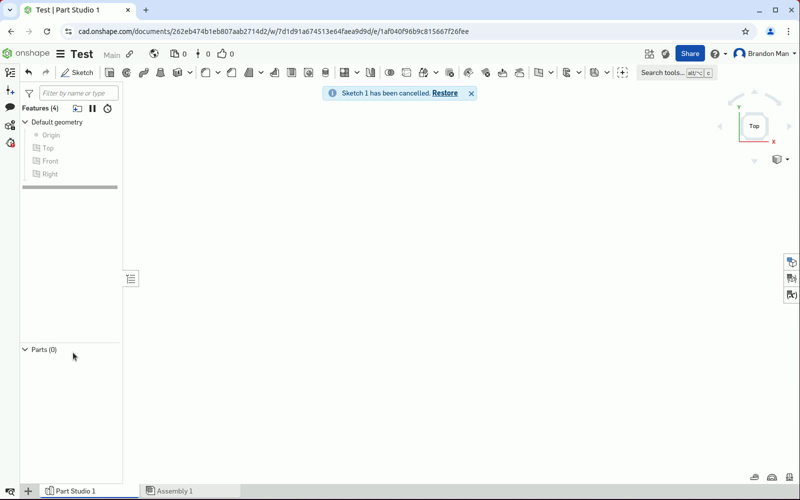
key(space)
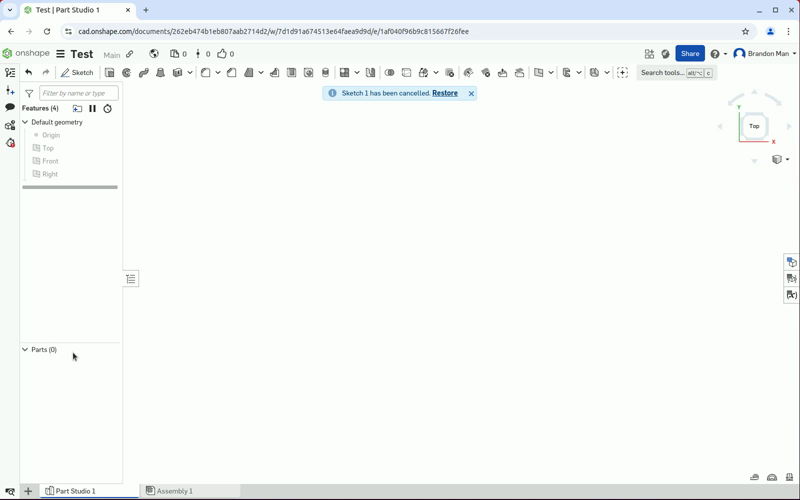
key_down(shift)
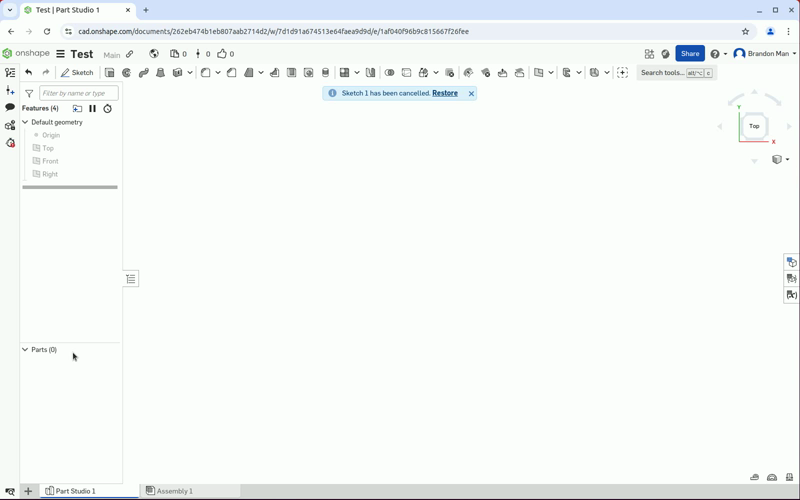
key(up)
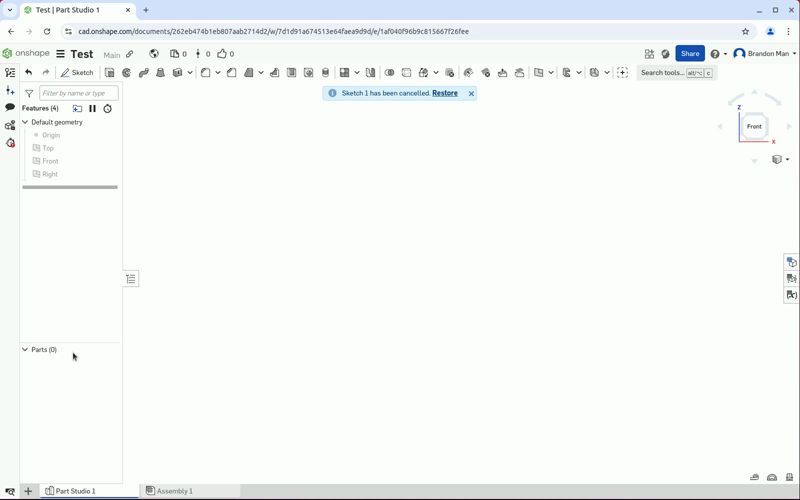
key_up(shift)
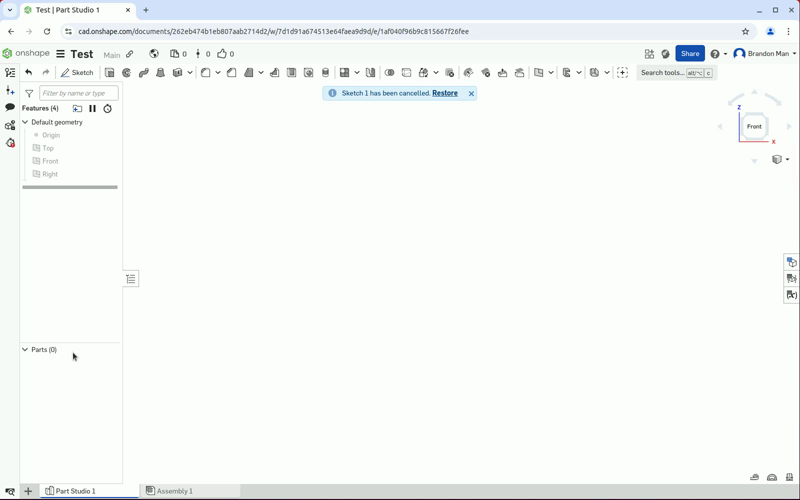
mouse_move(73, 352)
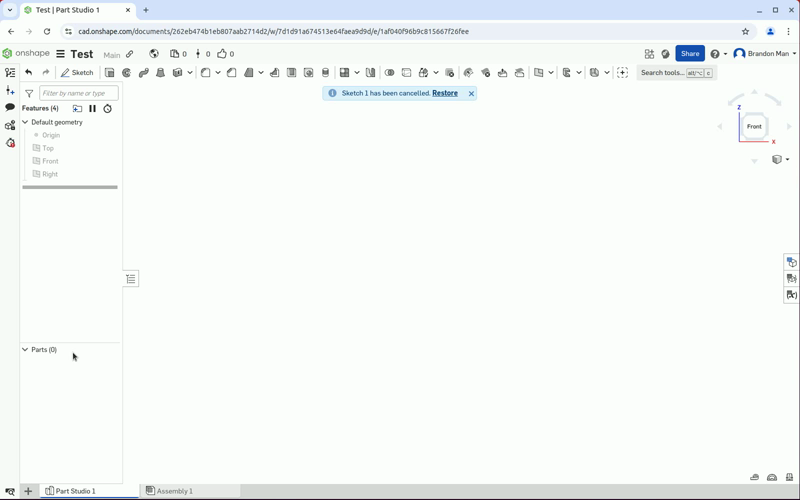
key(shift+y)
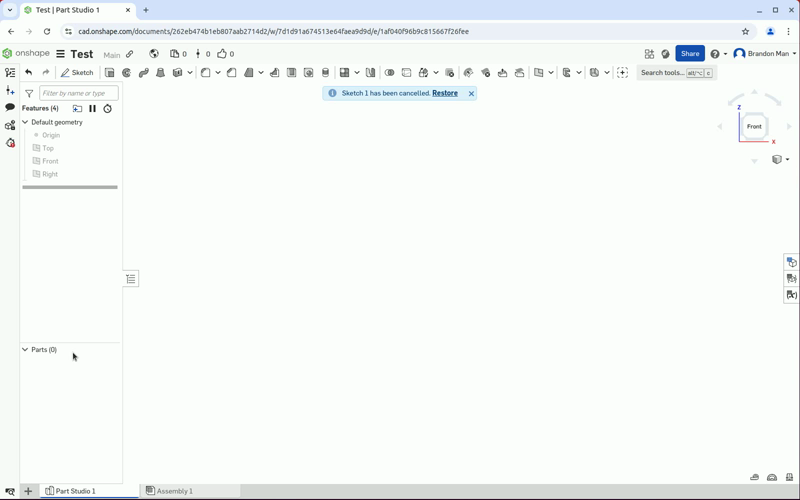
key(shift+s)
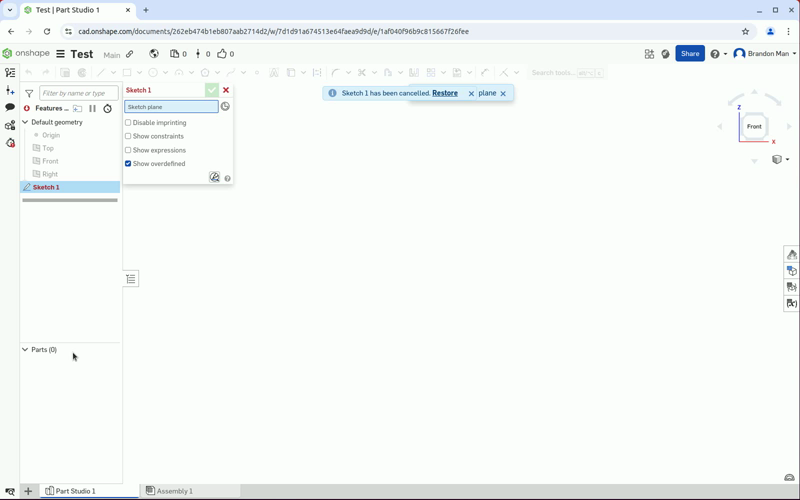
mouse_move(73, 163)
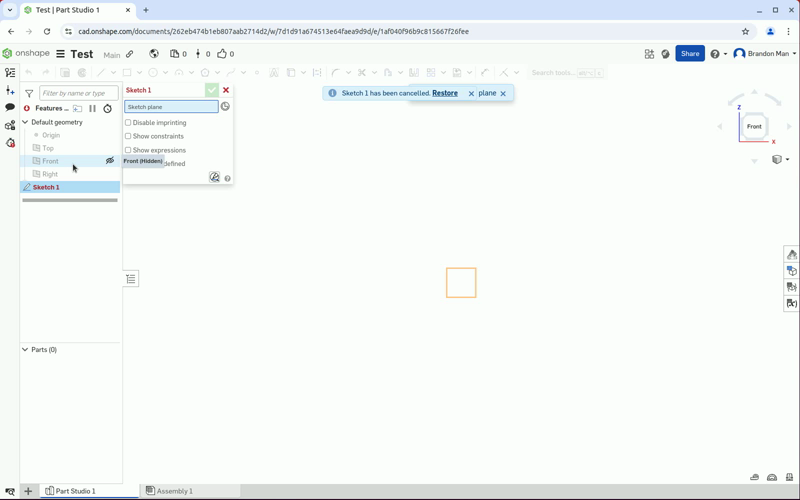
click(73, 163)
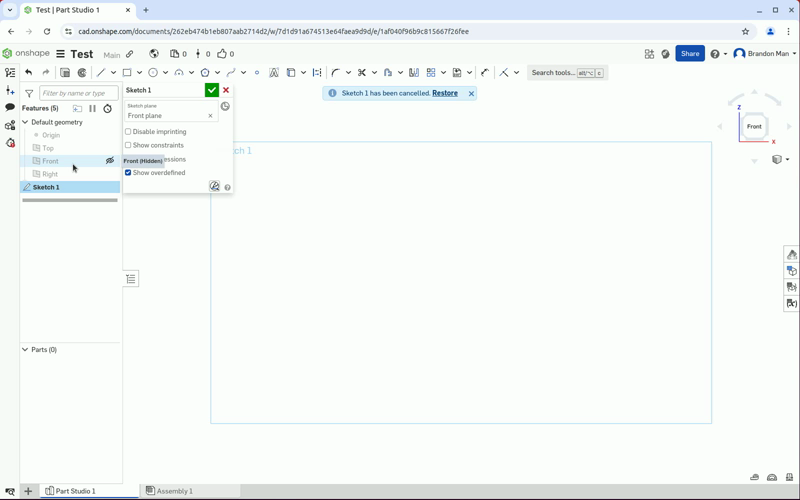
mouse_move(73, 352)
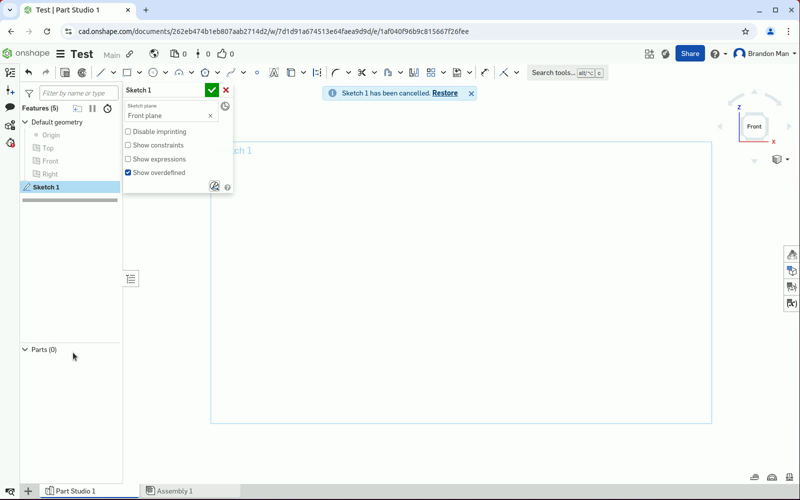
key(y)
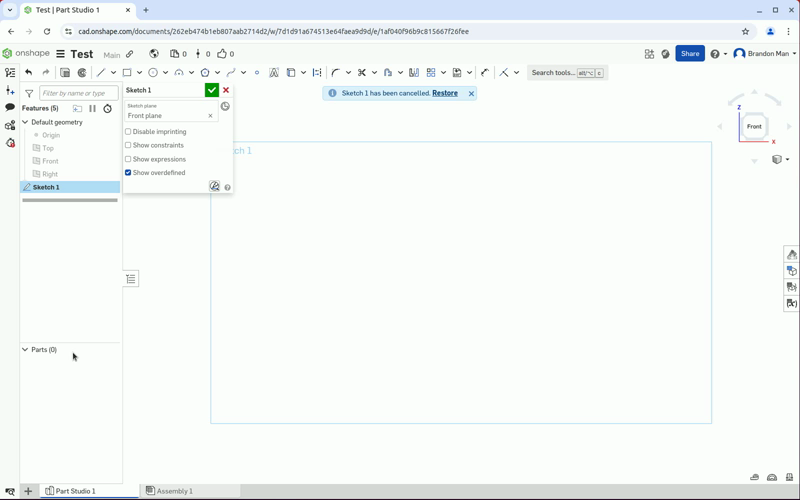
key(c)
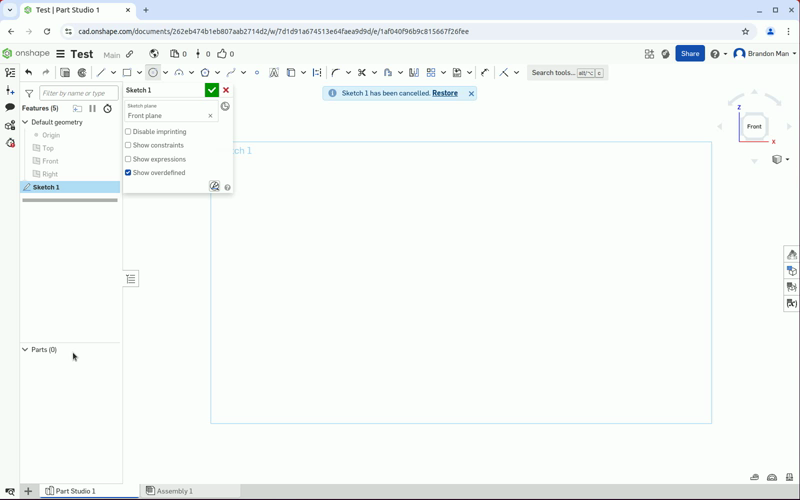
key_down(shift)
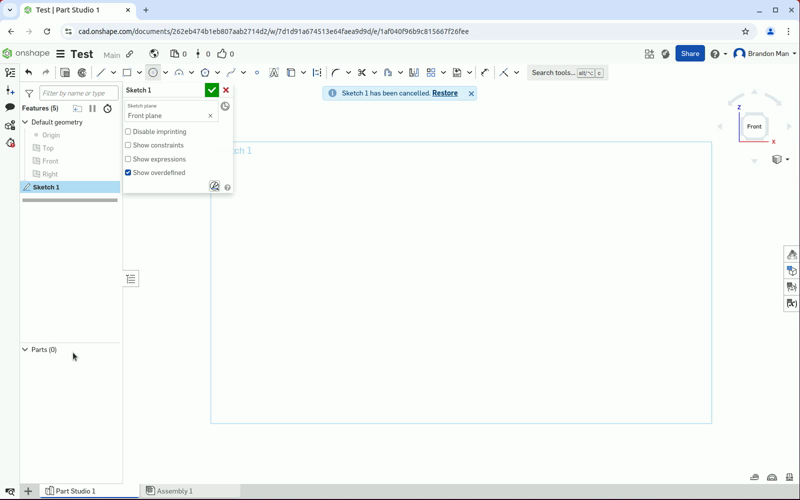
mouse_move(461, 282)
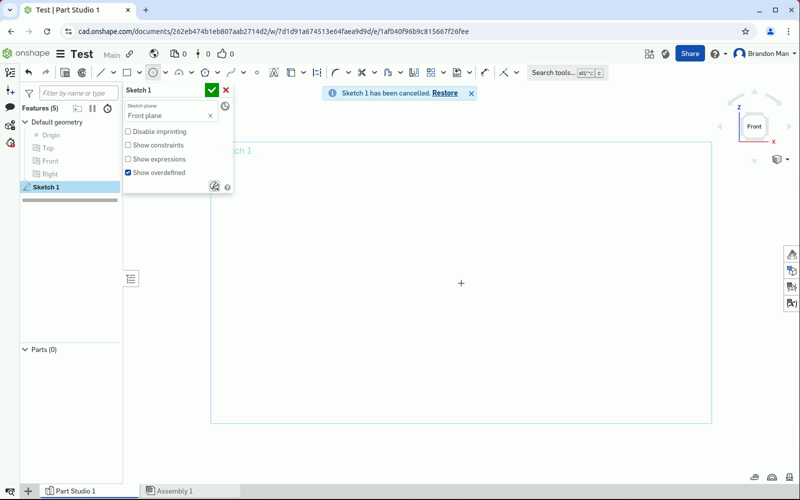
click(461, 282)
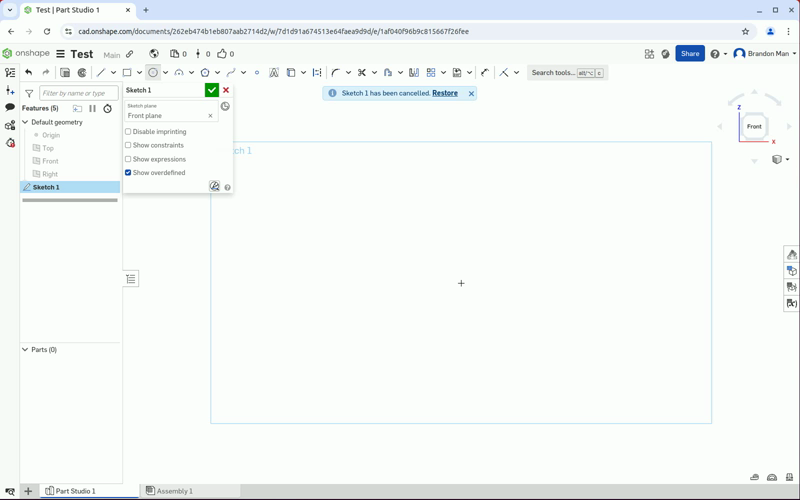
key_up(shift)
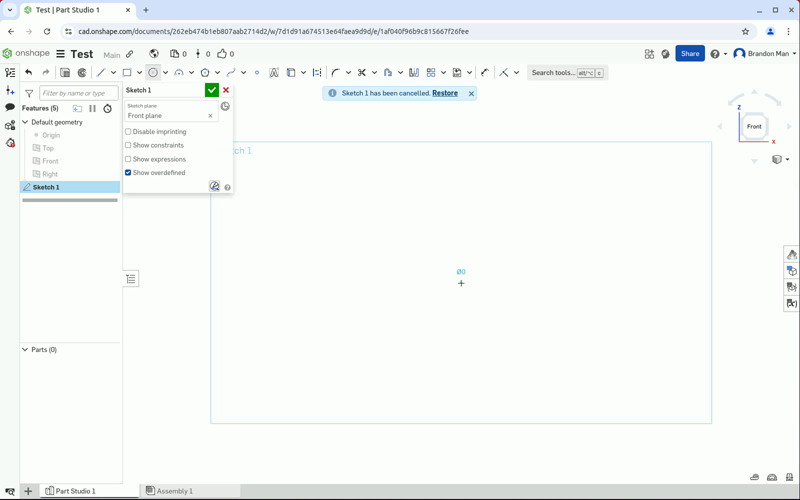
mouse_move(490, 282)
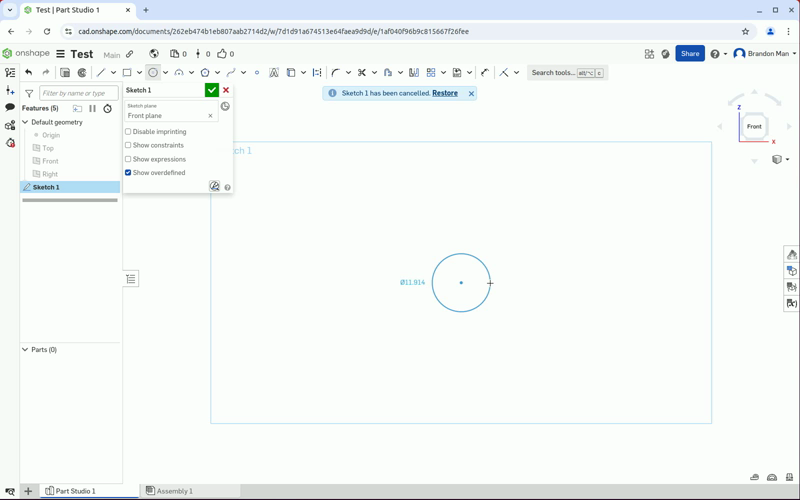
click(490, 282)
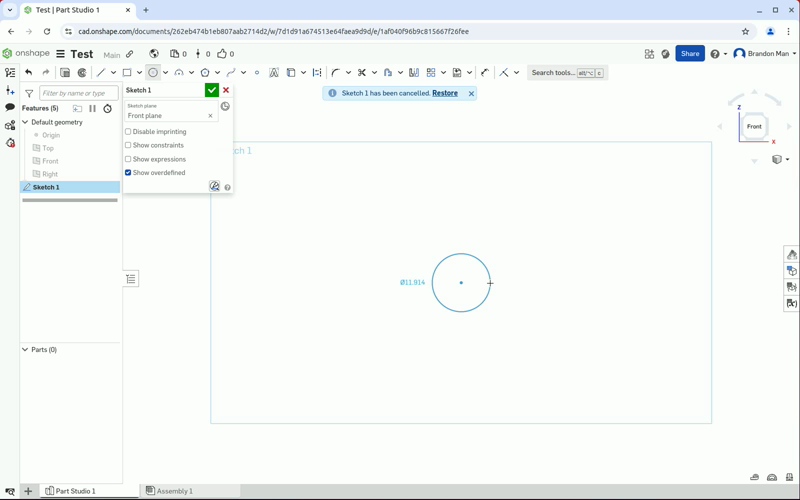
key(esc)
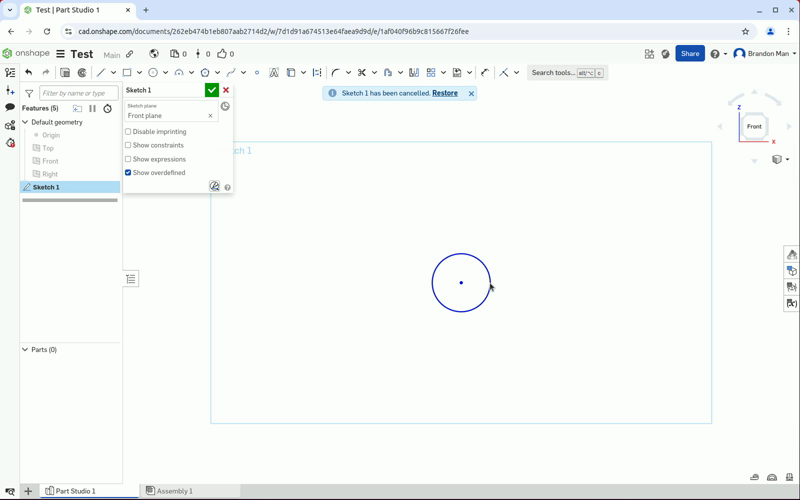
key(c)
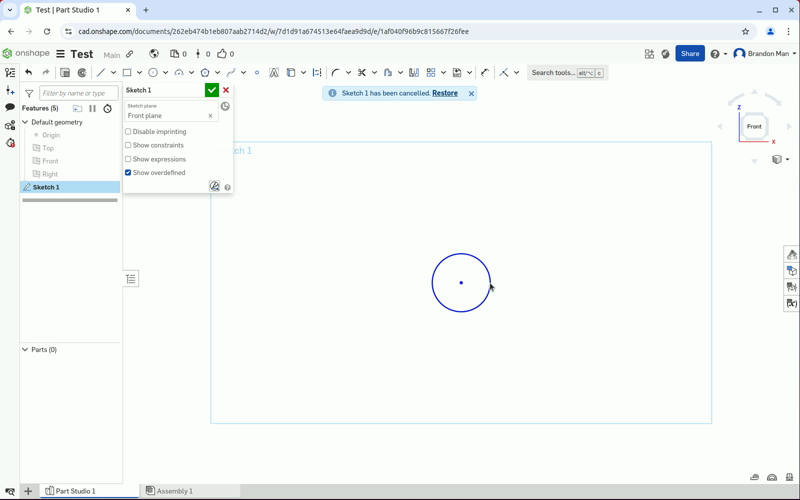
key_down(shift)
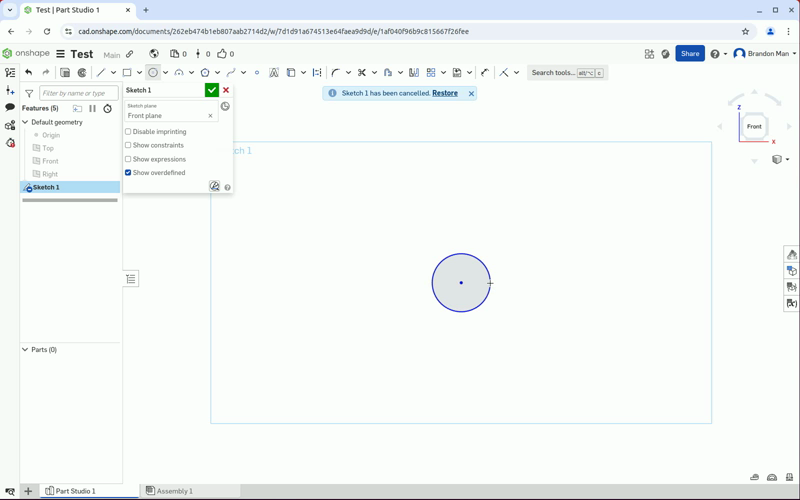
mouse_move(461, 282)
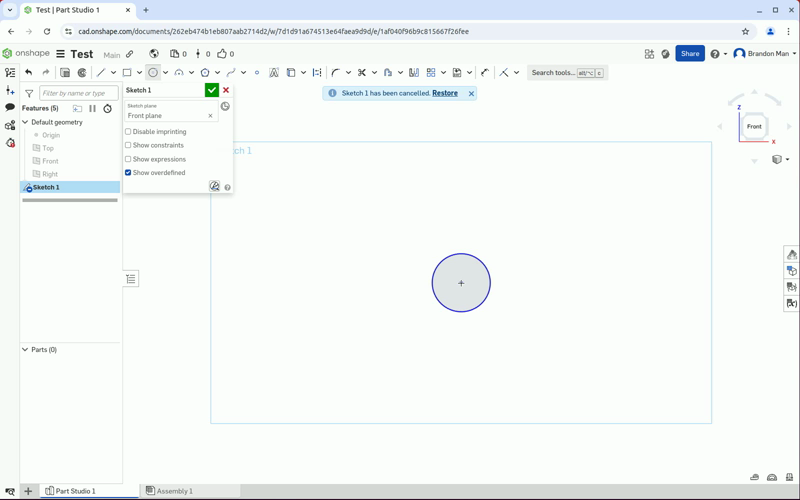
click(461, 282)
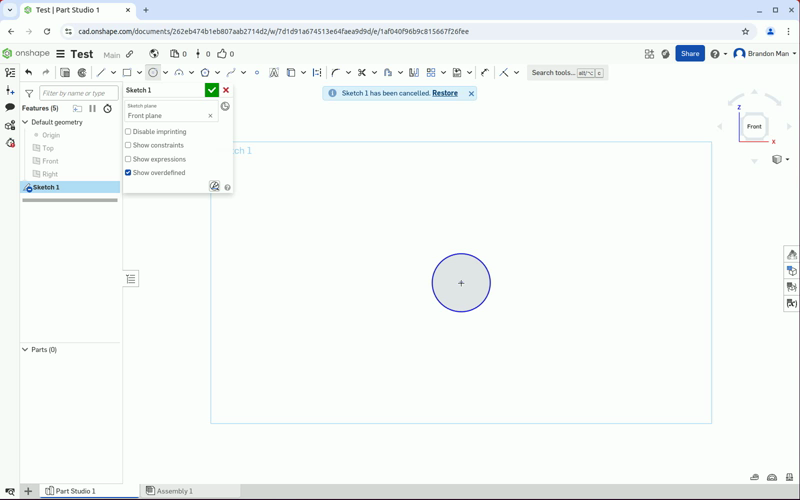
key_up(shift)
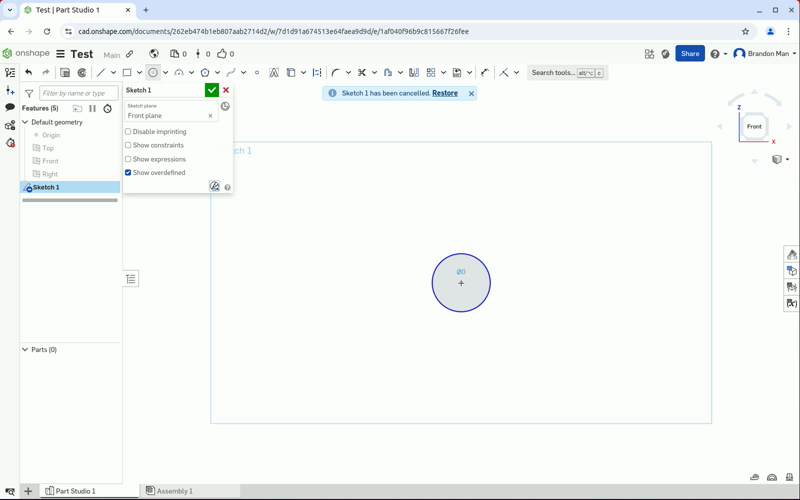
mouse_move(482, 282)
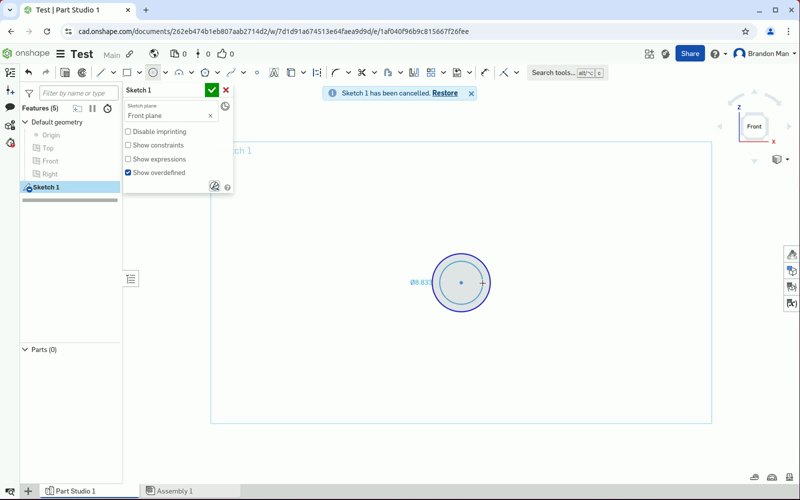
click(482, 282)
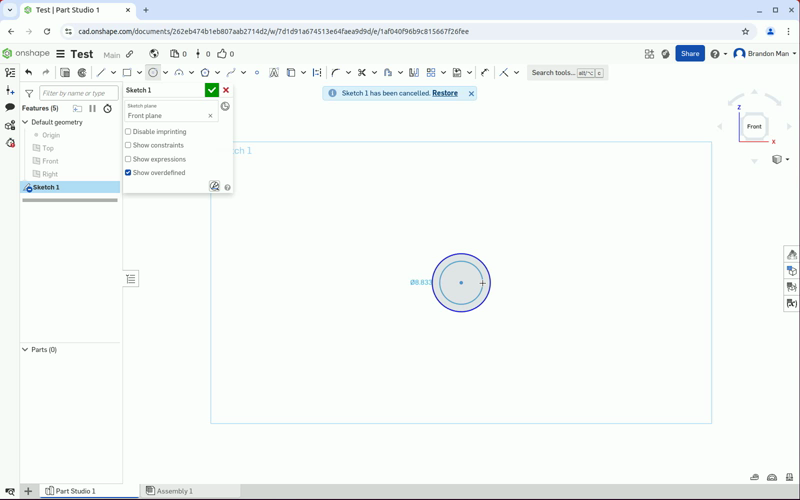
key(esc)
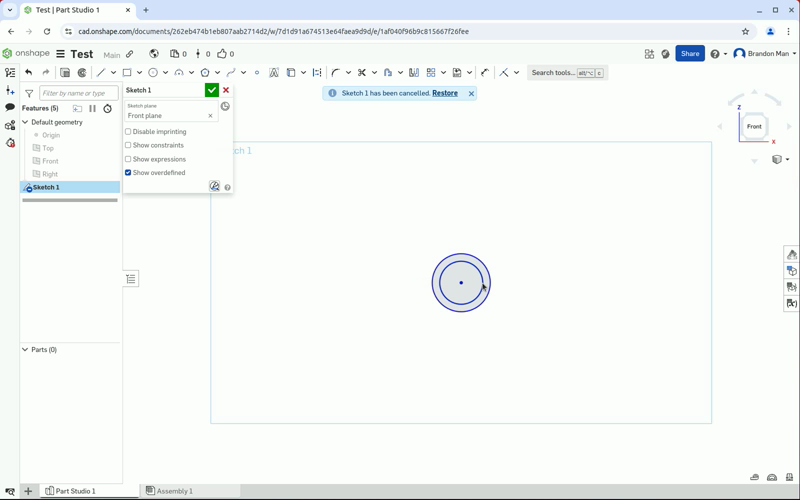
mouse_move(441, 295)
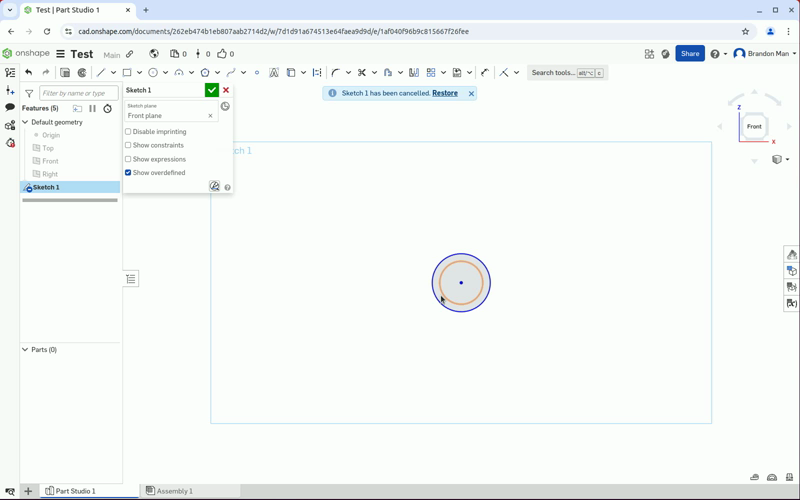
scroll(6)
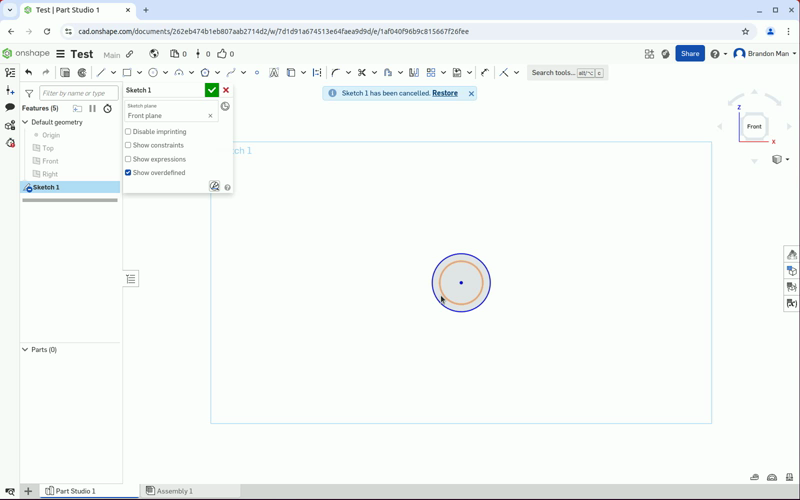
scroll(6)
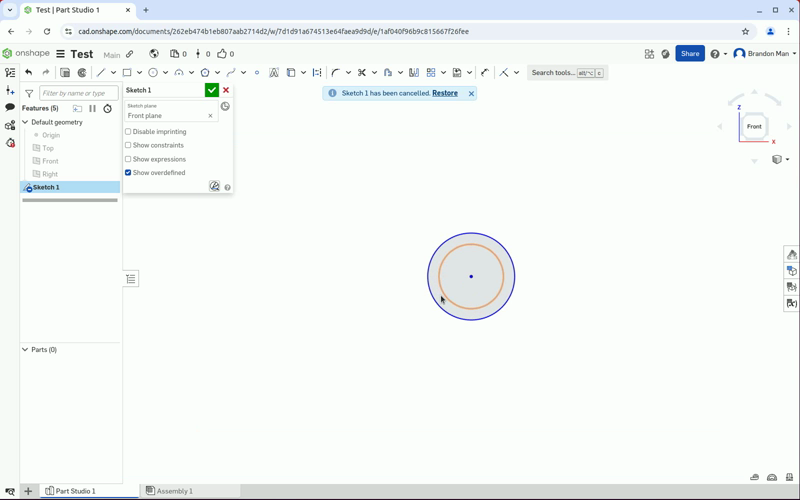
scroll(6)
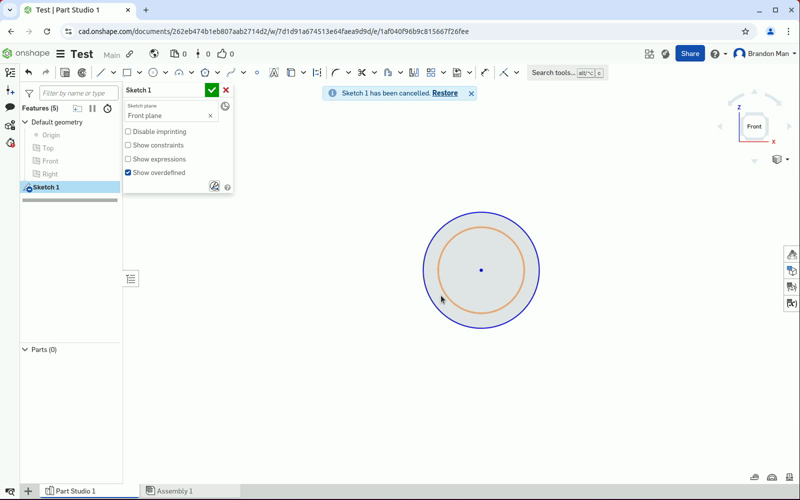
scroll(6)
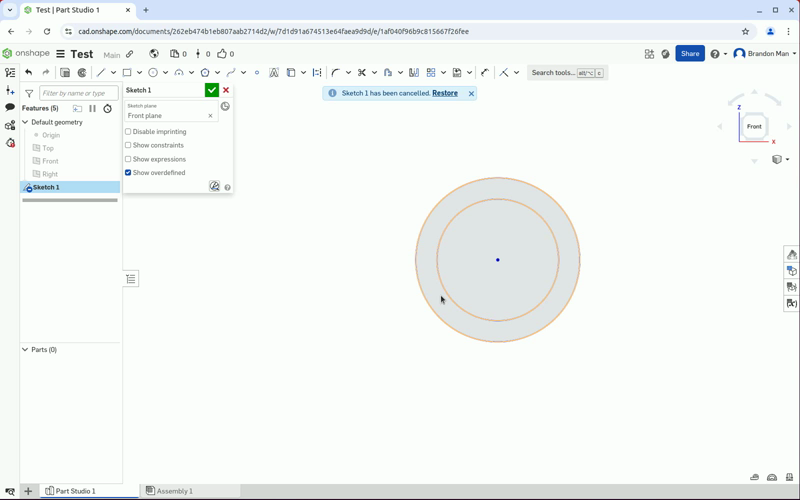
scroll(6)
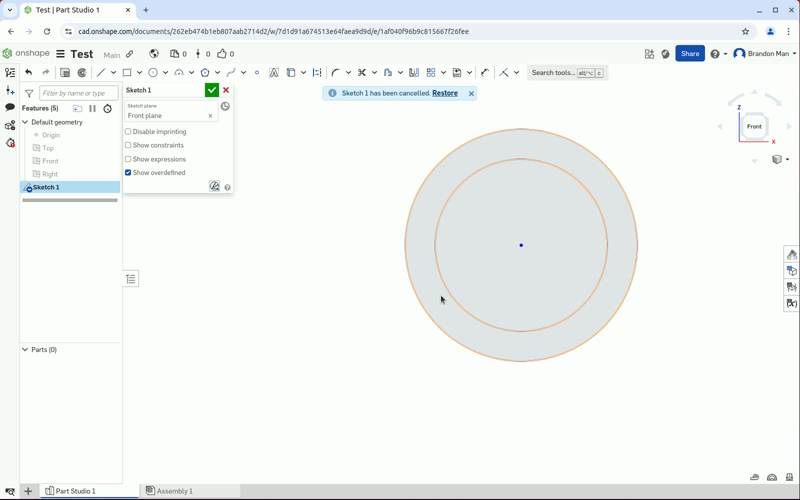
scroll(6)
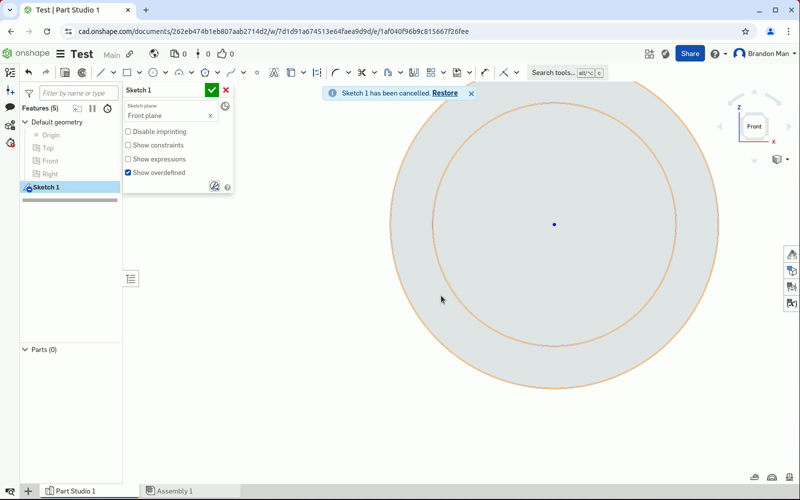
scroll(6)
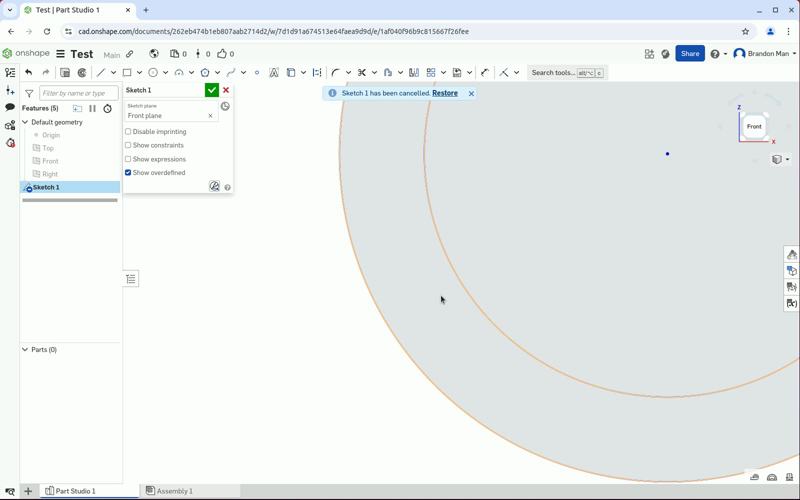
click(441, 295)
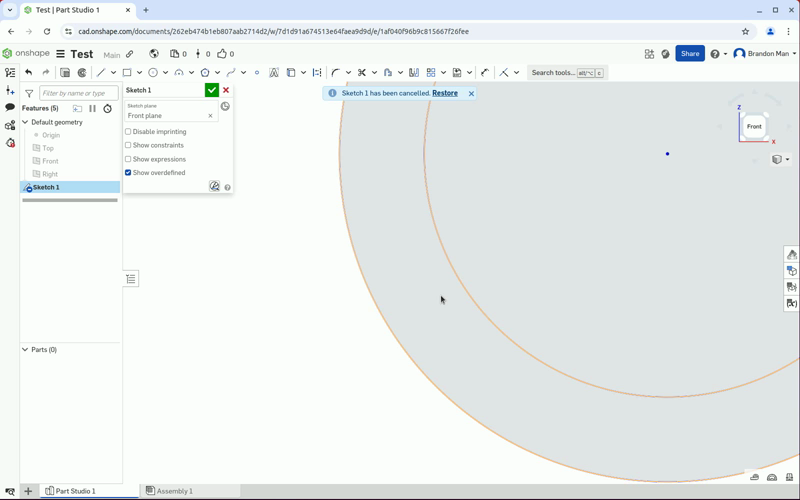
scroll(-6)
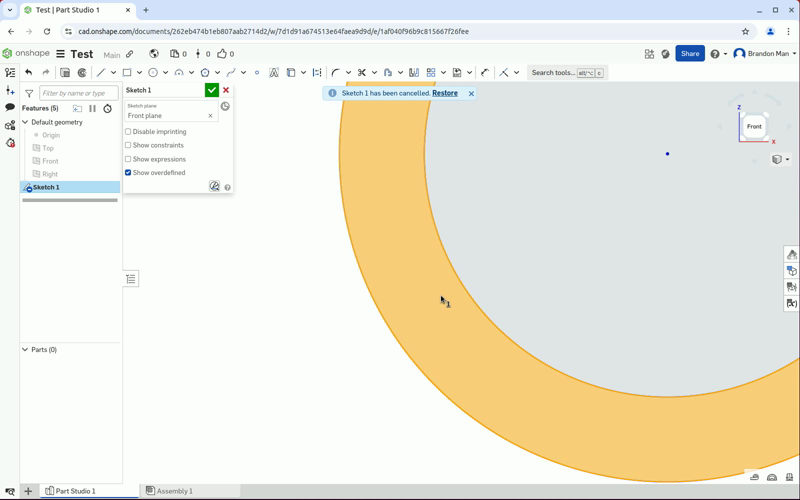
scroll(-6)
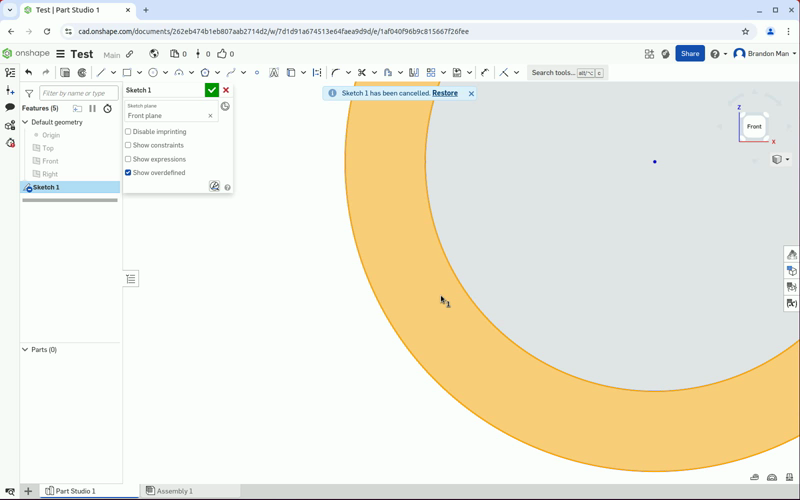
scroll(-6)
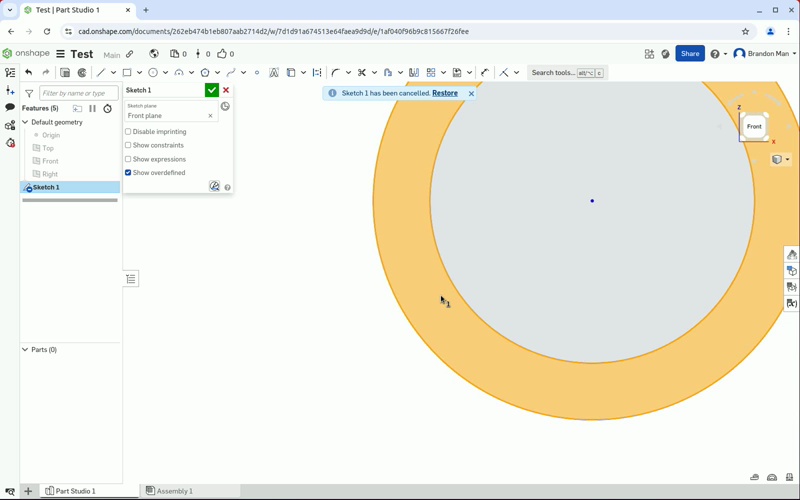
scroll(-6)
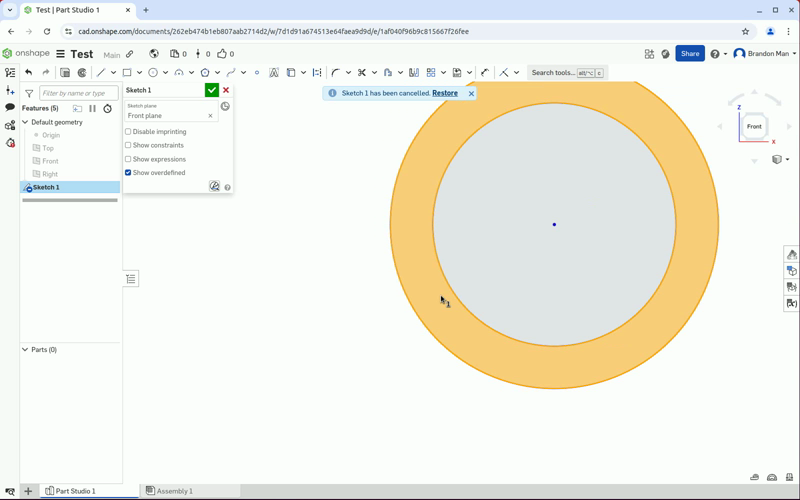
scroll(-6)
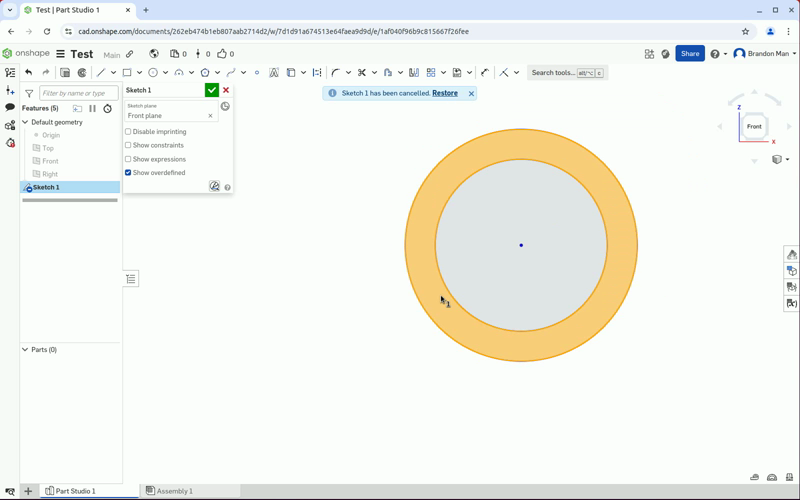
scroll(-6)
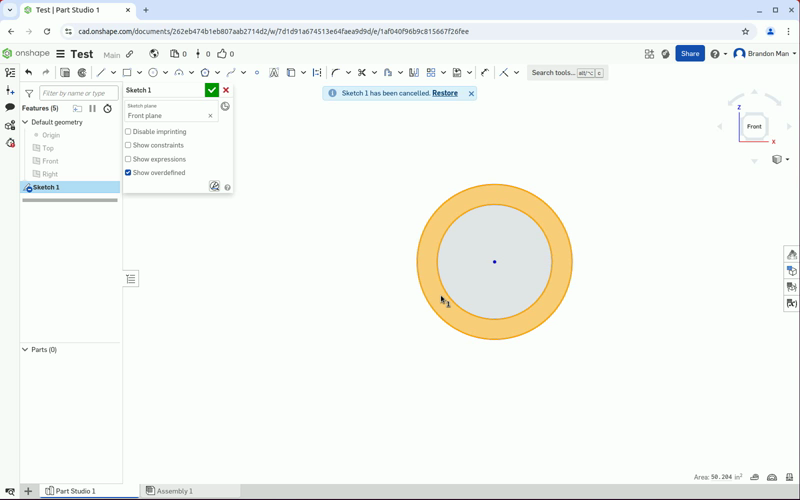
scroll(-6)
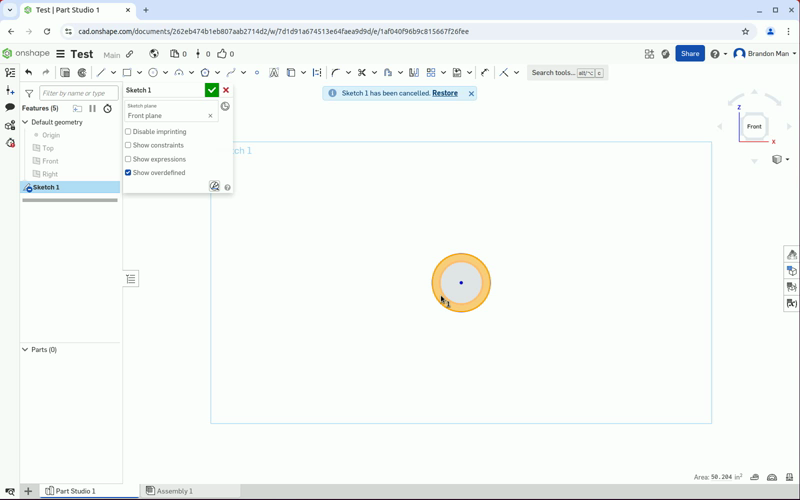
mouse_move(73, 352)
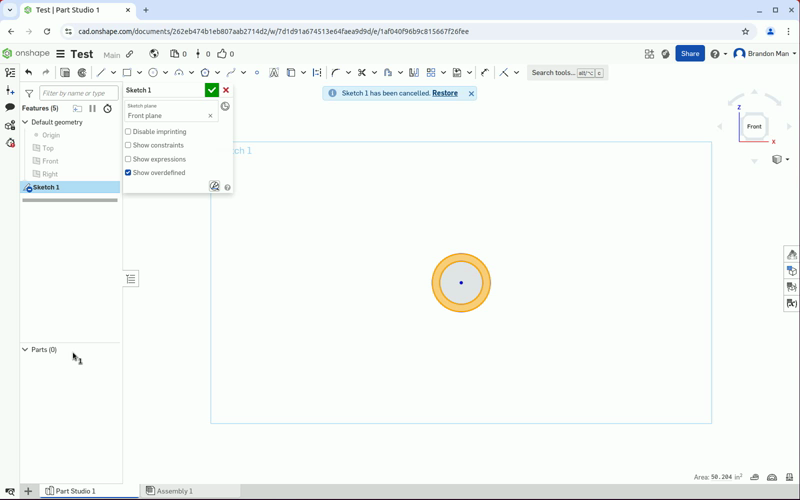
key(shift+y)
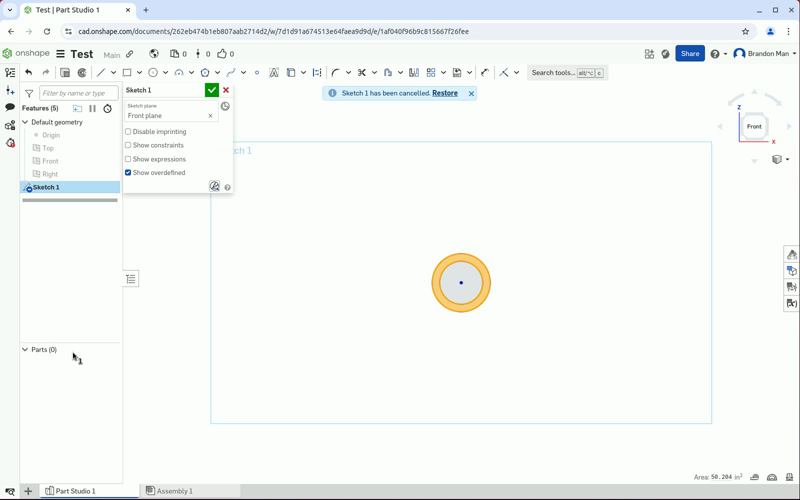
key(shift+e)
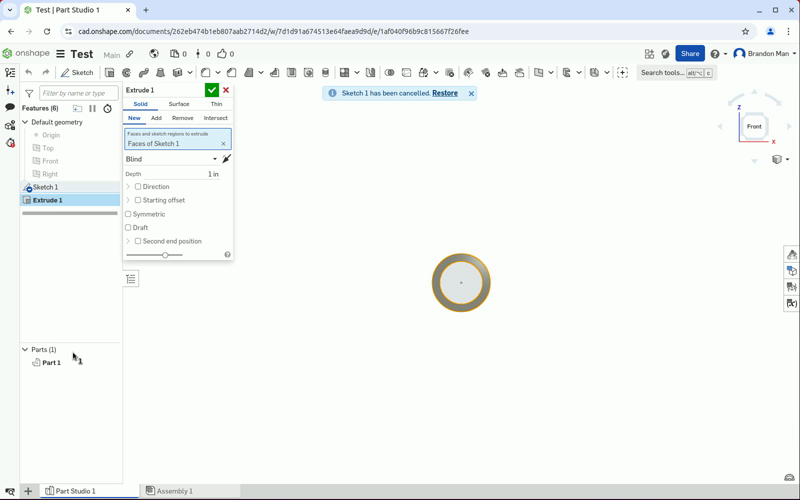
mouse_move(143, 106)
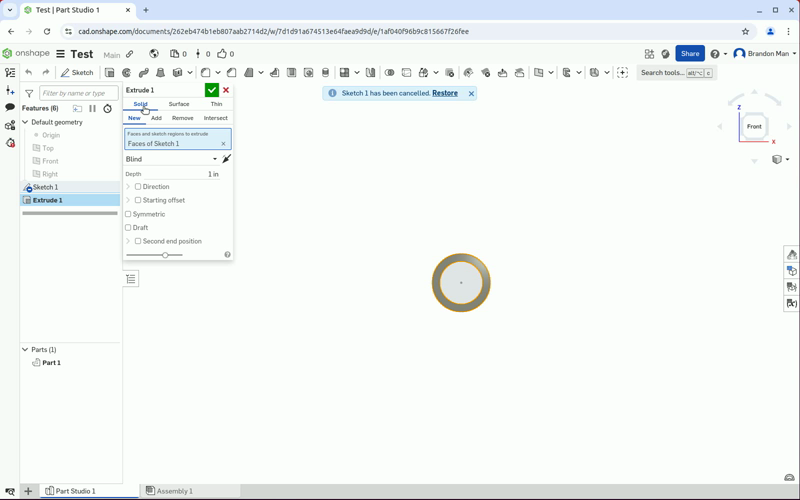
click(143, 106)
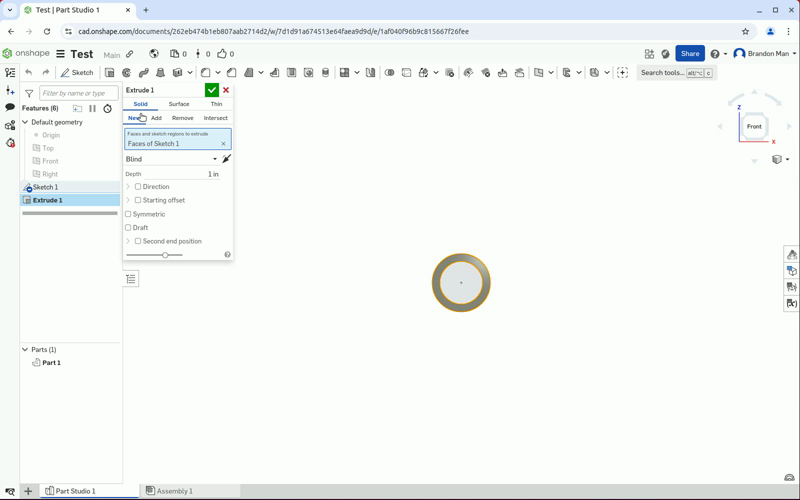
mouse_move(137, 120)
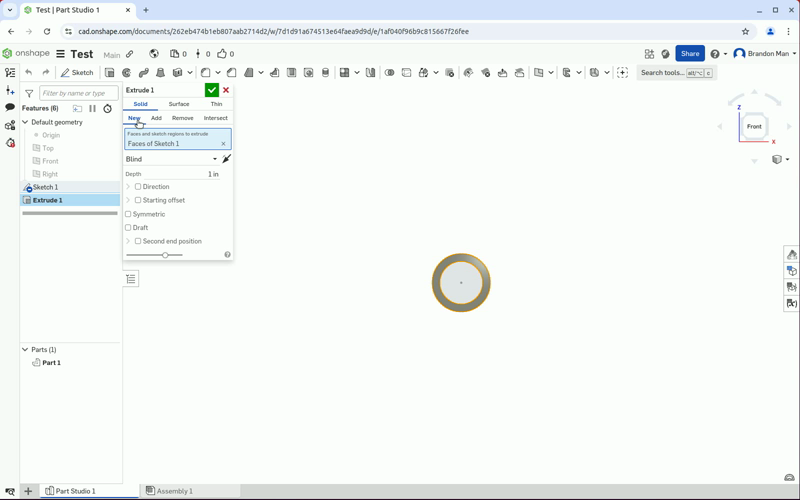
click(137, 120)
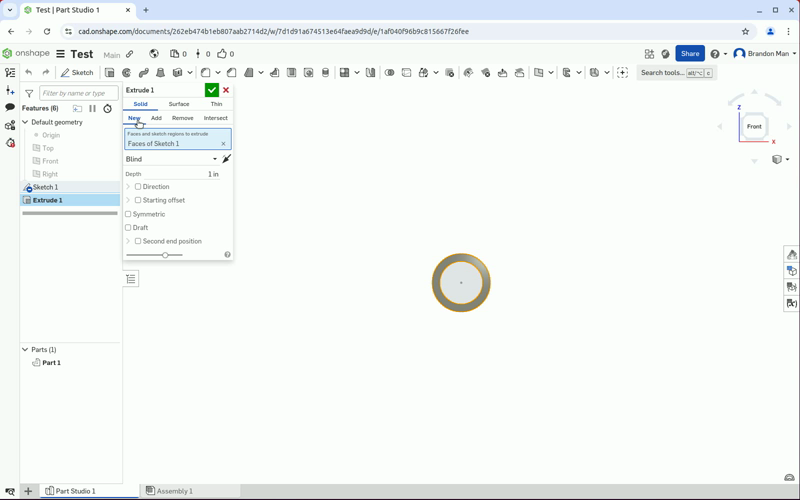
key(tab, 4)
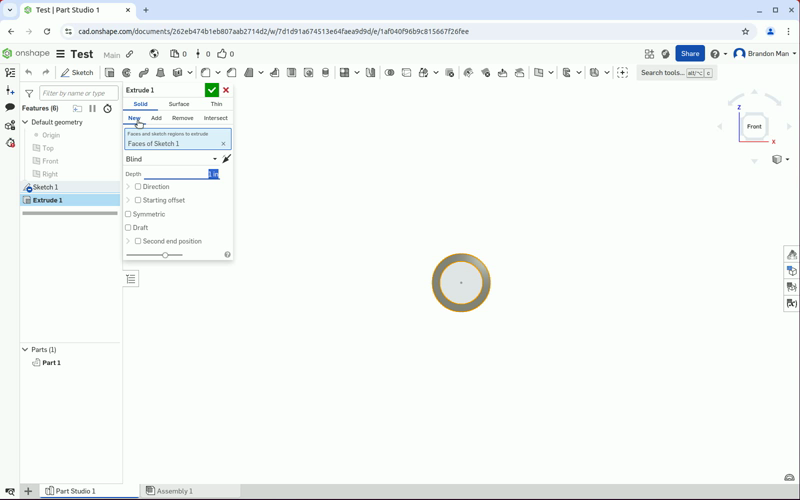
text(23.108)
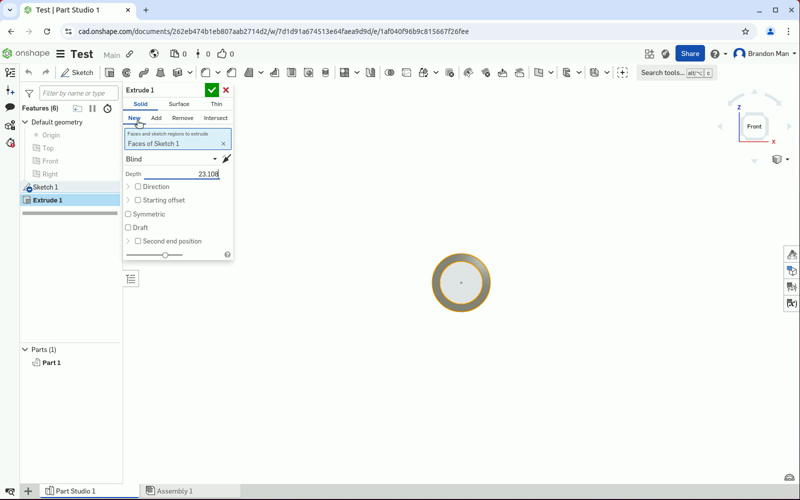
key(enter)
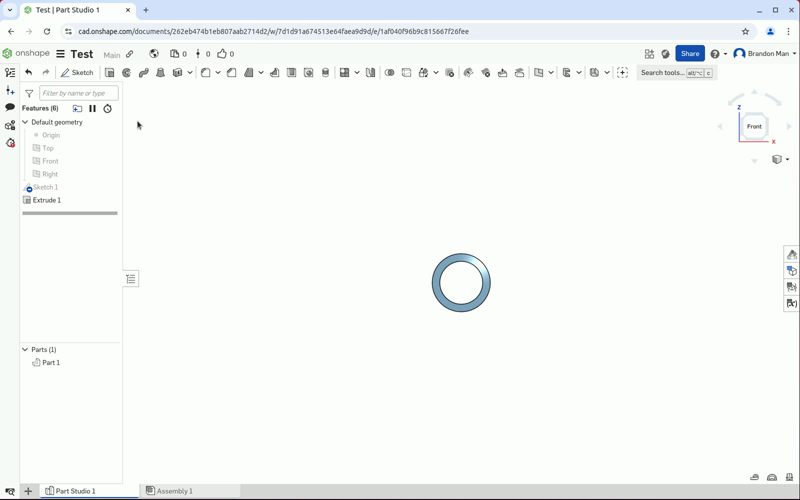
key(shift+h)
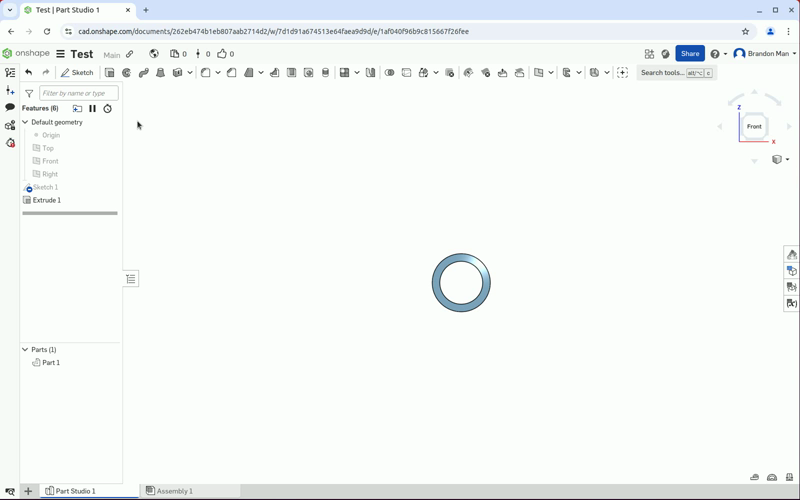
key(shift+h)
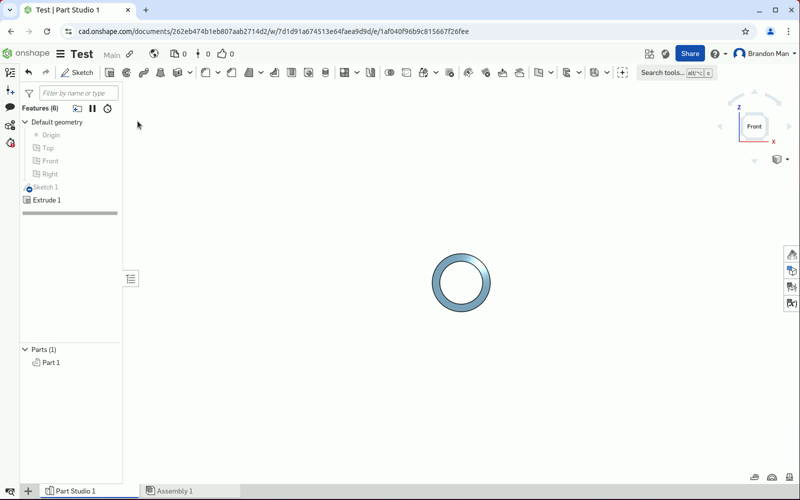
mouse_move(73, 189)
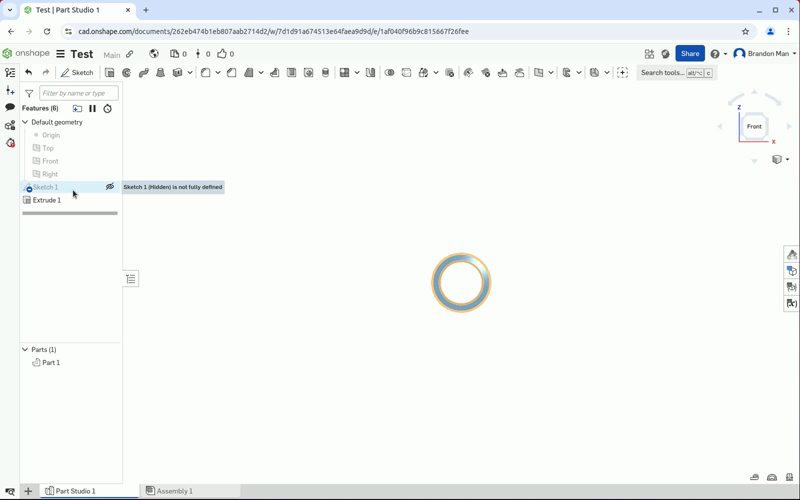
click(73, 189)
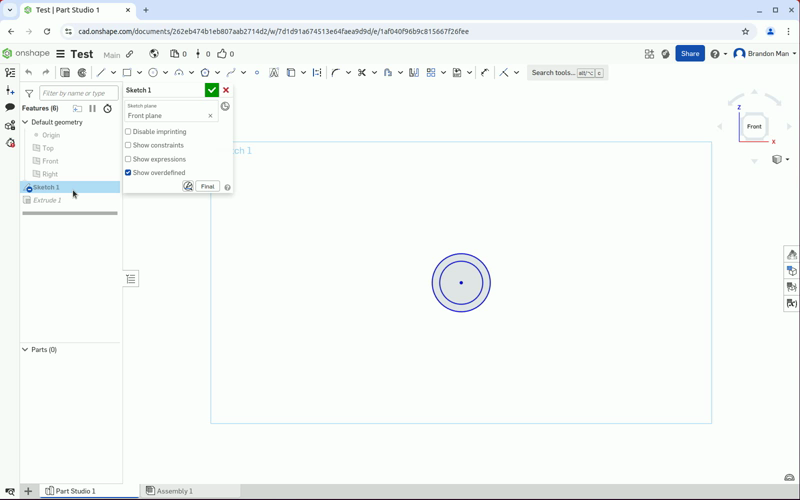
mouse_move(229, 92)
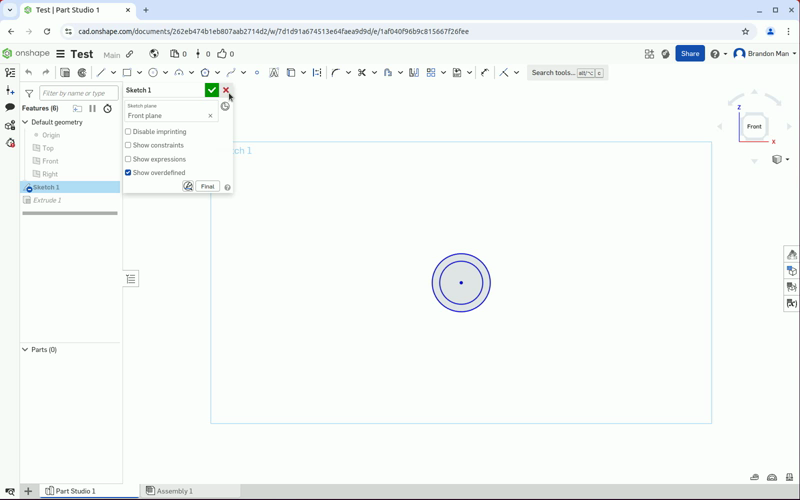
click(229, 92)
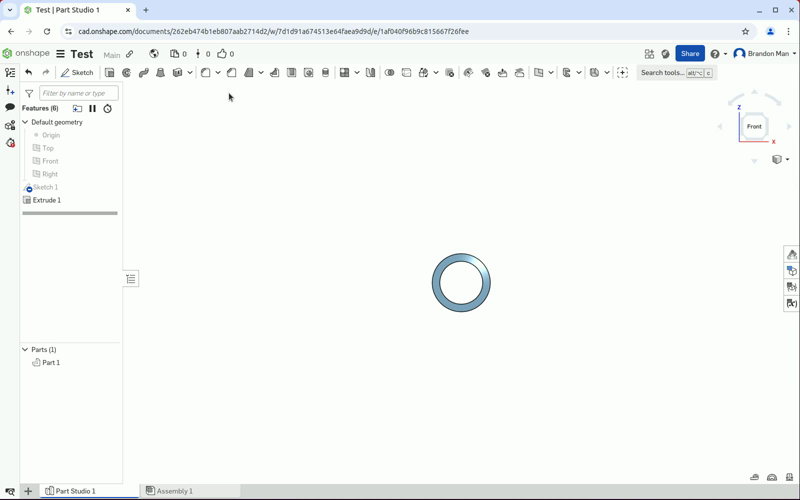
mouse_move(73, 352)
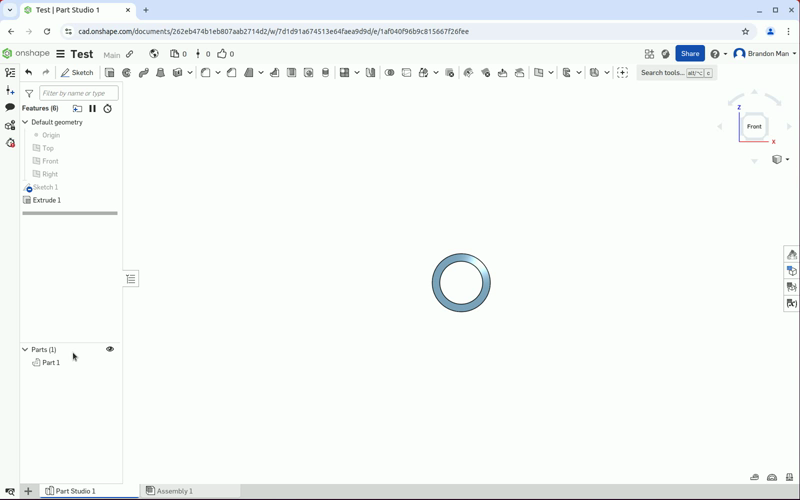
key(y)
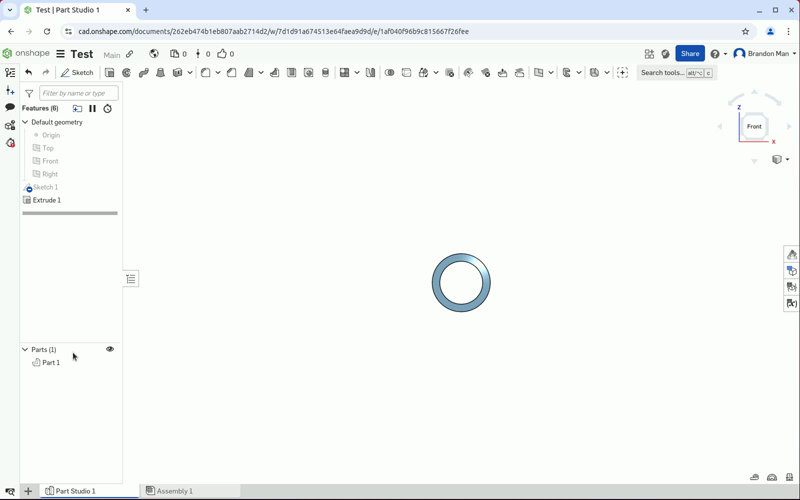
key(shift+p)
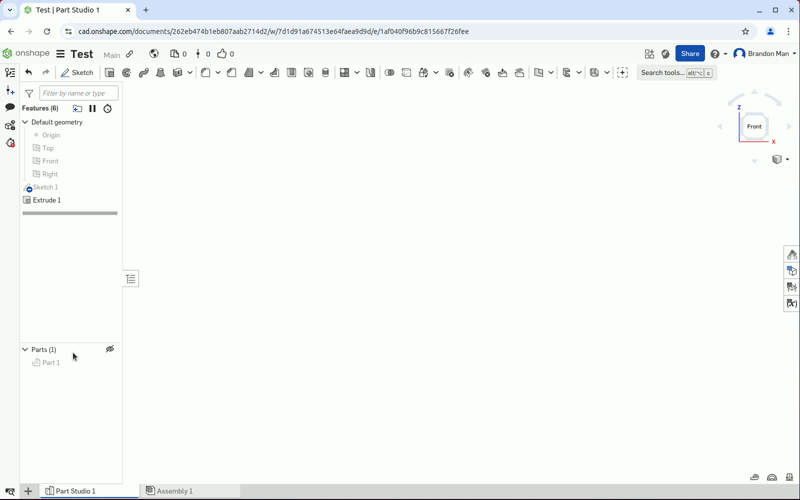
key(space)
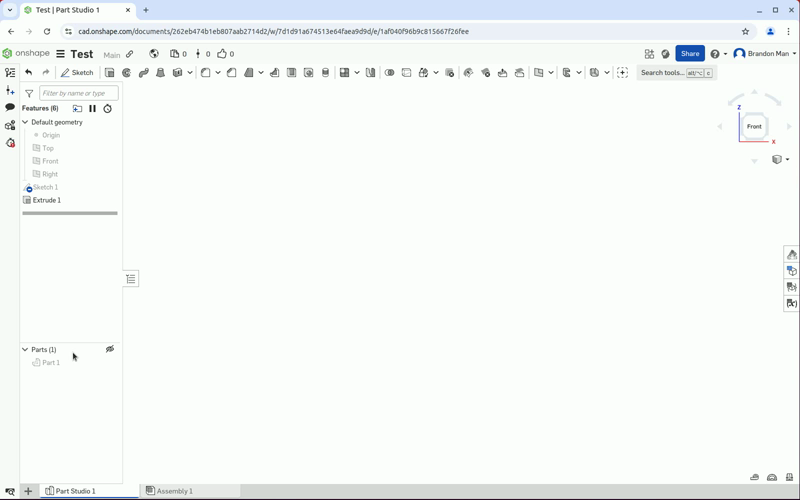
key_down(shift)
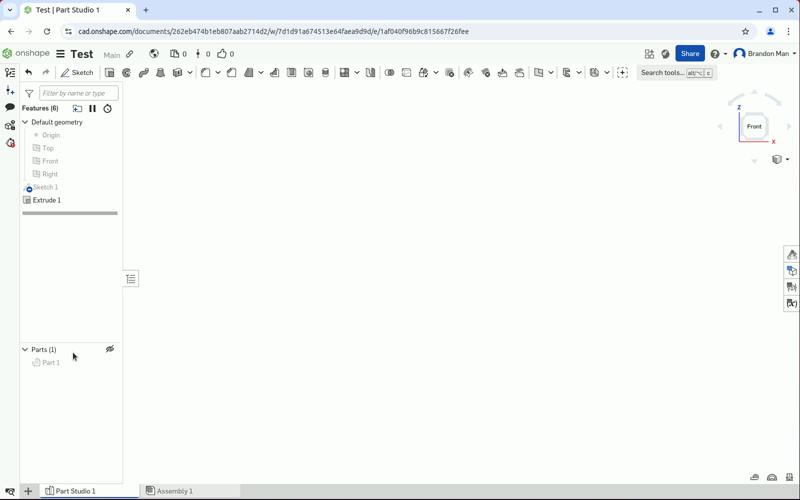
key(down)
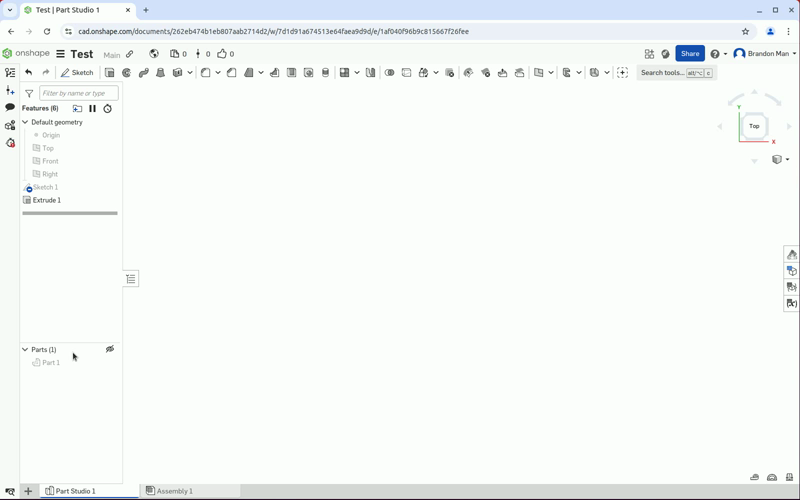
key_up(shift)
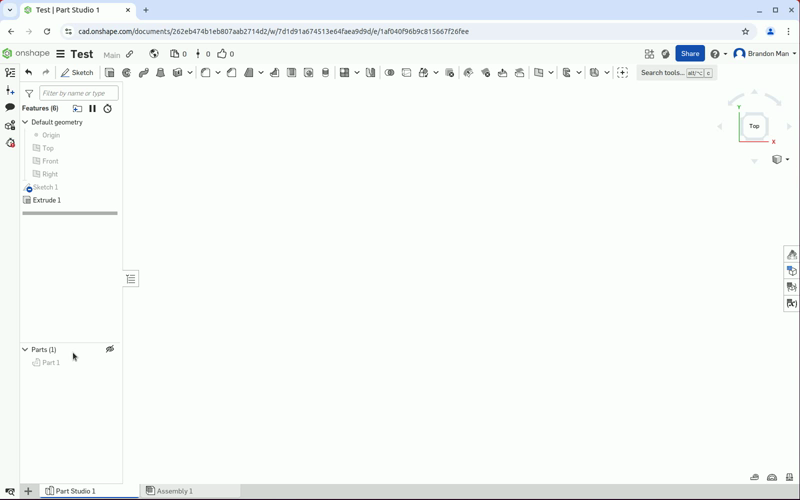
mouse_move(73, 352)
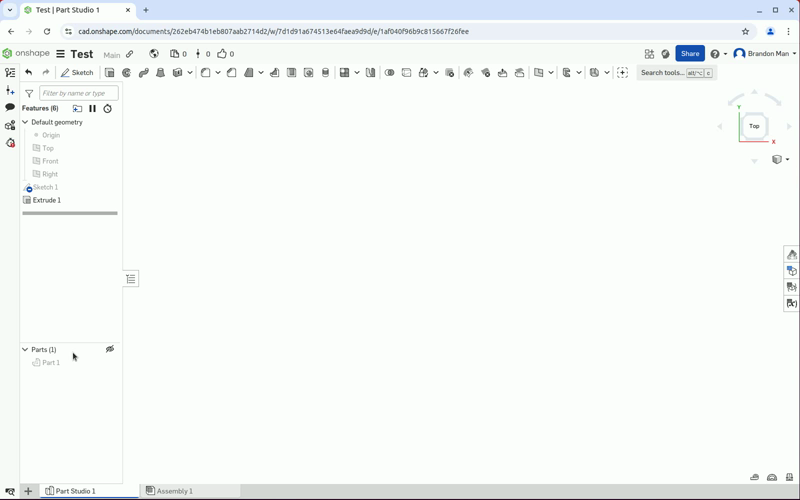
key(shift+y)
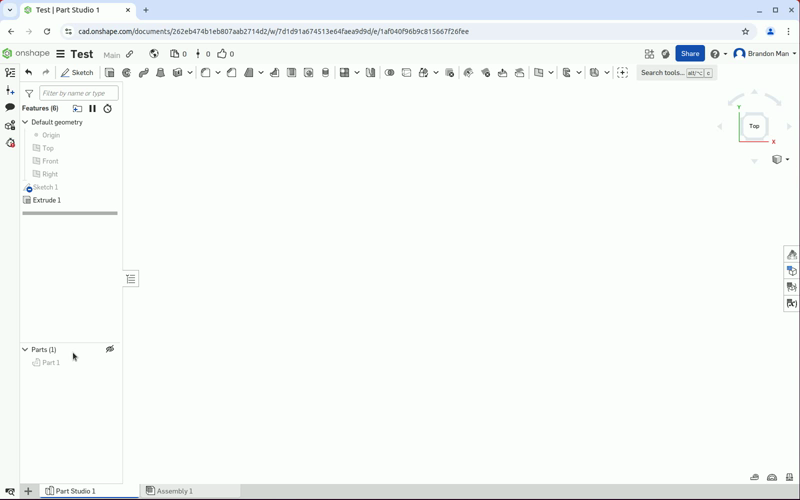
key(shift+s)
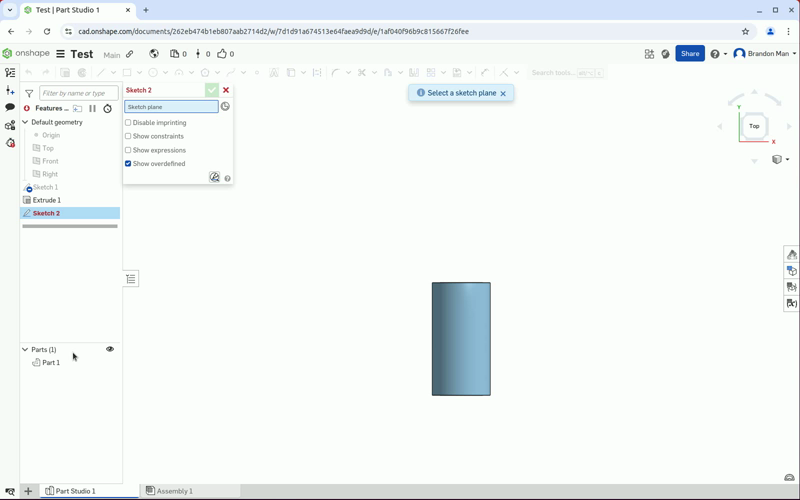
mouse_move(73, 150)
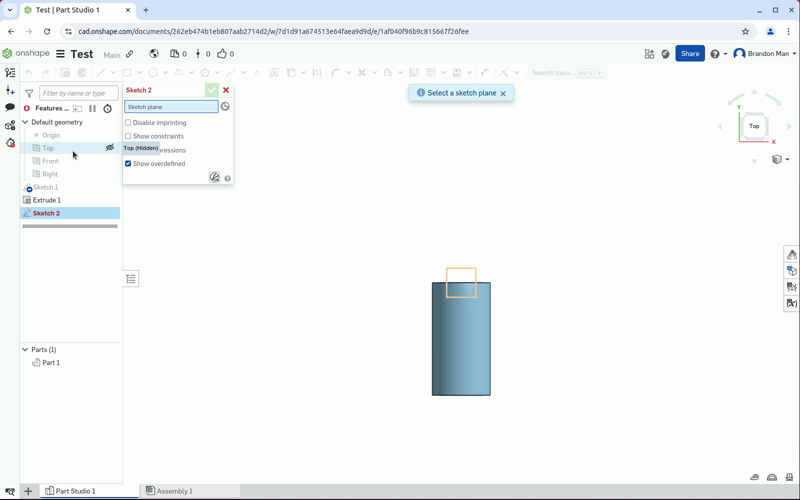
click(73, 150)
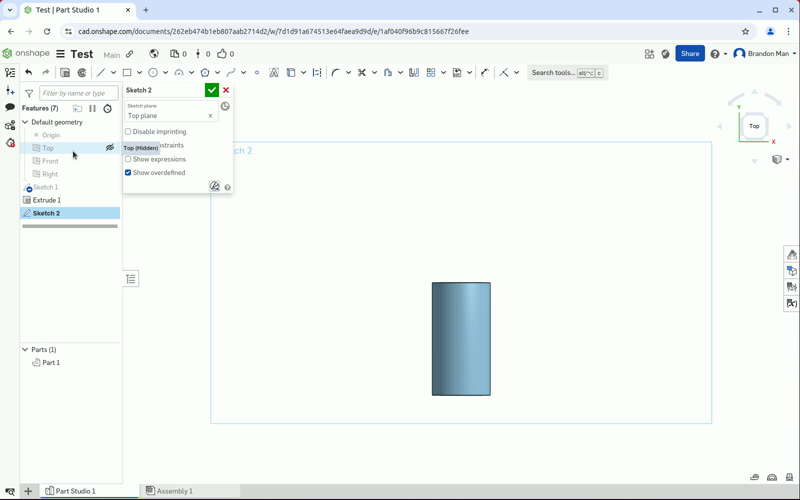
mouse_move(73, 352)
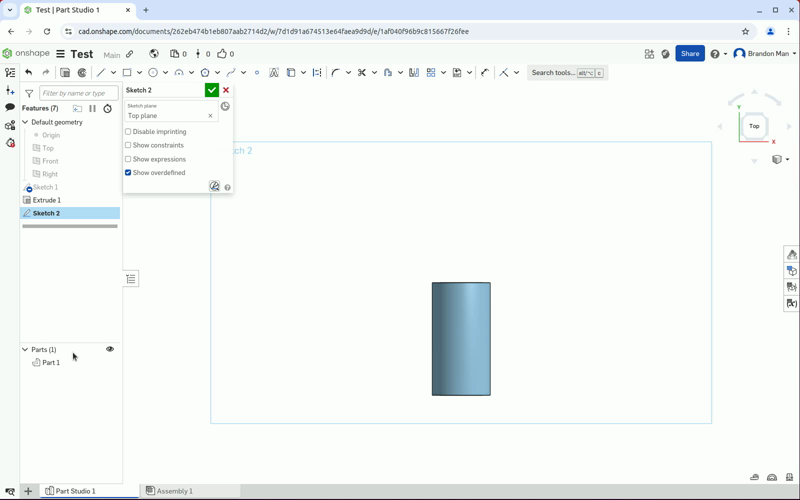
key(y)
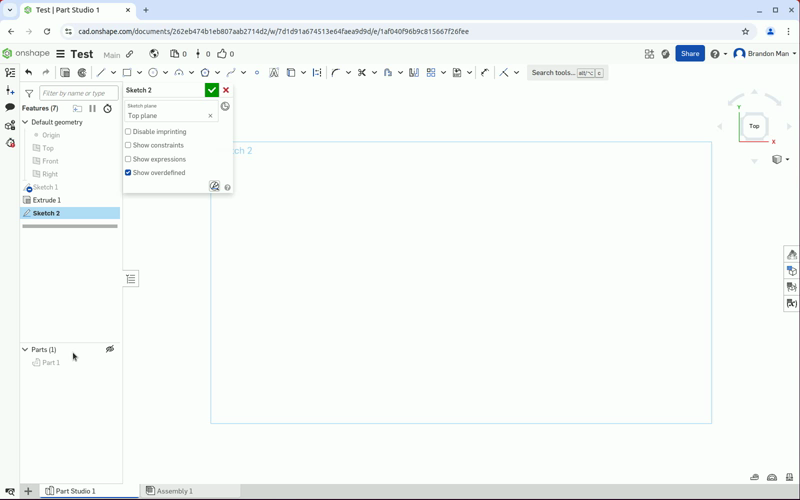
key(a)
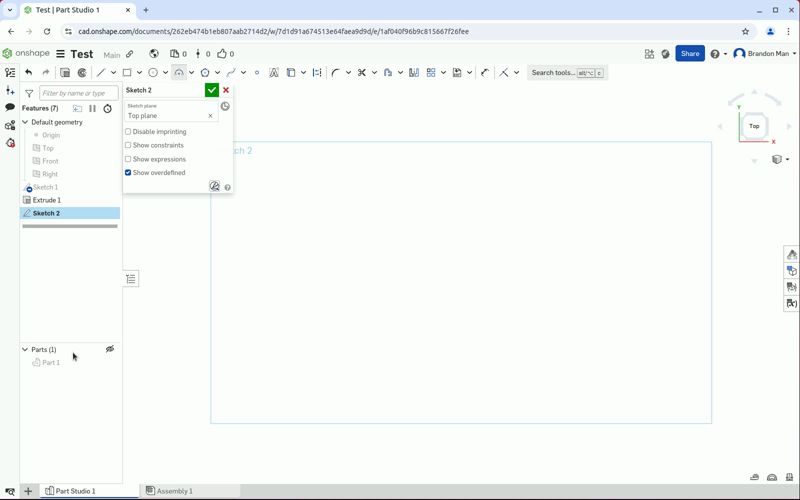
key_down(shift)
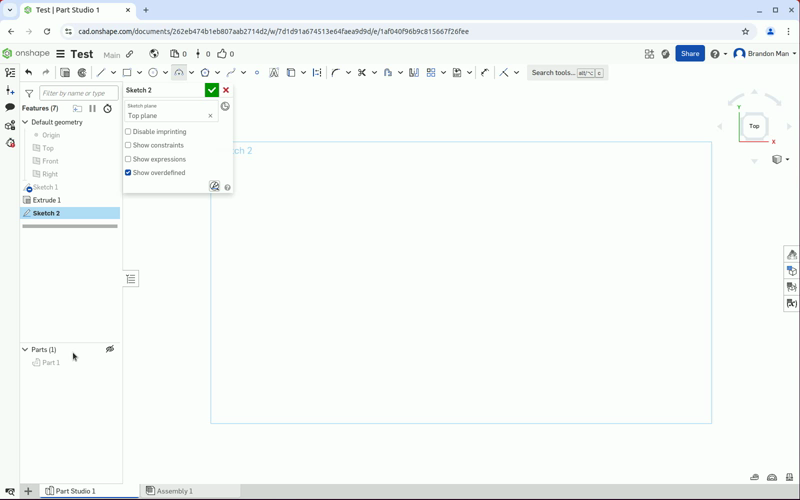
mouse_move(489, 375)
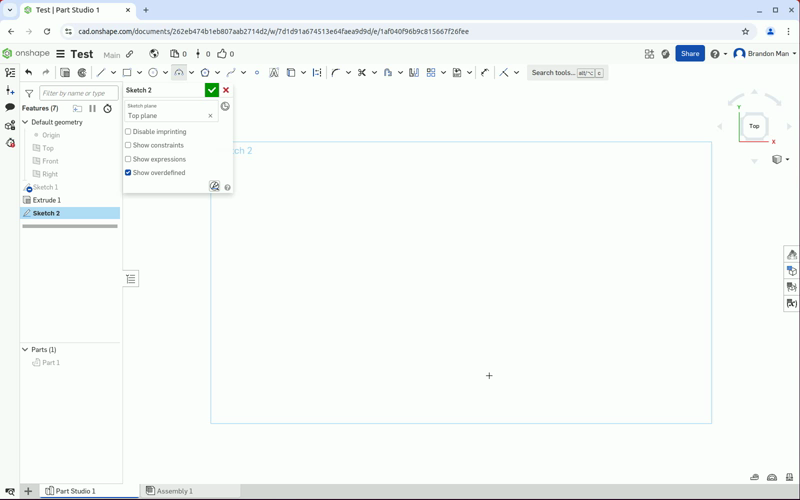
click(489, 375)
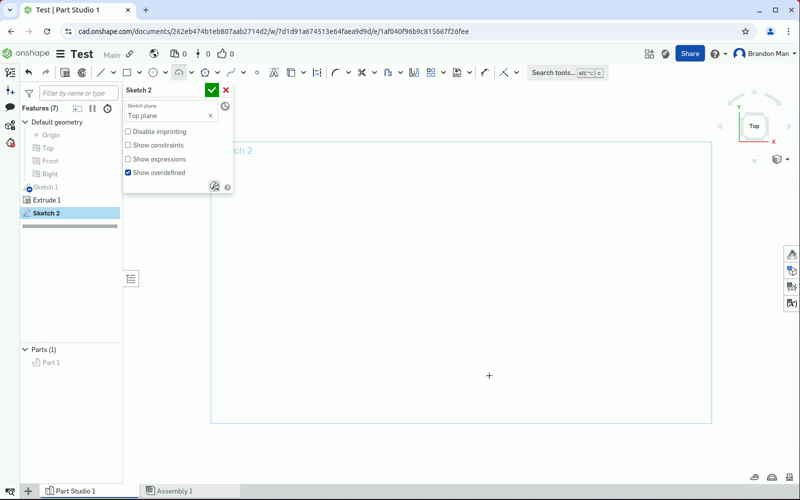
key_up(shift)
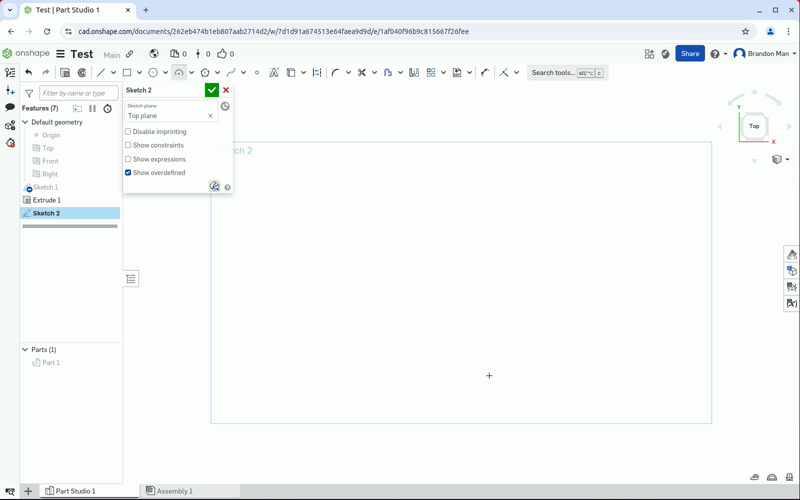
key_down(shift)
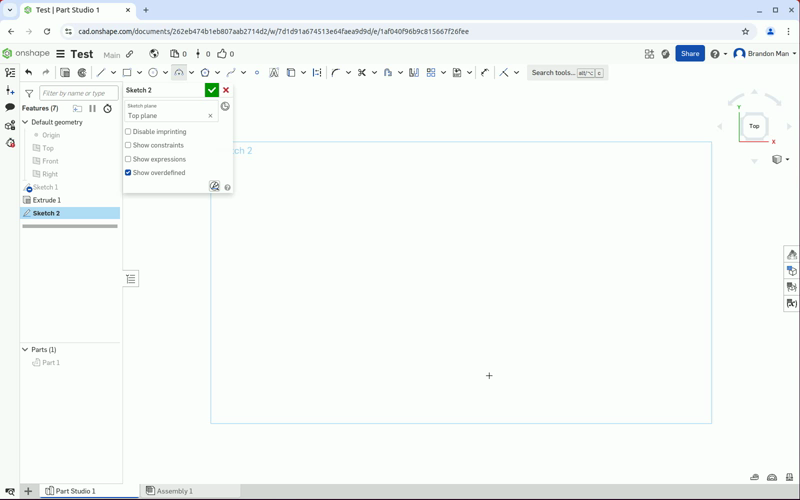
mouse_move(489, 286)
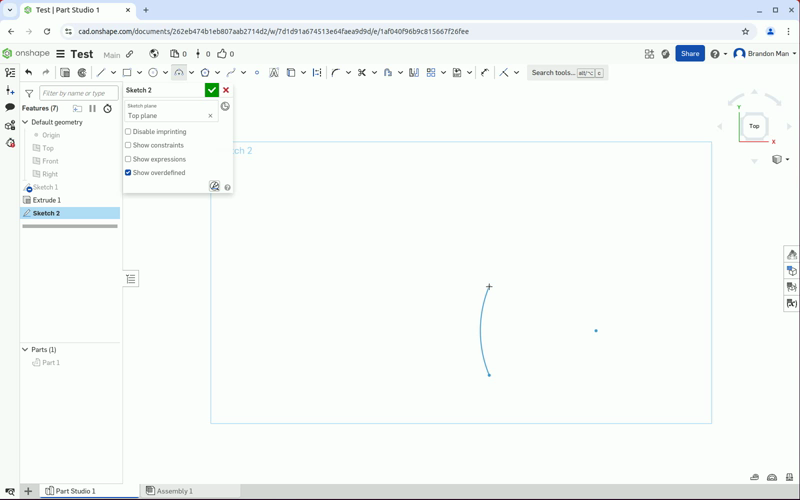
click(489, 286)
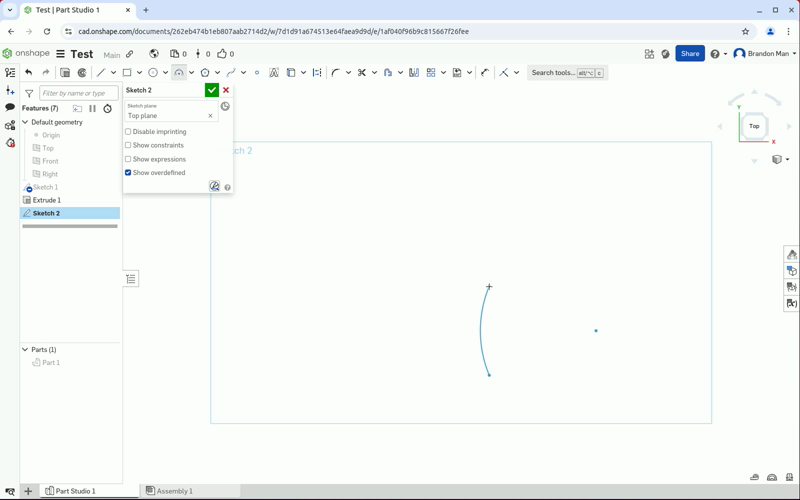
mouse_move(520, 330)
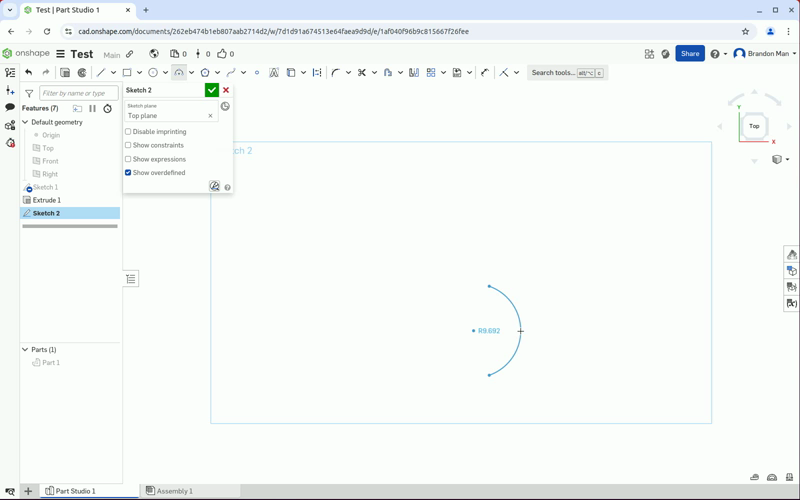
click(520, 330)
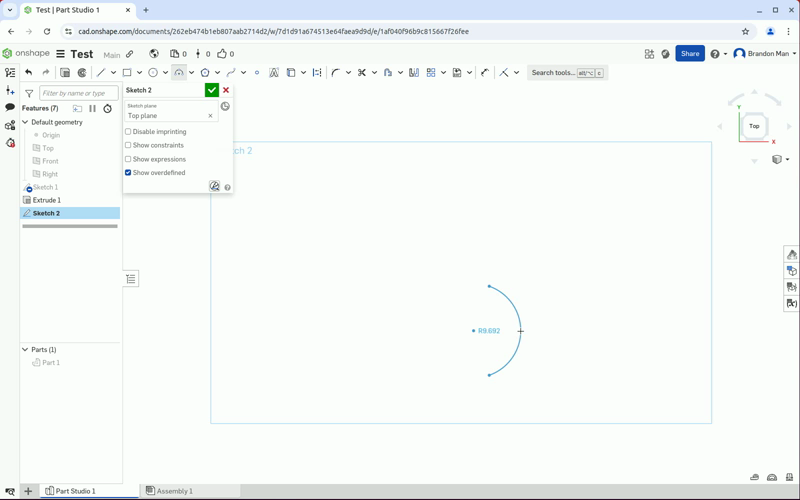
key_up(shift)
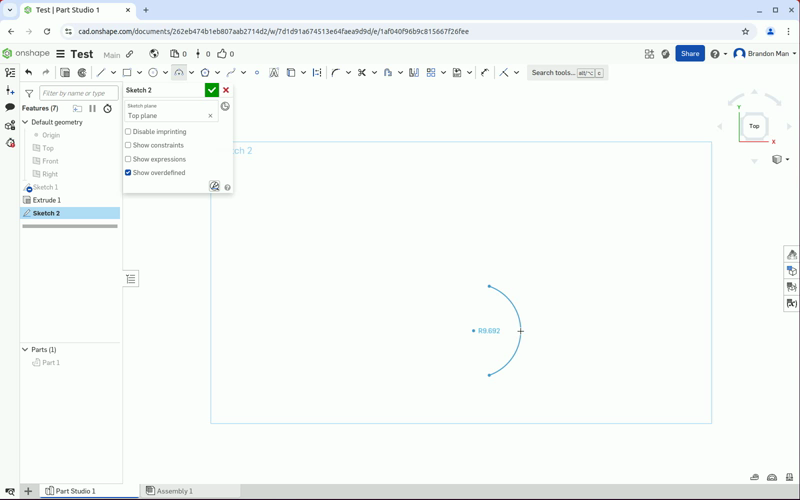
key(esc)
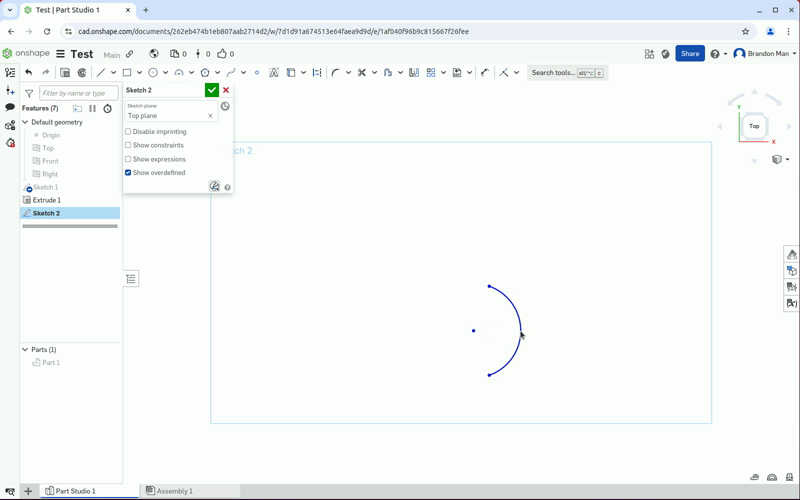
key(l)
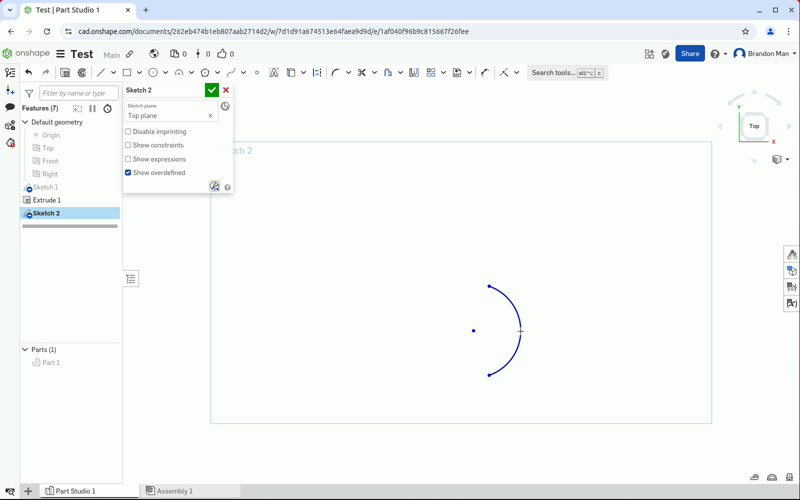
mouse_move(489, 286)
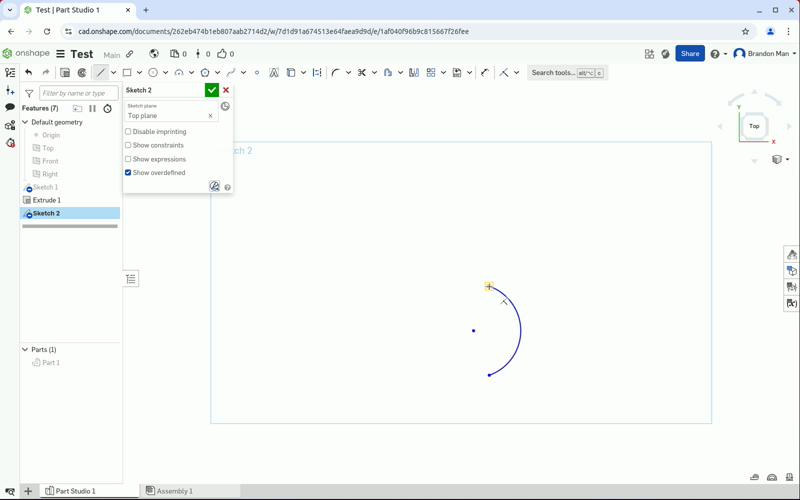
click(489, 286)
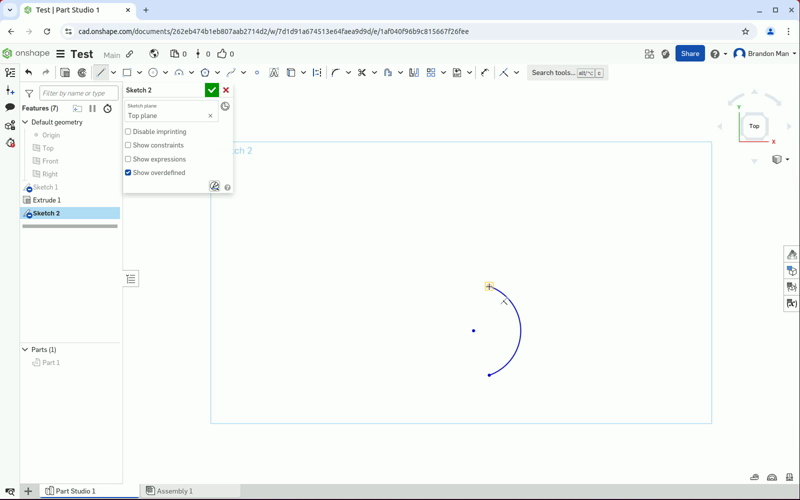
key_down(shift)
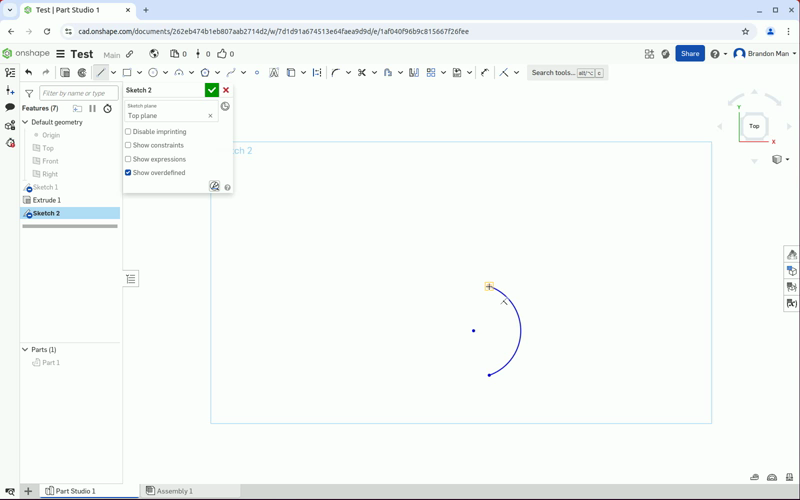
mouse_move(519, 286)
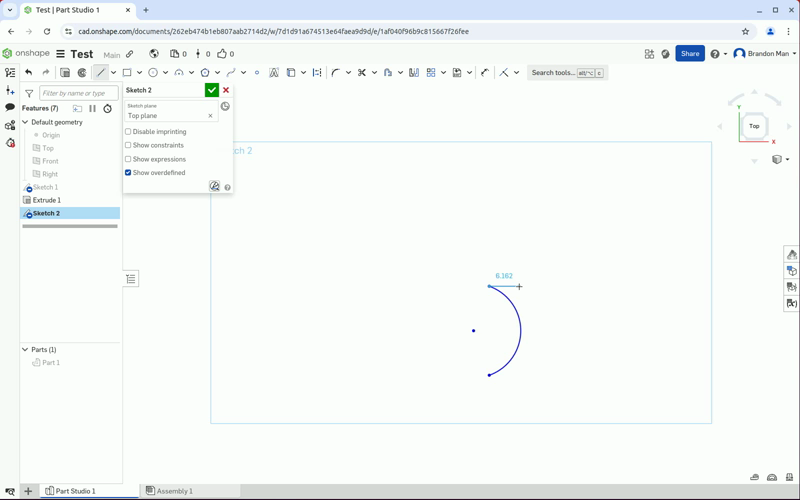
mouse_move(489, 292)
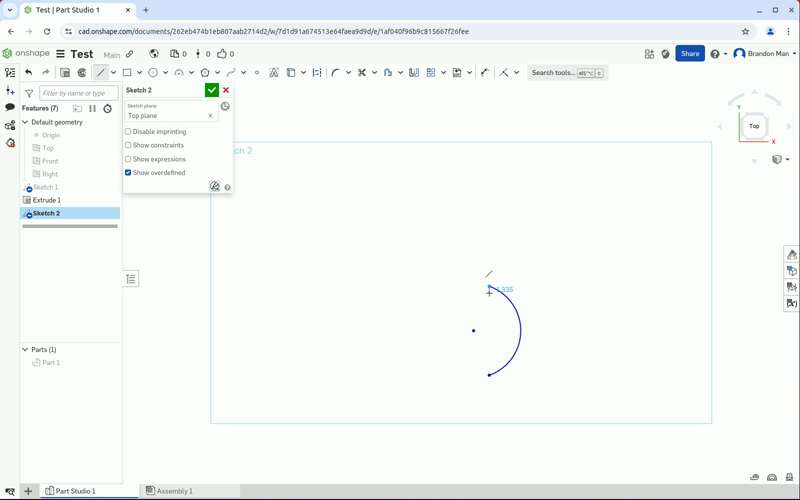
scroll(6)
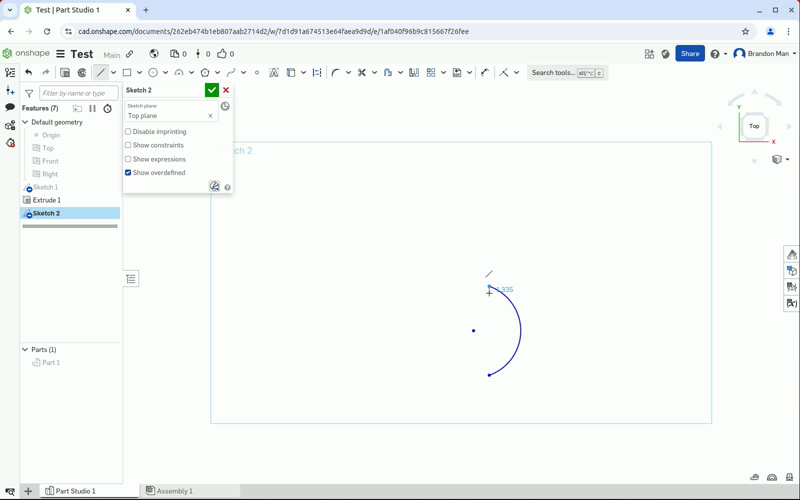
scroll(6)
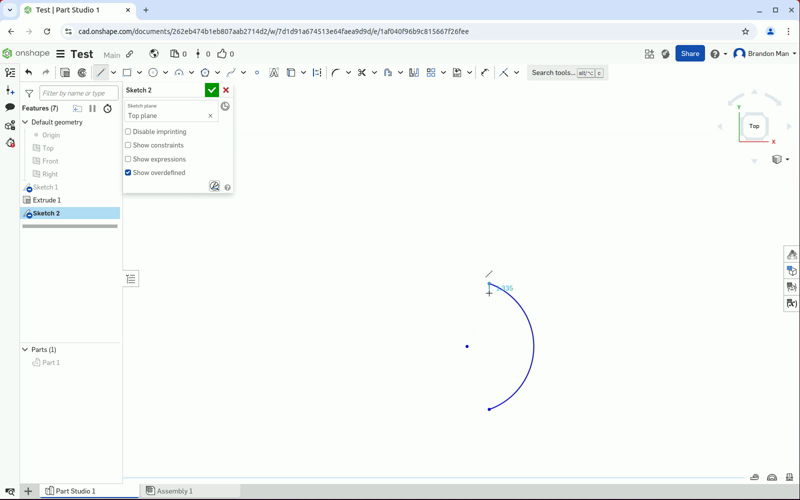
scroll(6)
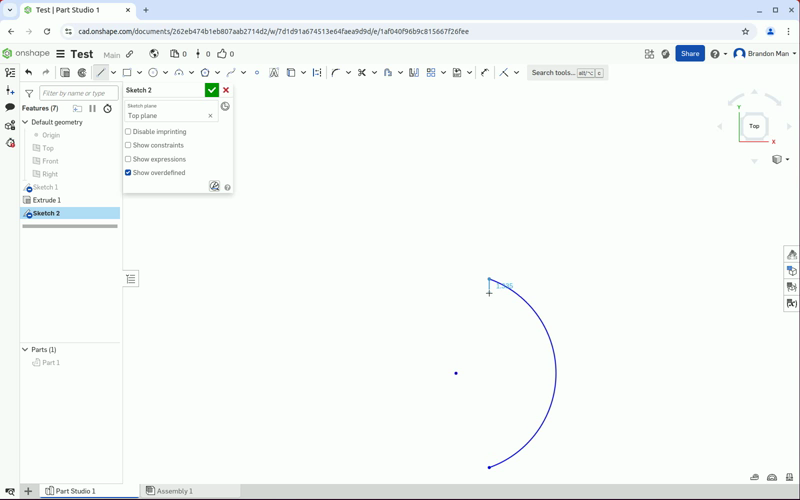
scroll(6)
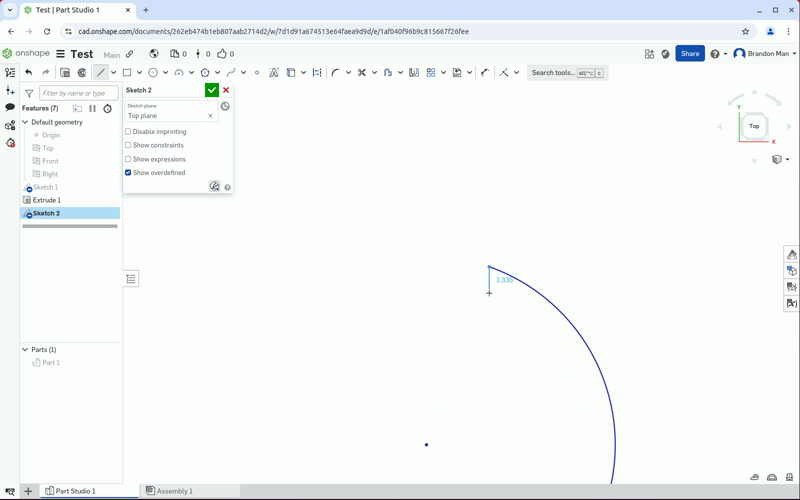
scroll(6)
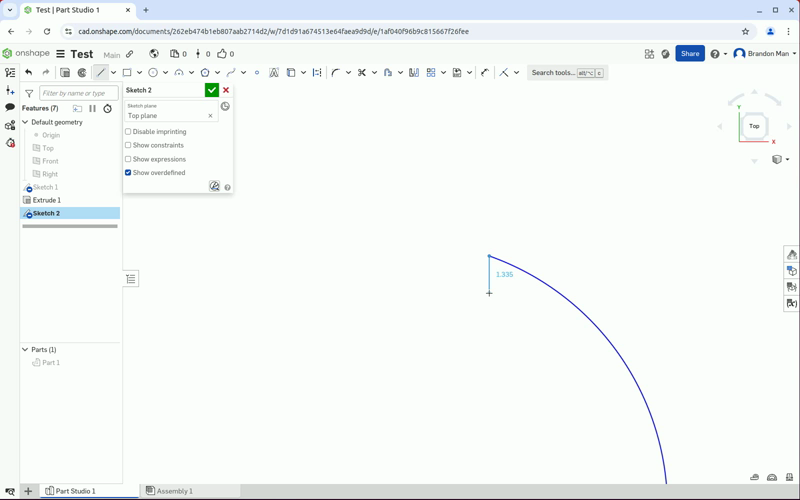
scroll(6)
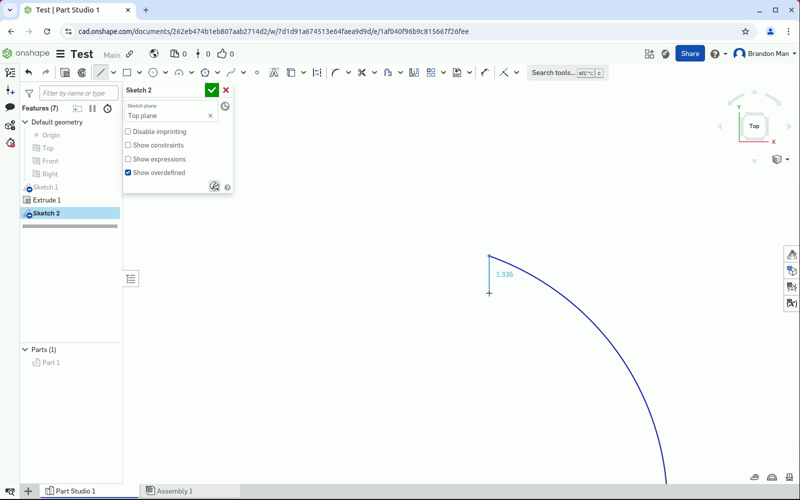
scroll(6)
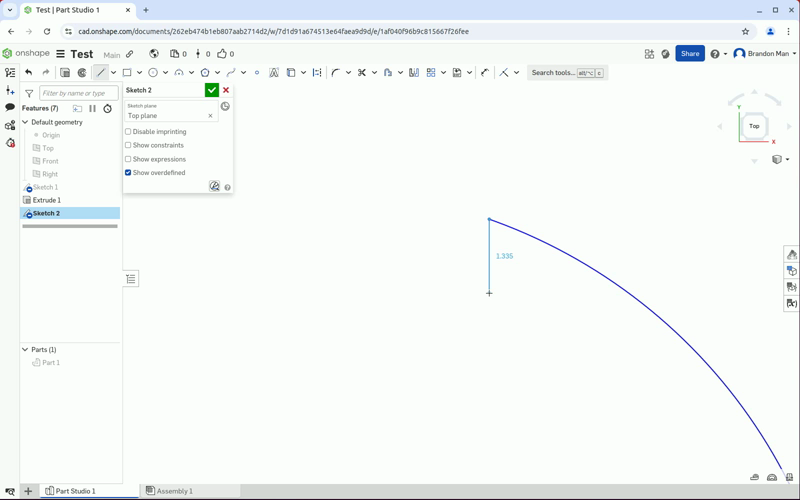
click(489, 292)
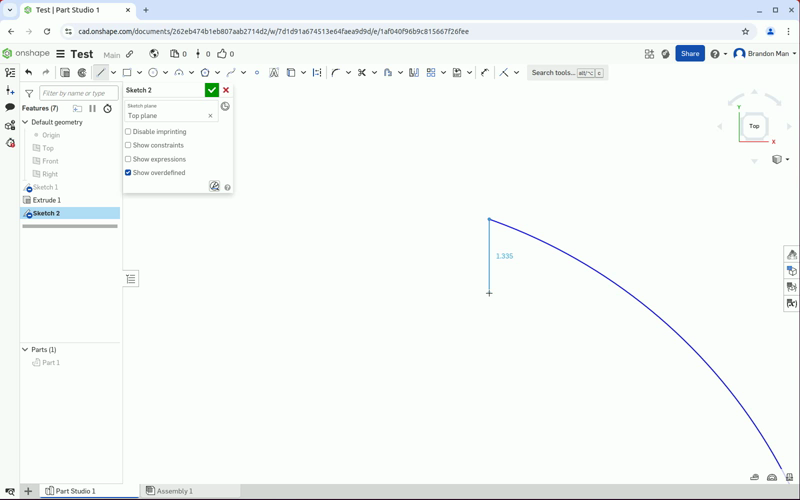
scroll(-6)
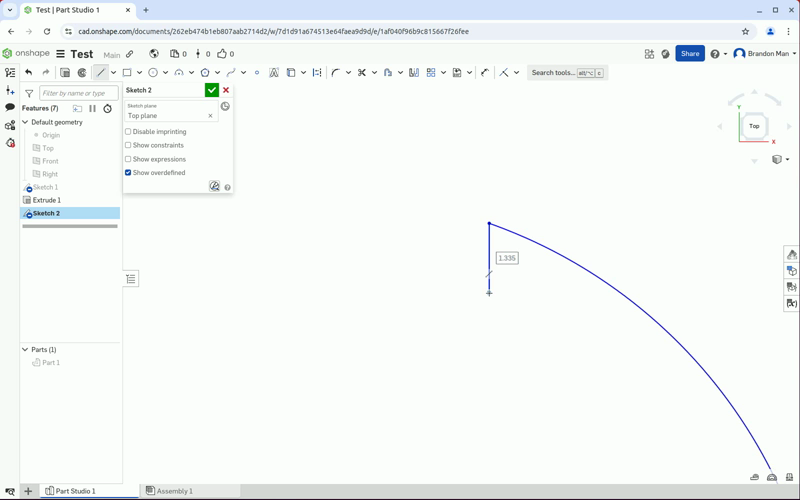
scroll(-6)
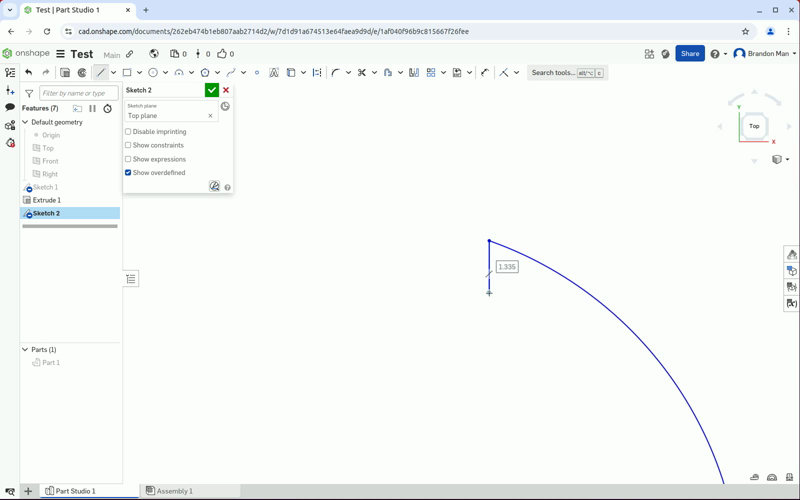
scroll(-6)
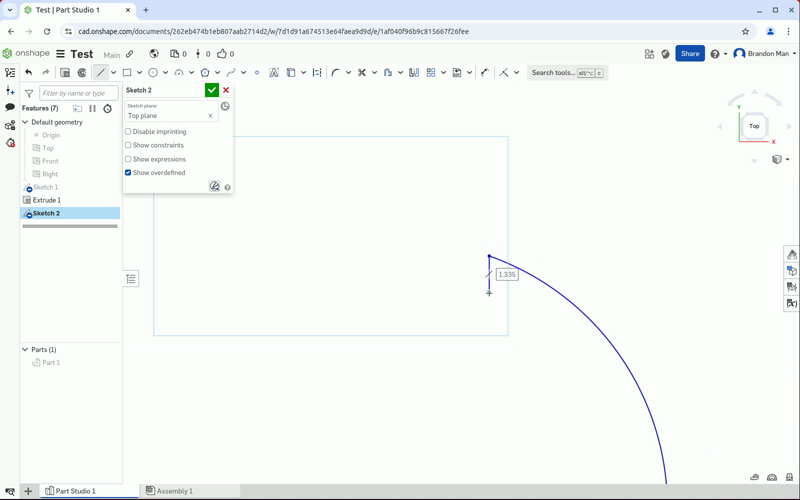
scroll(-6)
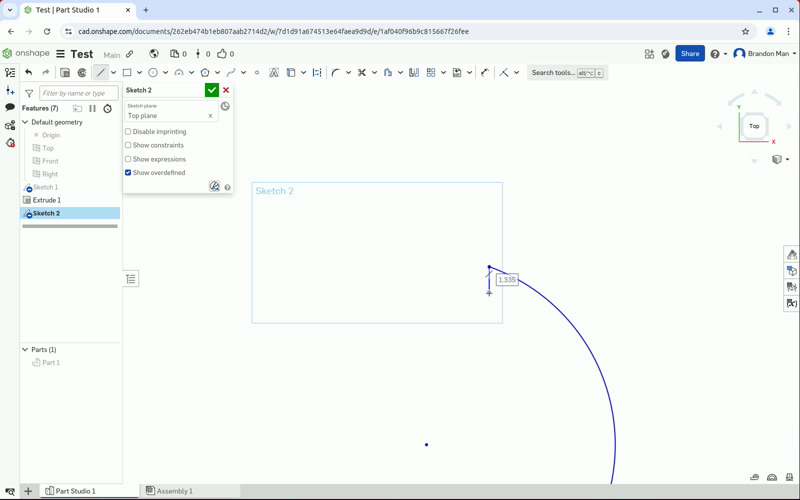
scroll(-6)
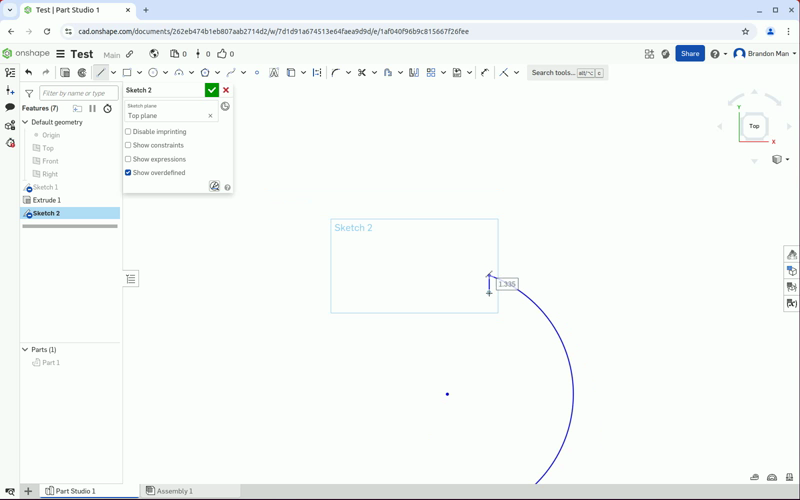
scroll(-6)
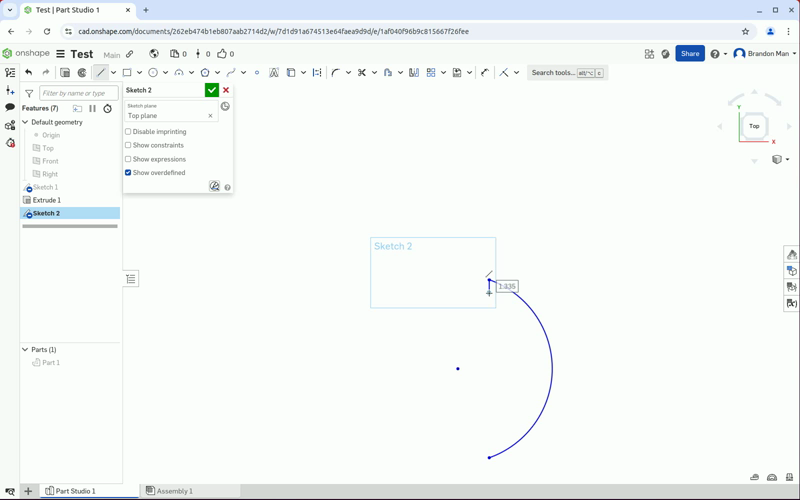
scroll(-6)
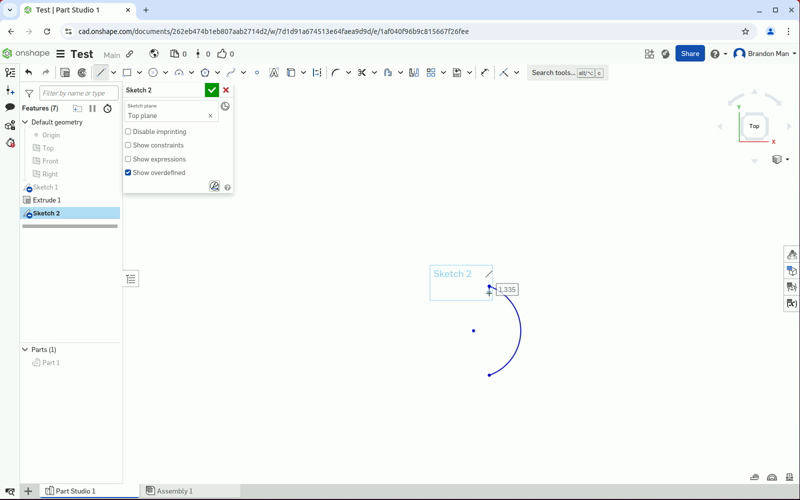
key_up(shift)
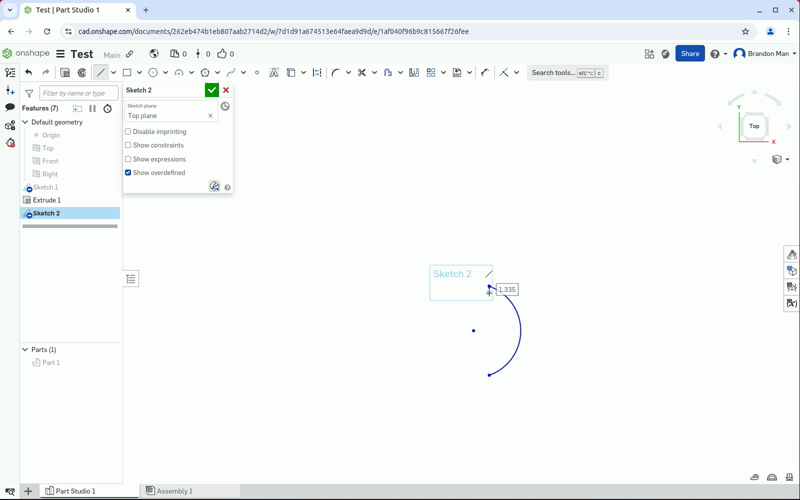
key(esc)
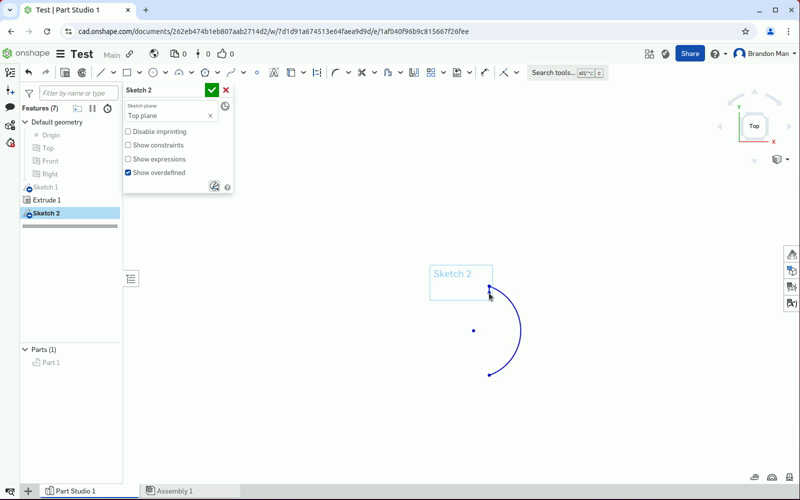
key(a)
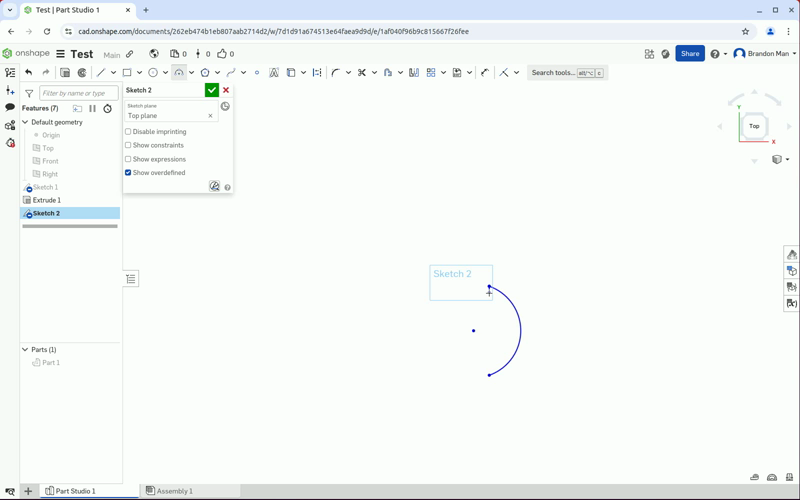
mouse_move(489, 292)
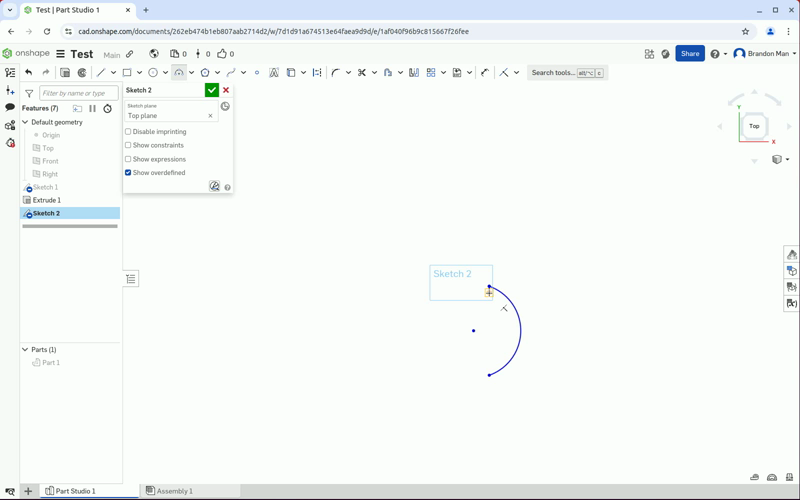
click(489, 292)
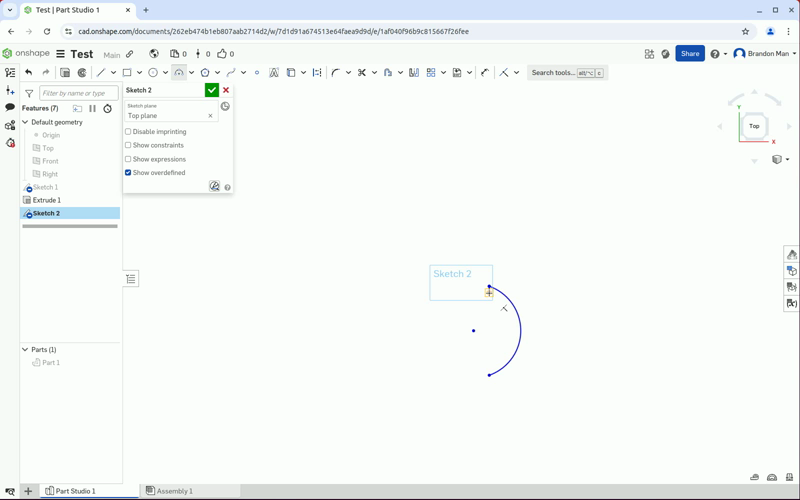
key_down(shift)
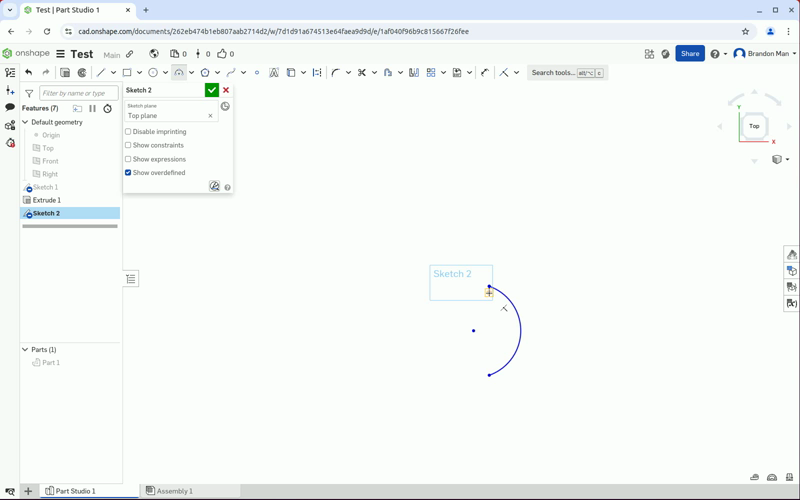
mouse_move(489, 366)
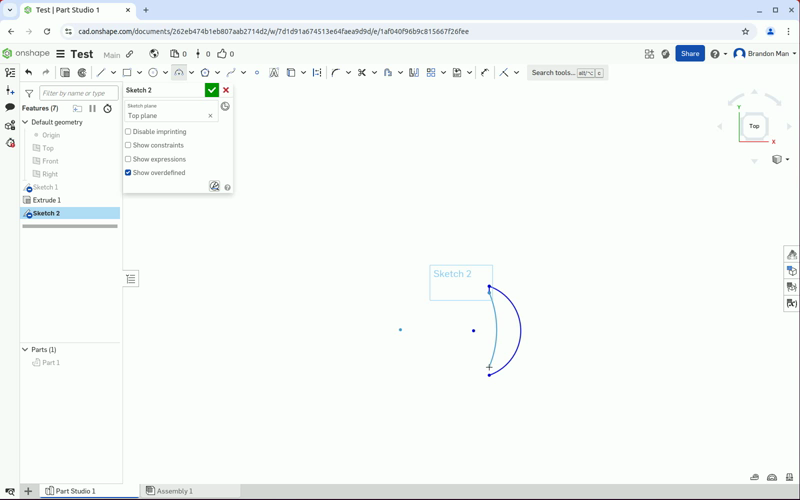
click(489, 366)
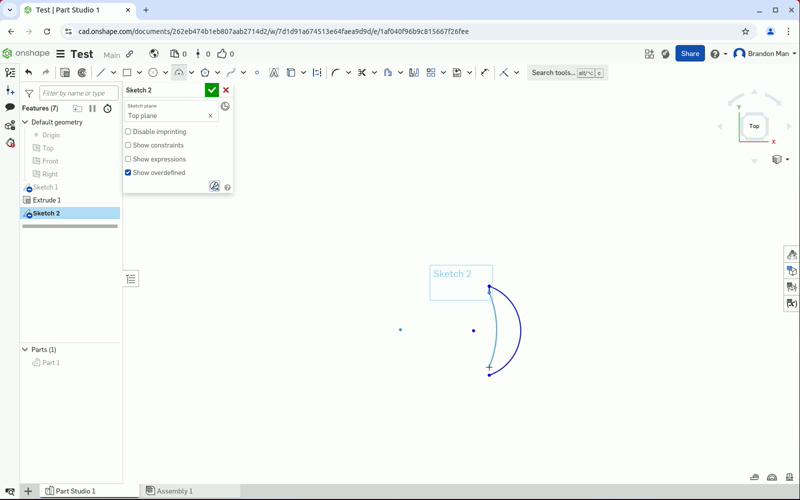
mouse_move(512, 330)
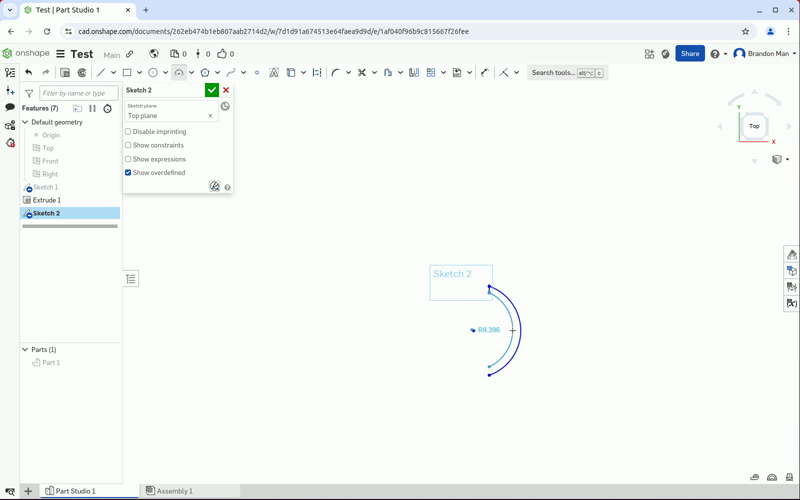
click(512, 330)
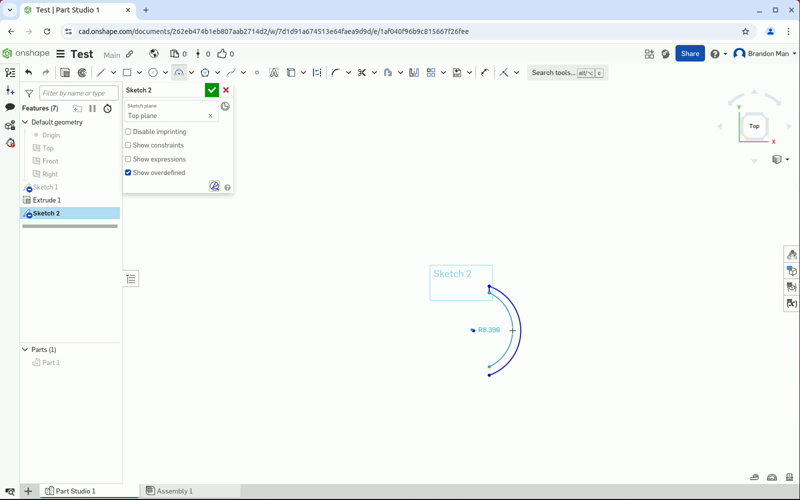
key_up(shift)
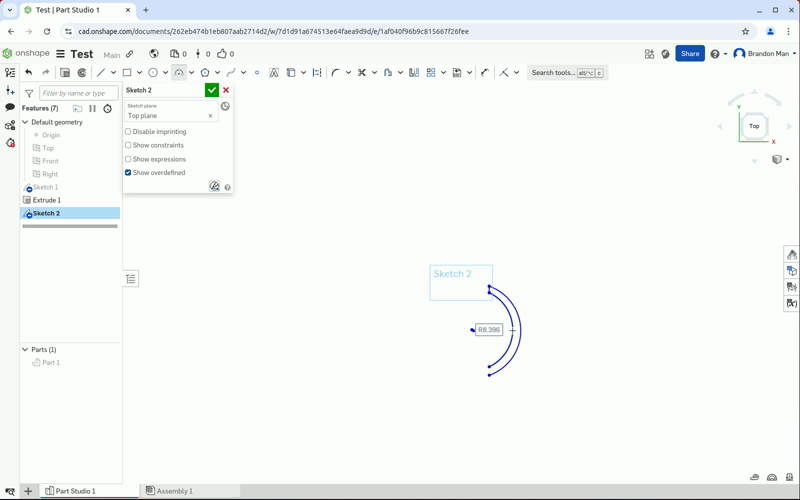
key(esc)
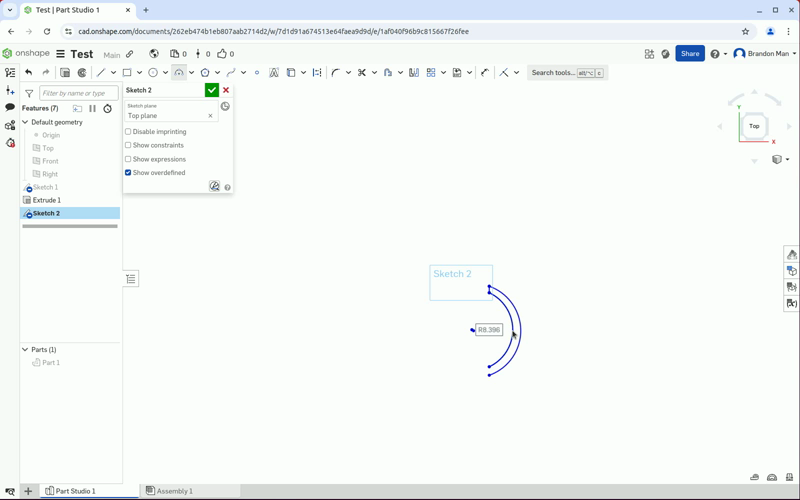
key(l)
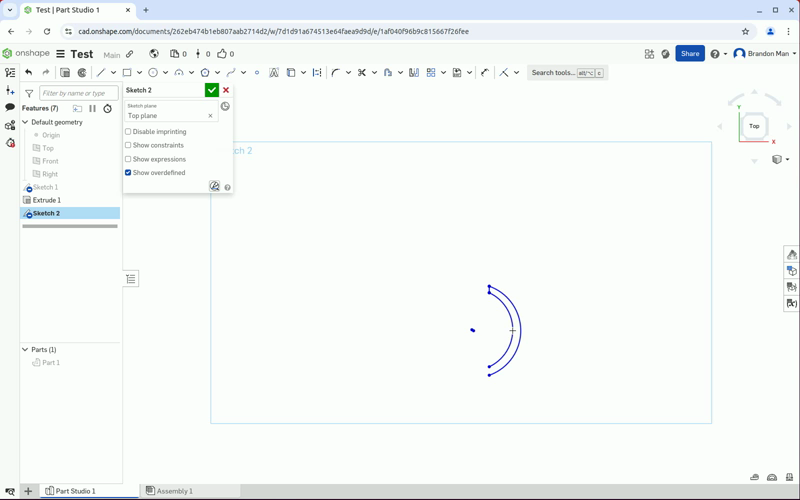
mouse_move(489, 366)
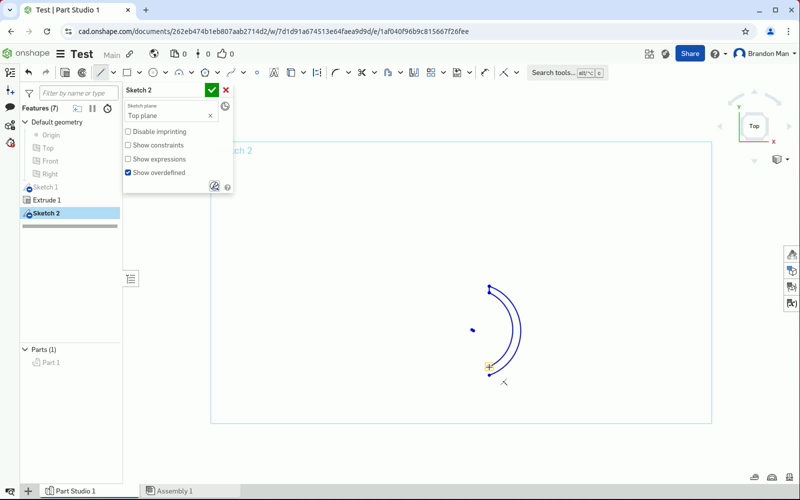
click(489, 366)
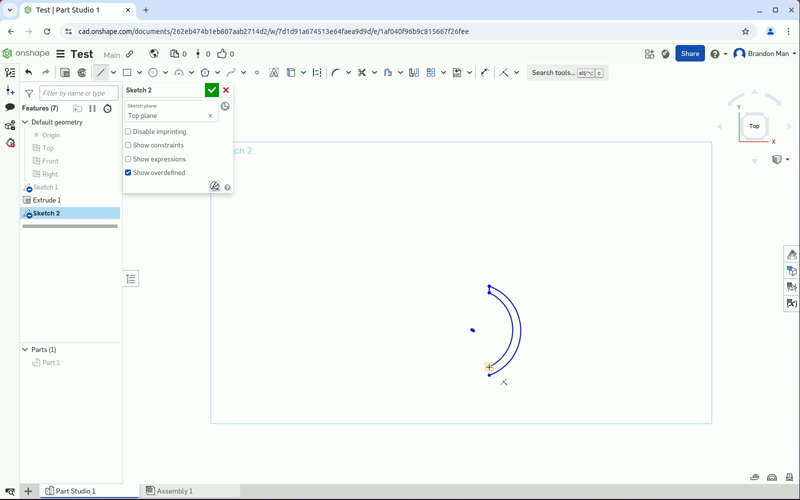
mouse_move(519, 366)
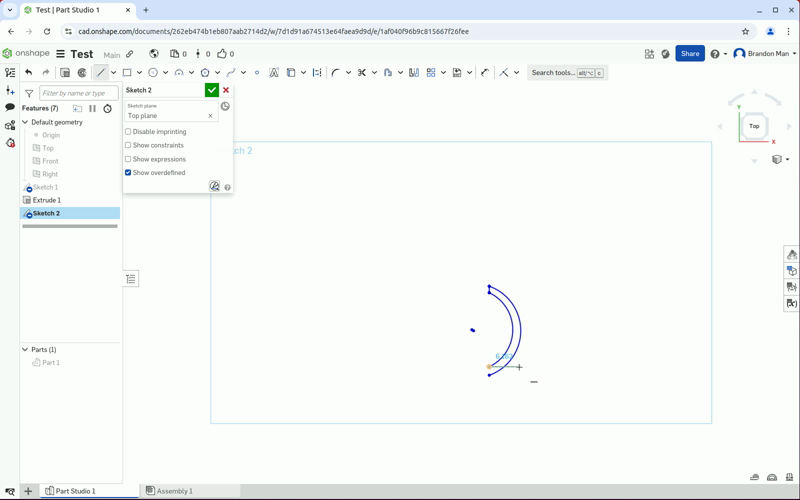
key_down(shift)
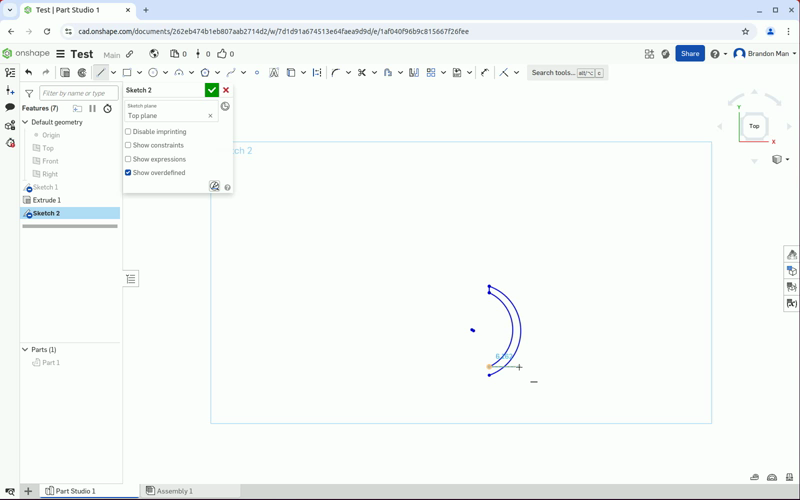
mouse_move(489, 375)
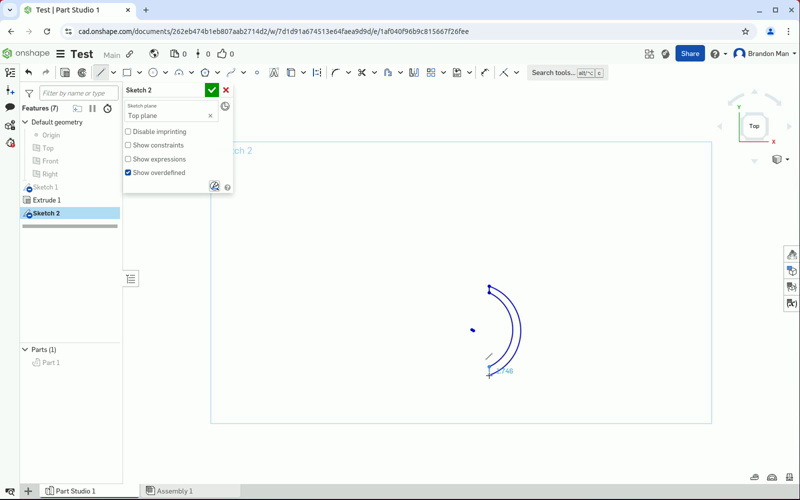
key_up(shift)
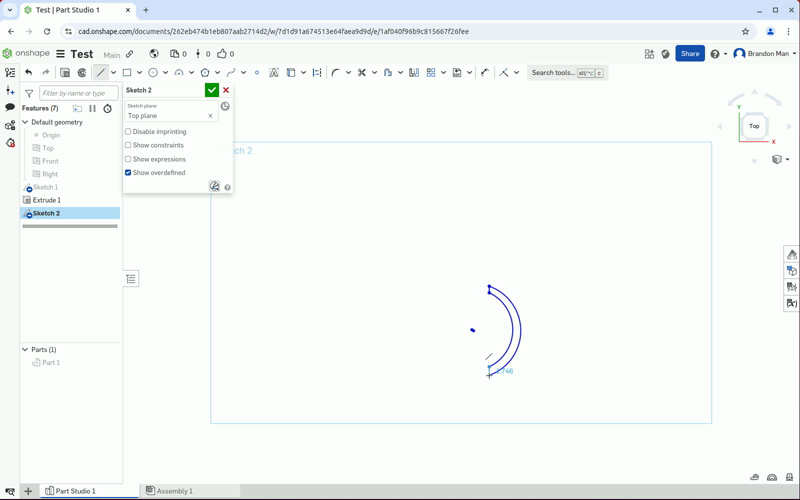
click(489, 375)
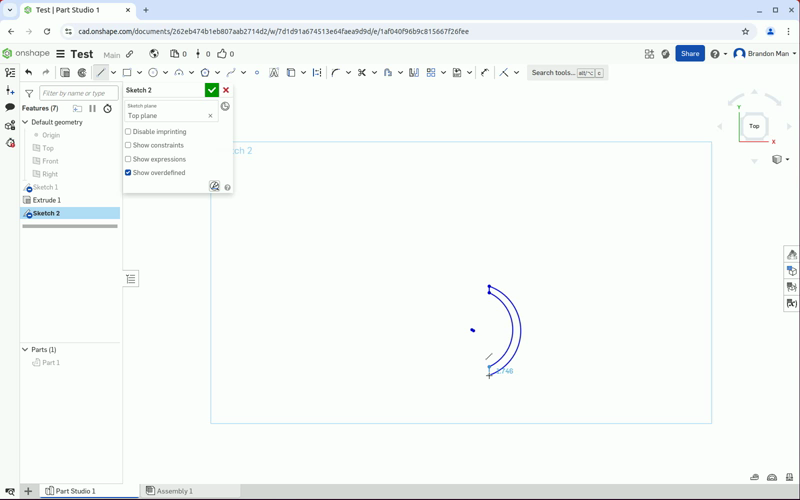
key(esc)
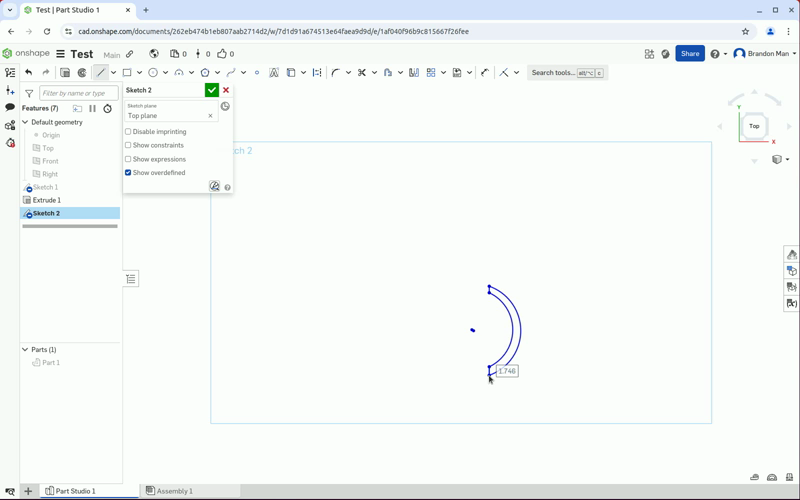
mouse_move(514, 350)
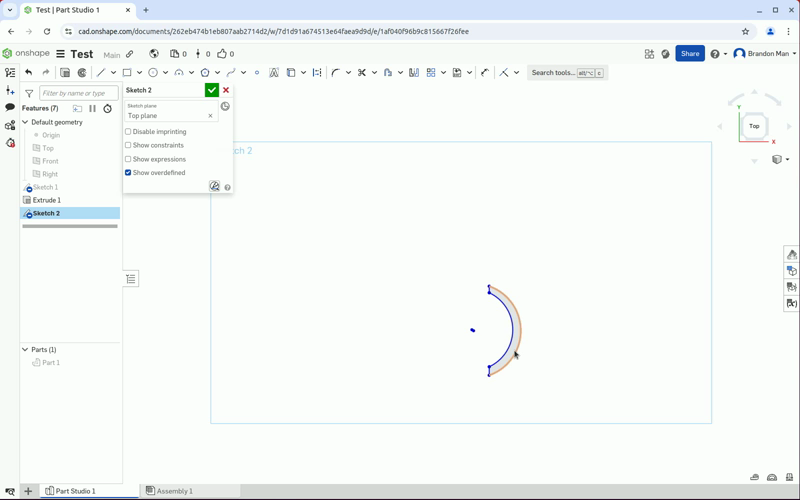
scroll(6)
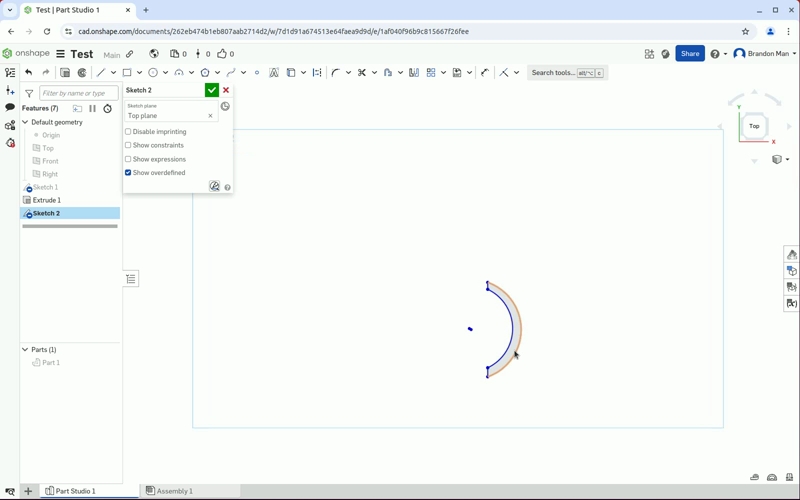
scroll(6)
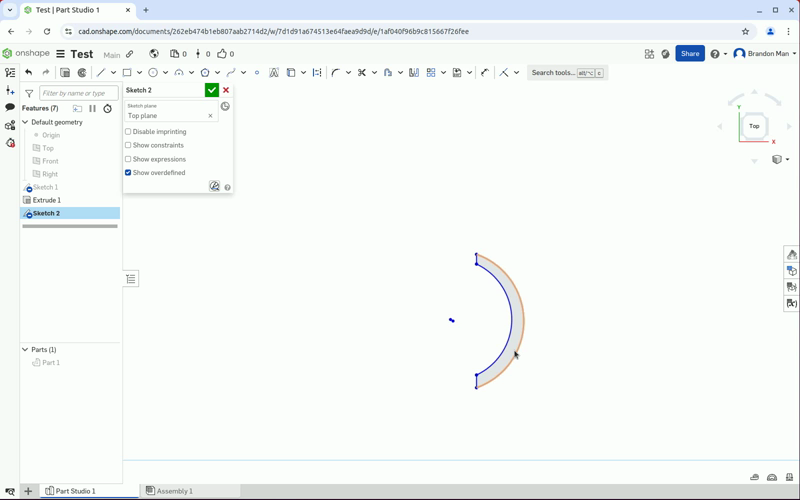
scroll(6)
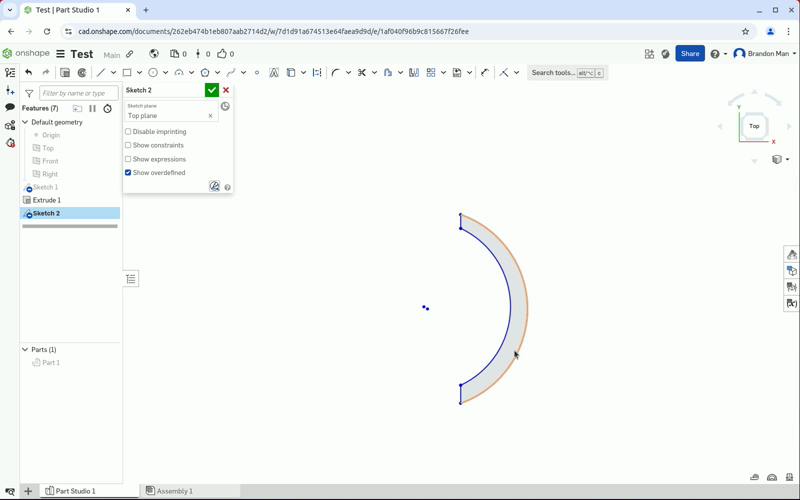
scroll(6)
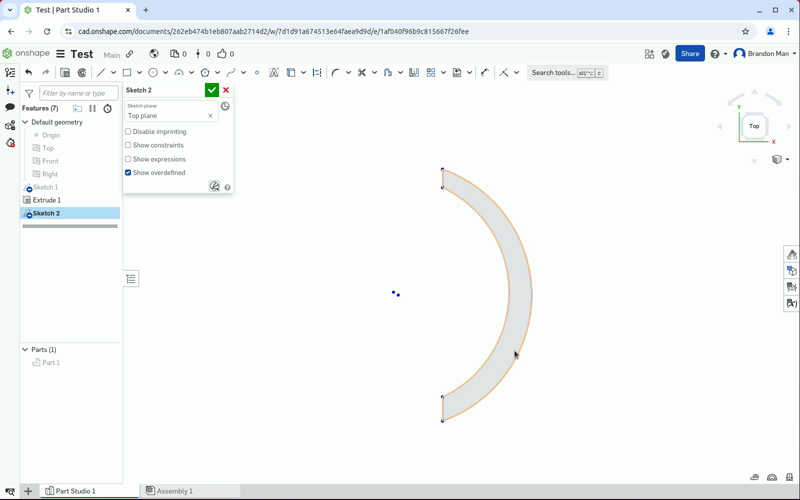
scroll(6)
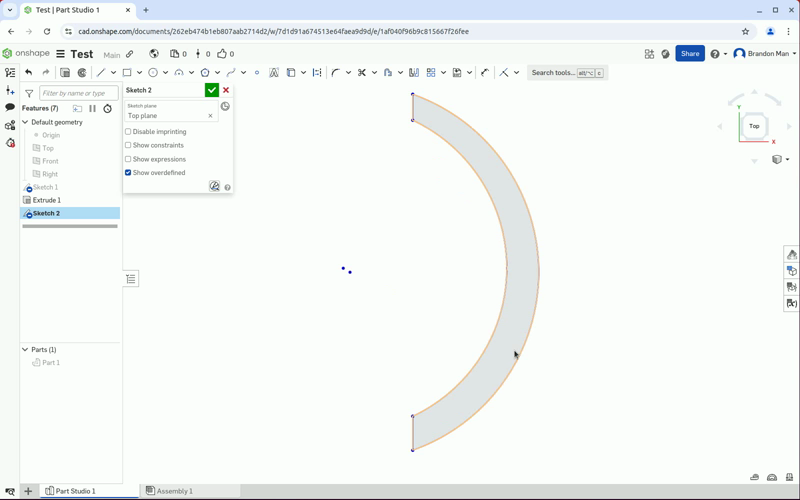
scroll(6)
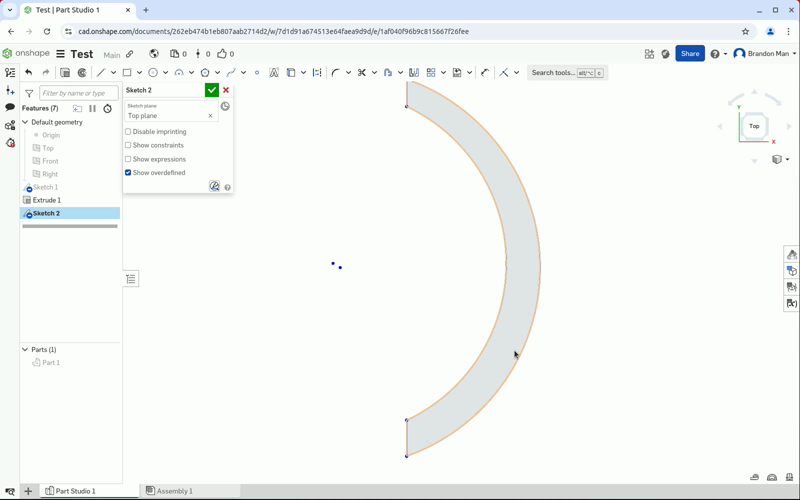
scroll(6)
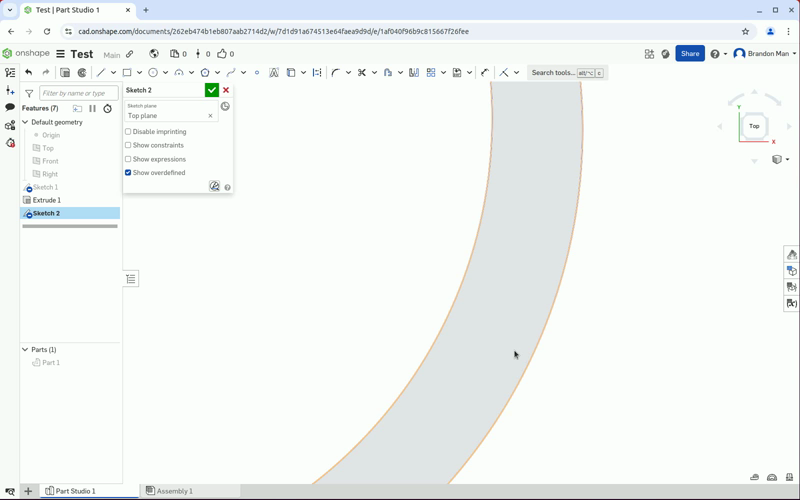
click(514, 350)
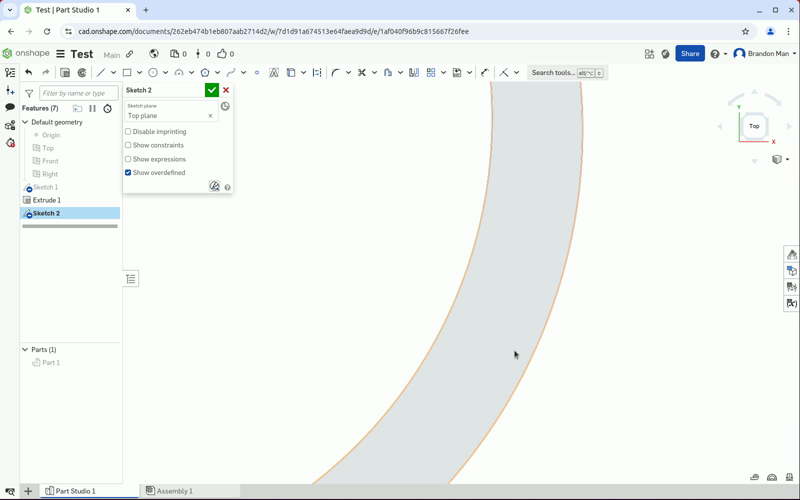
scroll(-6)
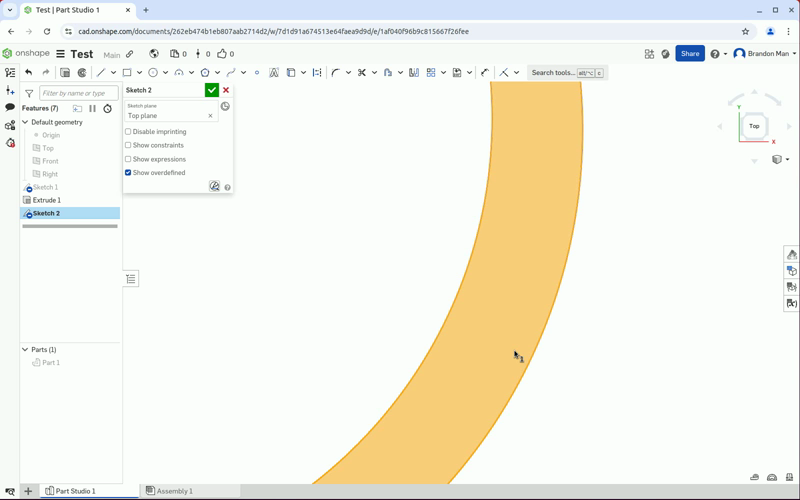
scroll(-6)
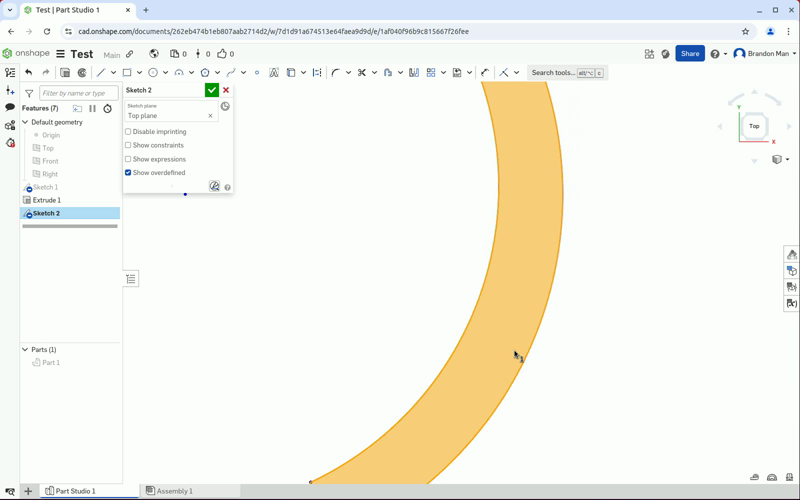
scroll(-6)
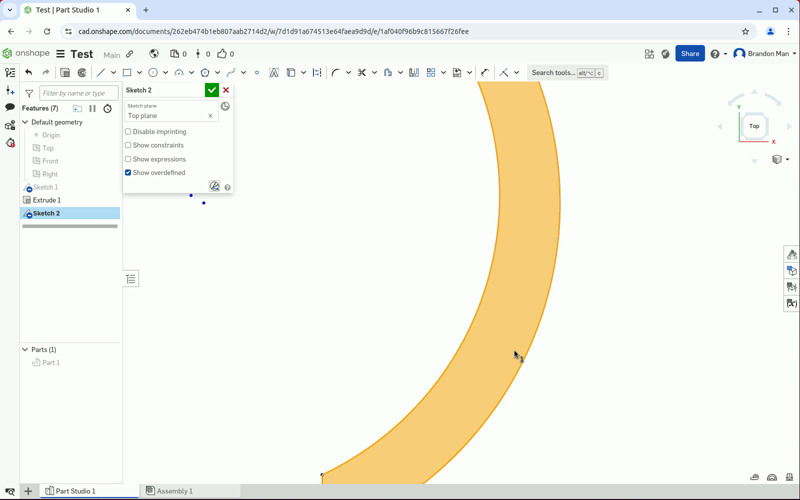
scroll(-6)
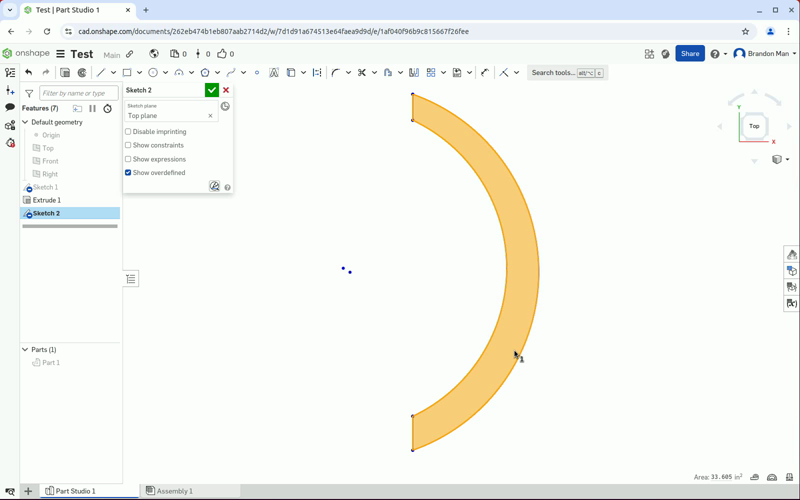
scroll(-6)
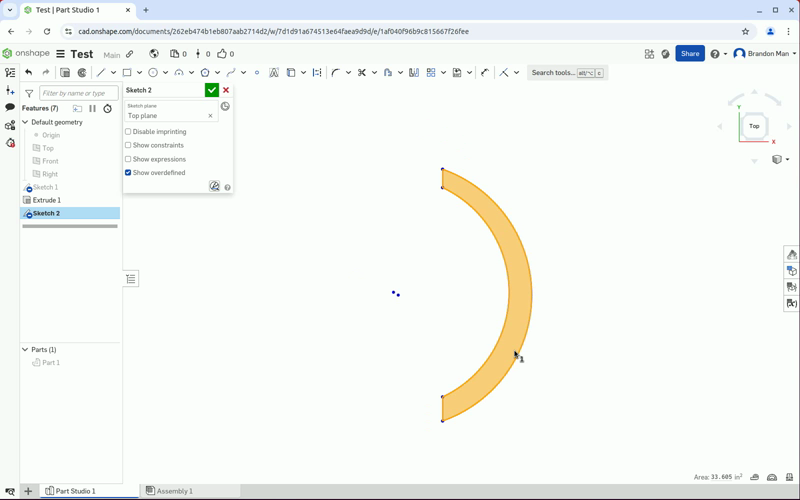
scroll(-6)
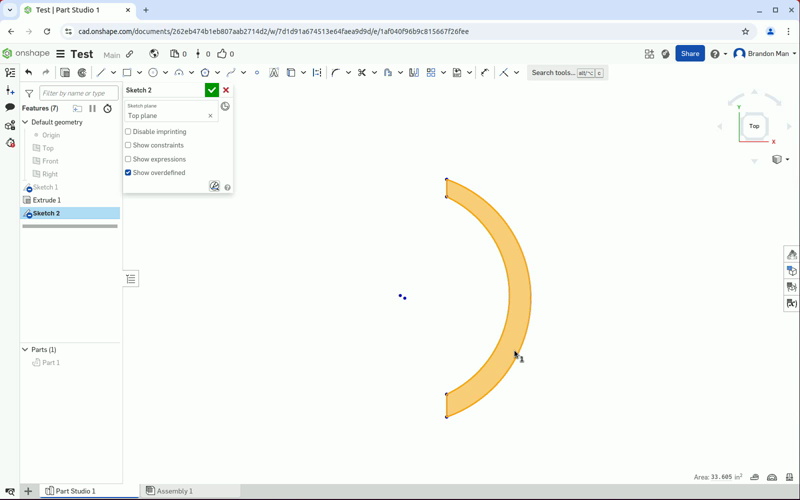
scroll(-6)
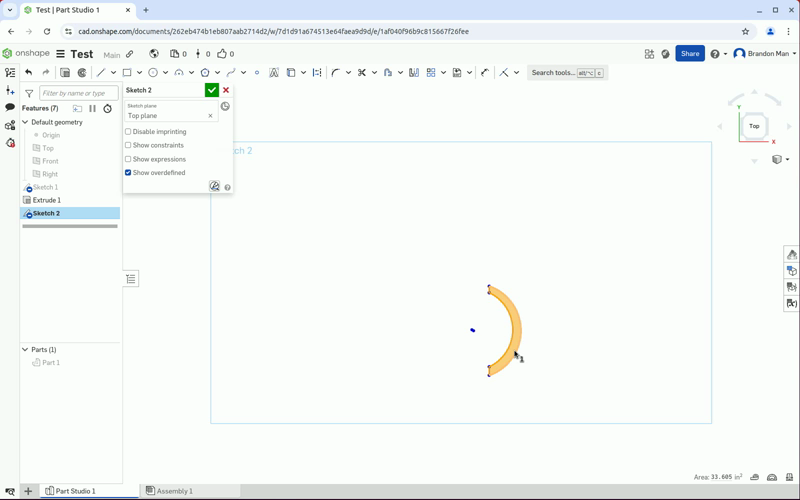
mouse_move(73, 352)
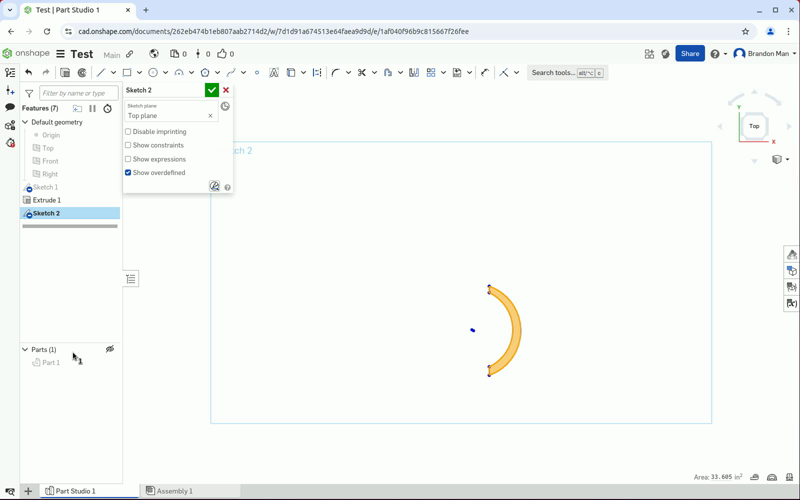
key(shift+y)
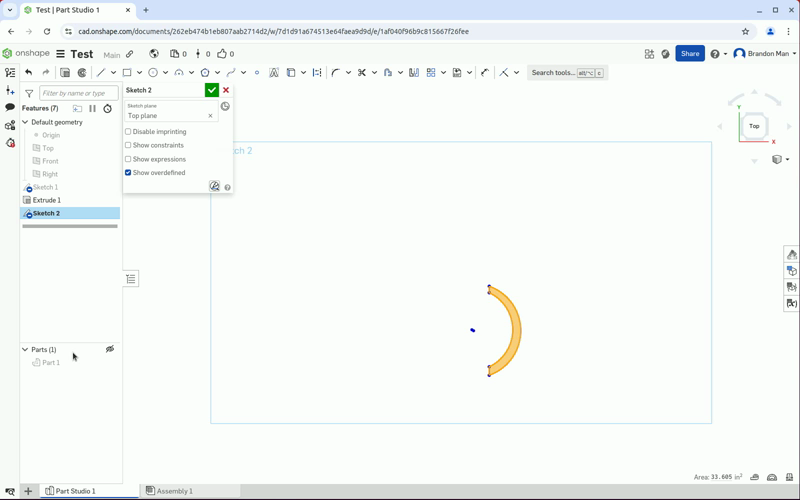
key(shift+e)
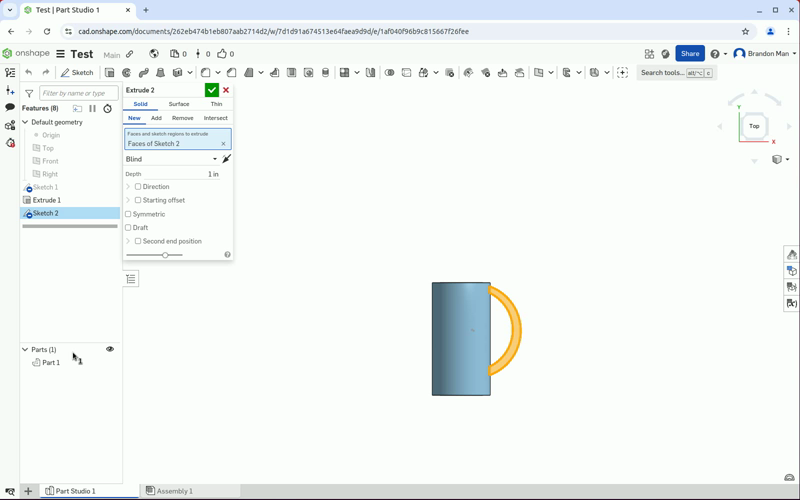
mouse_move(143, 106)
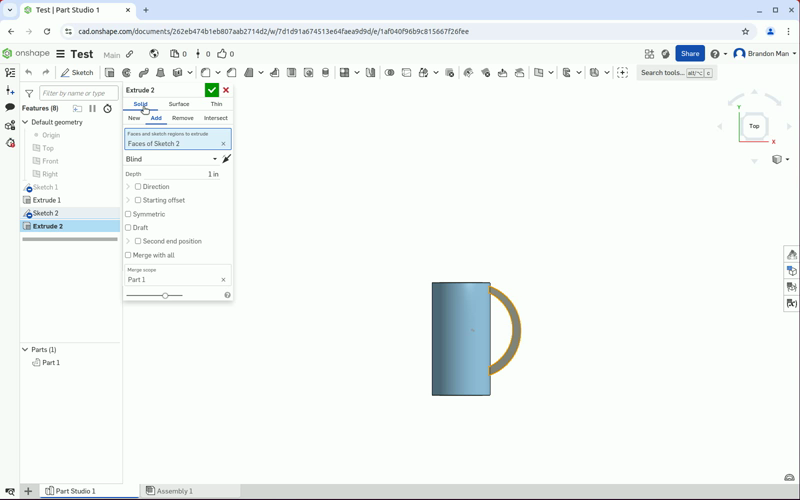
click(143, 106)
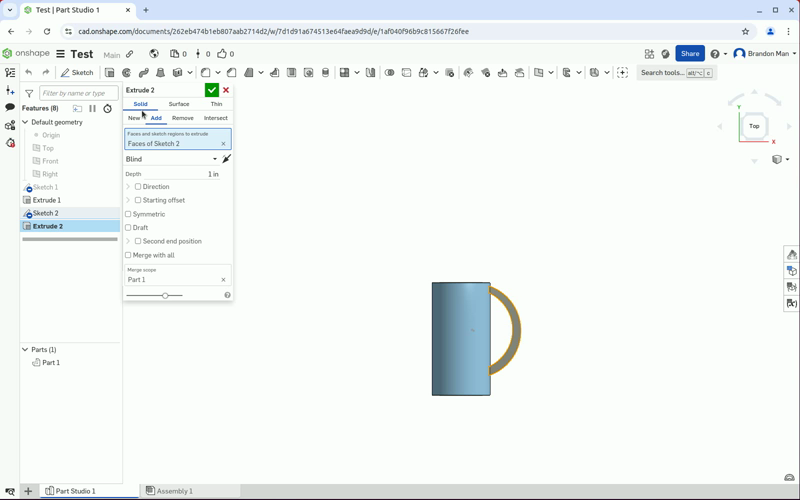
mouse_move(137, 120)
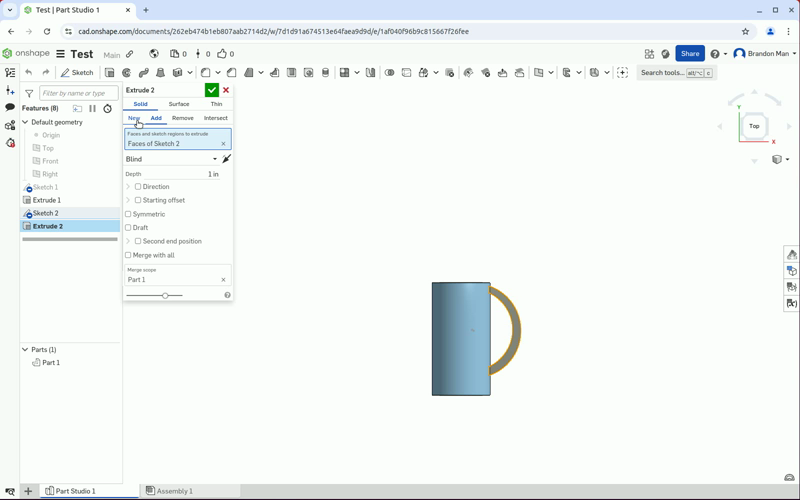
click(137, 120)
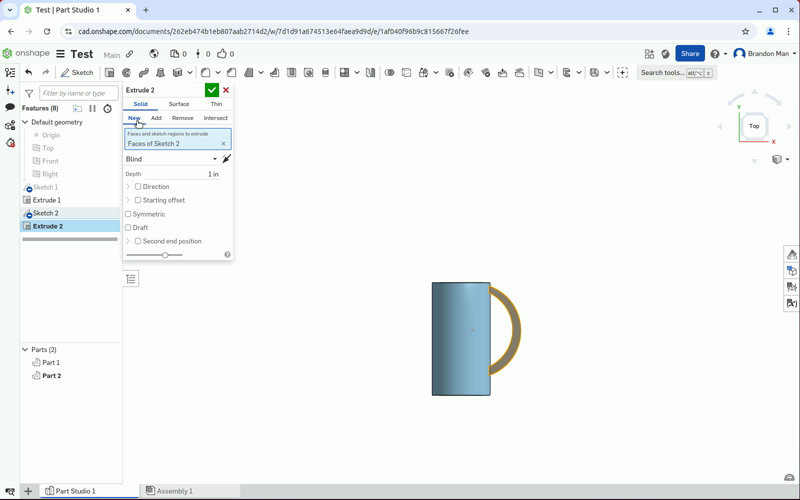
key(tab, 4)
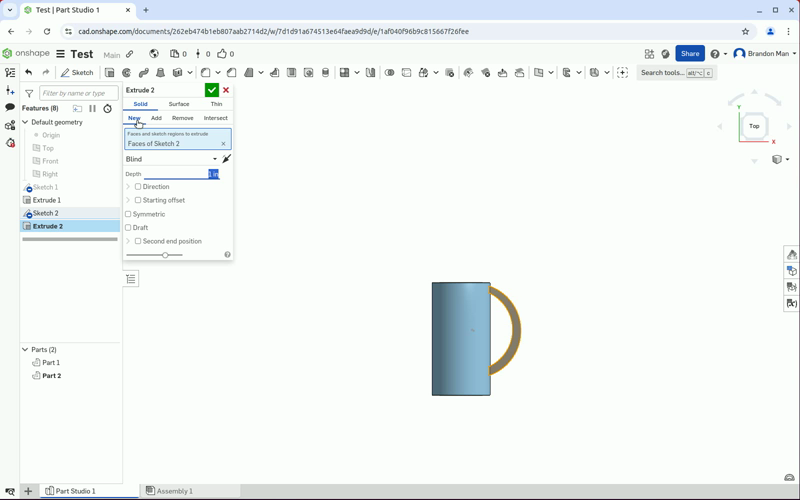
text(0.962)
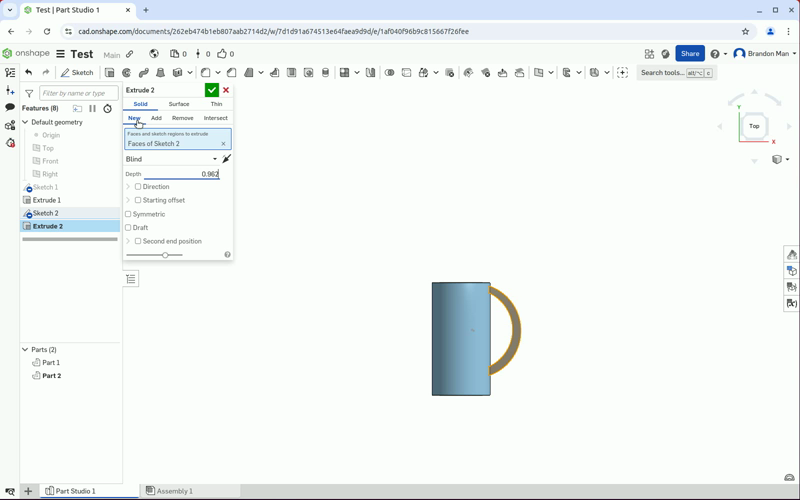
key(tab, 3)
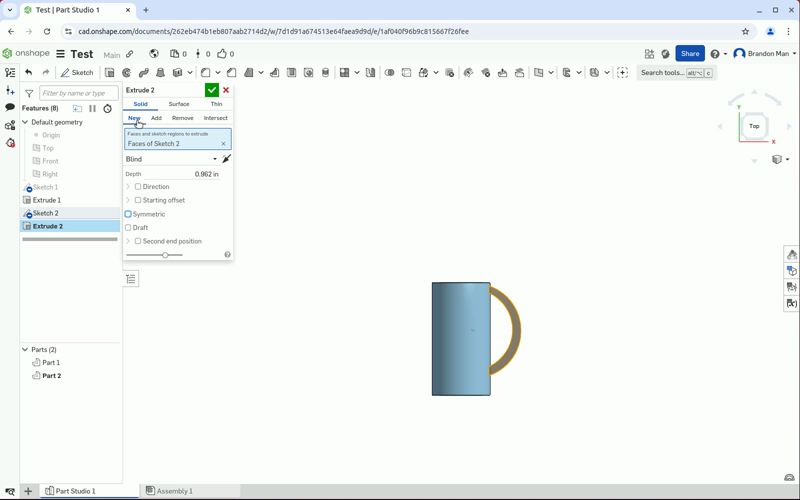
key(space)
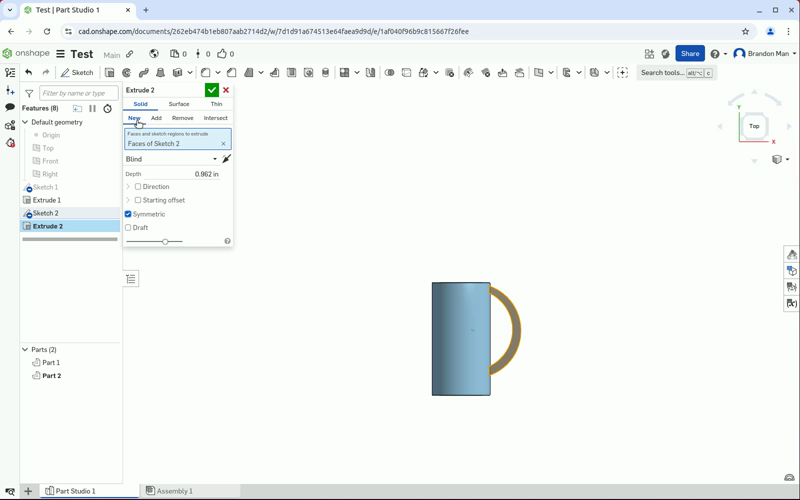
key(enter)
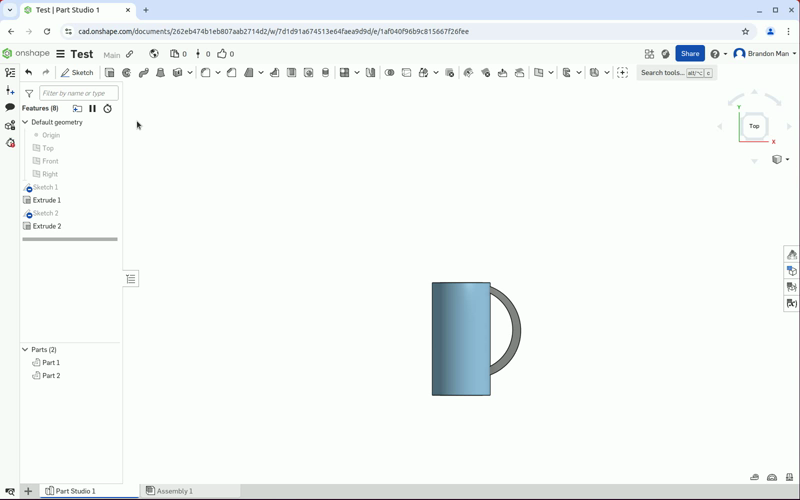
key(shift+h)
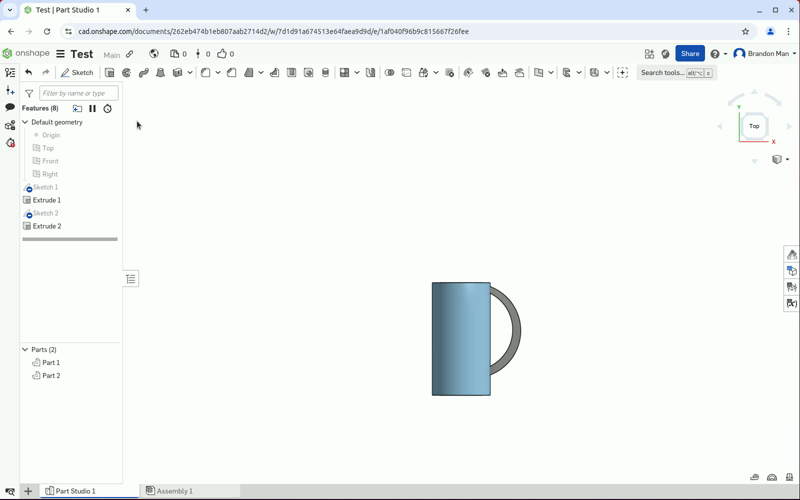
key(shift+h)
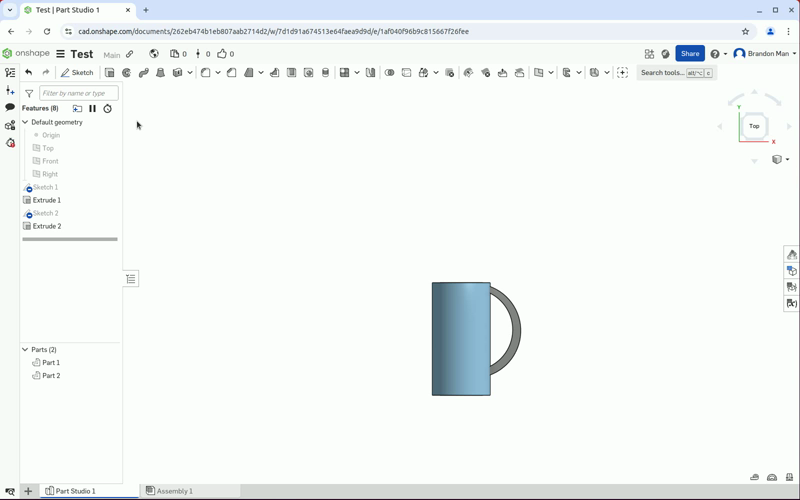
mouse_move(73, 189)
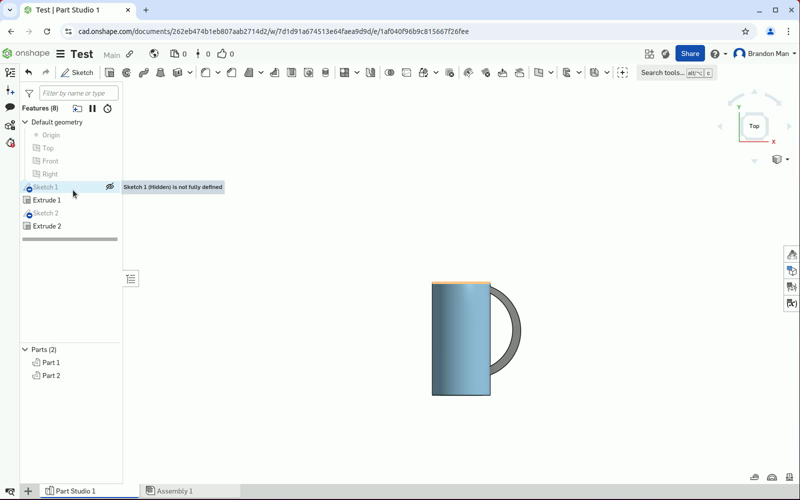
click(73, 189)
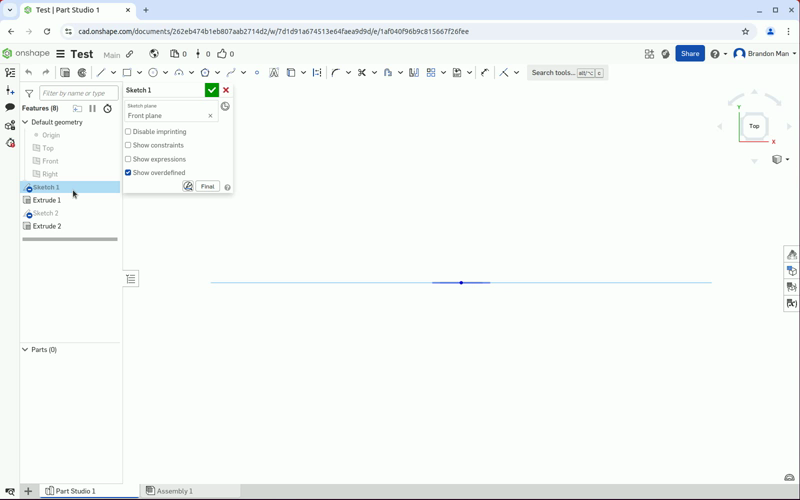
mouse_move(229, 92)
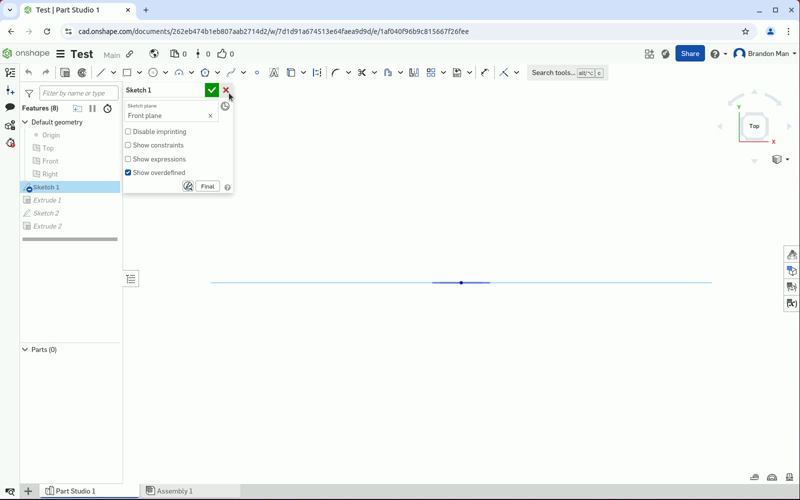
click(229, 92)
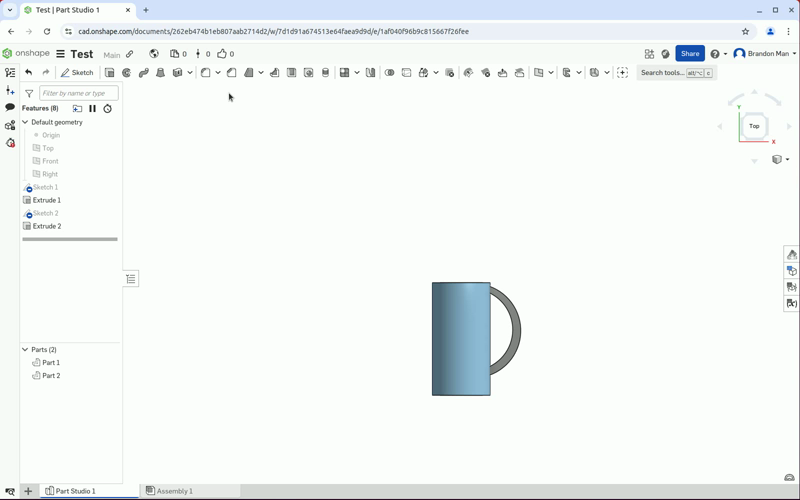
mouse_move(73, 352)
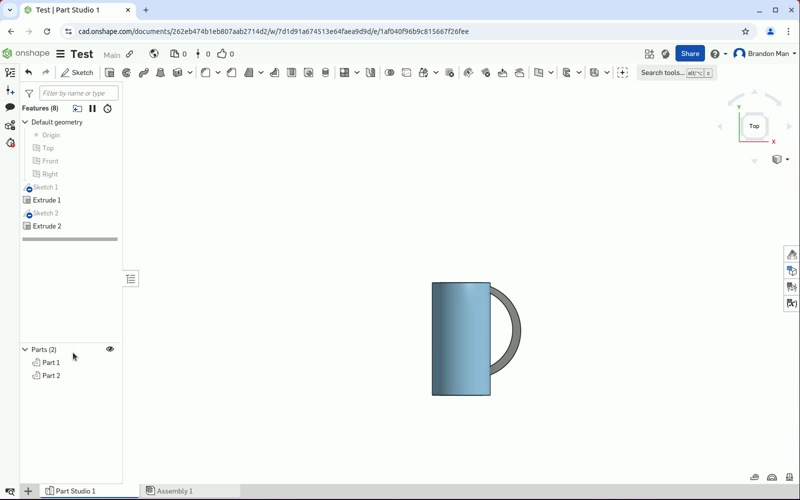
key(y)
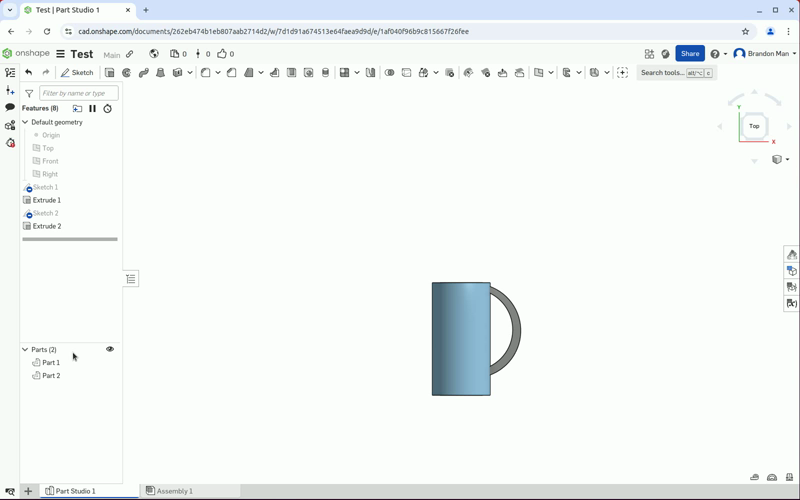
key(shift+p)
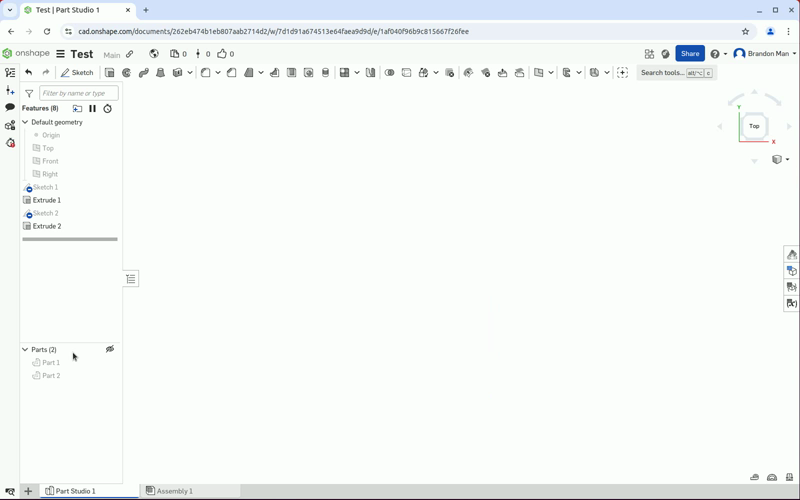
key(space)
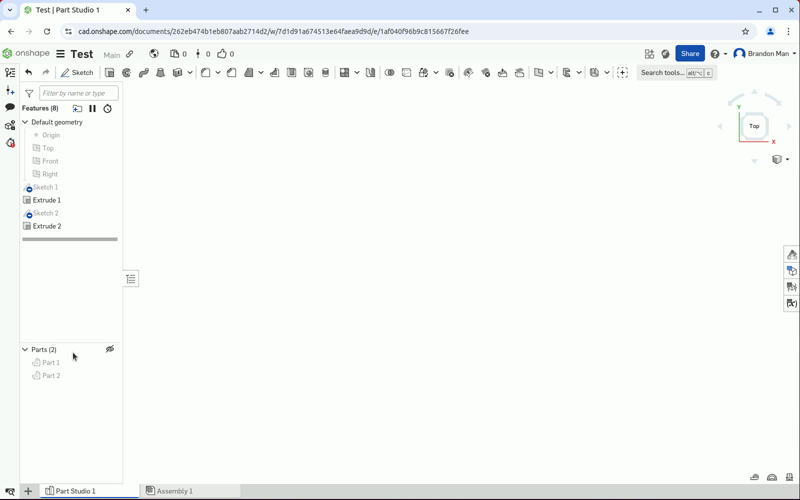
key_down(shift)
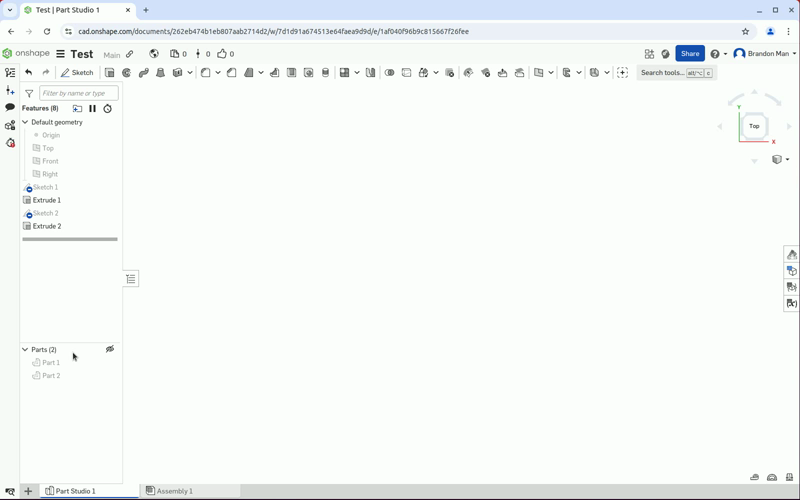
key(up)
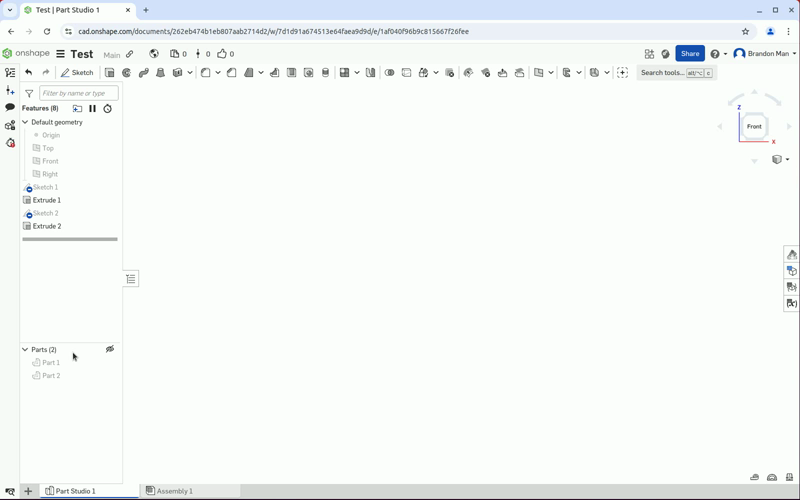
key_up(shift)
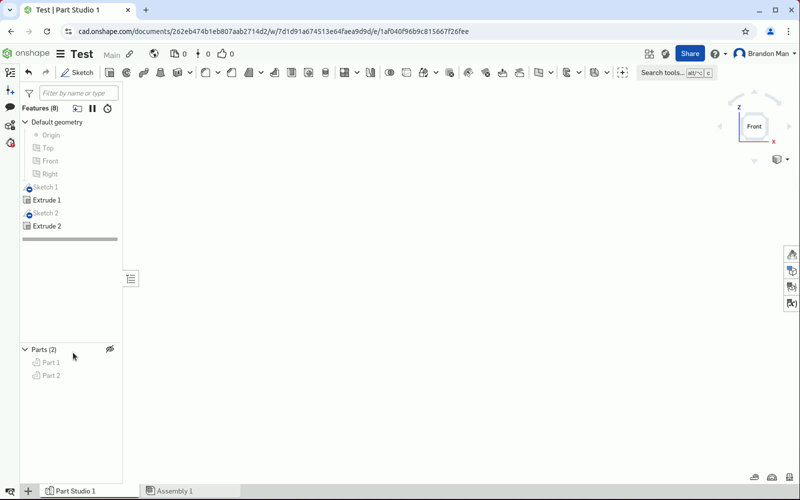
mouse_move(73, 352)
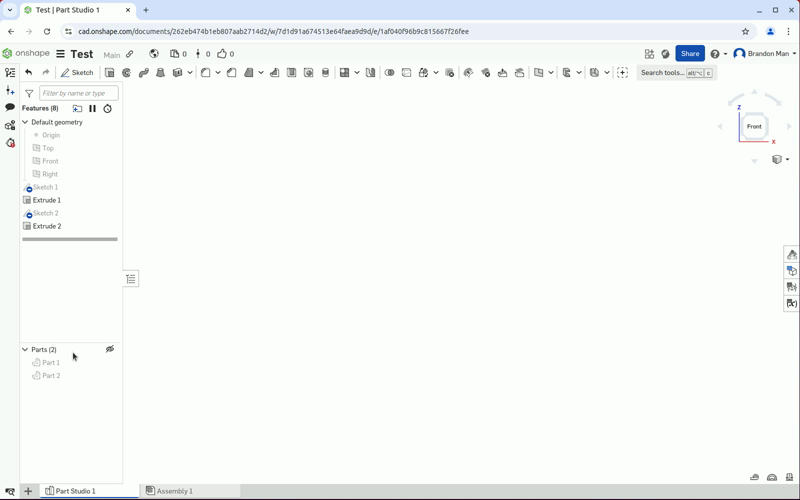
key(shift+y)
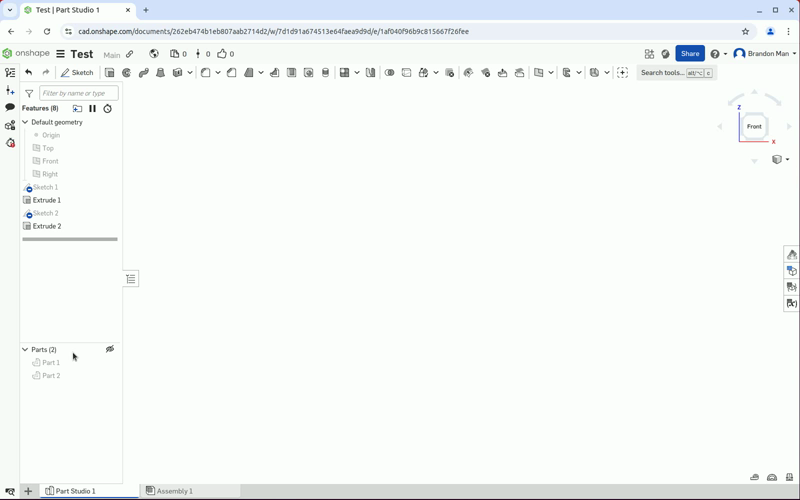
key(shift+s)
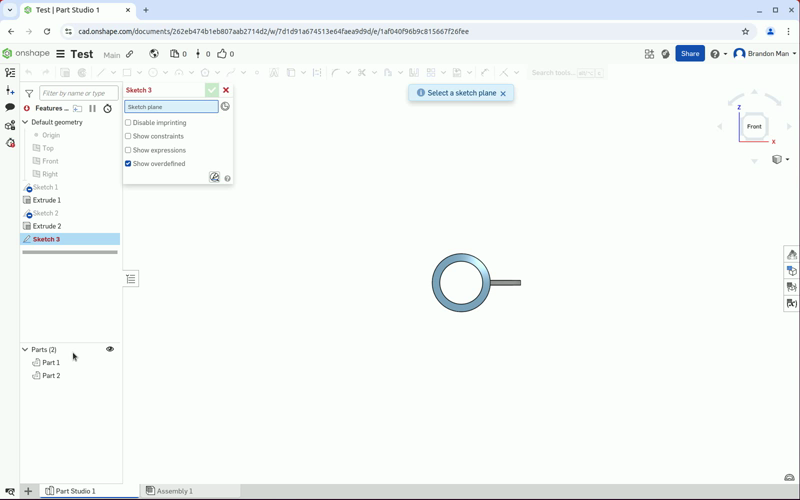
mouse_move(73, 163)
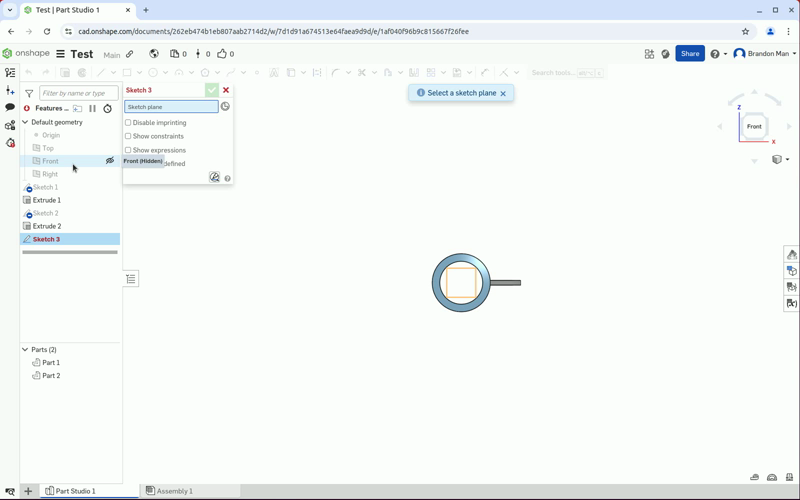
click(73, 163)
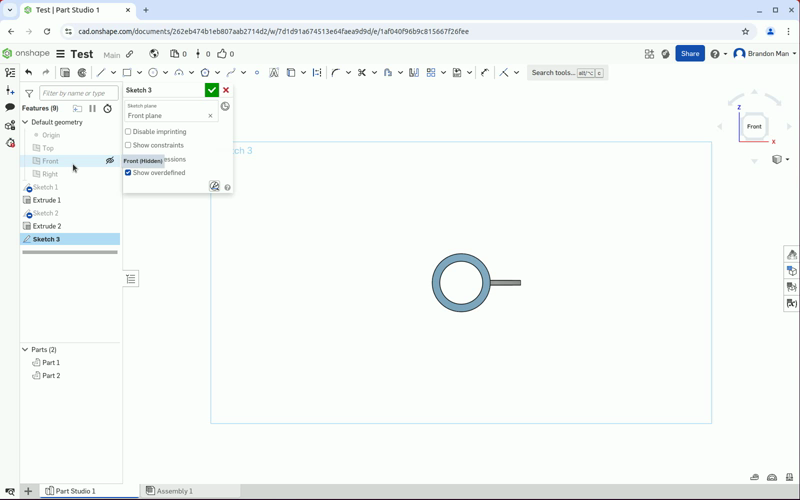
mouse_move(73, 352)
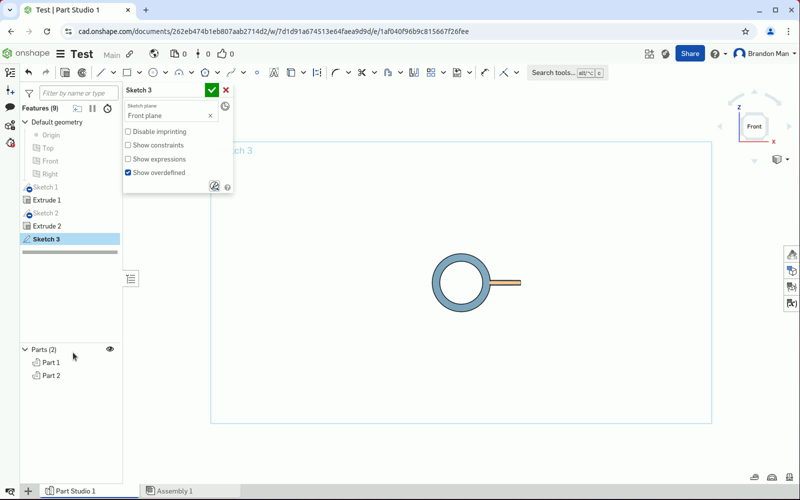
key(y)
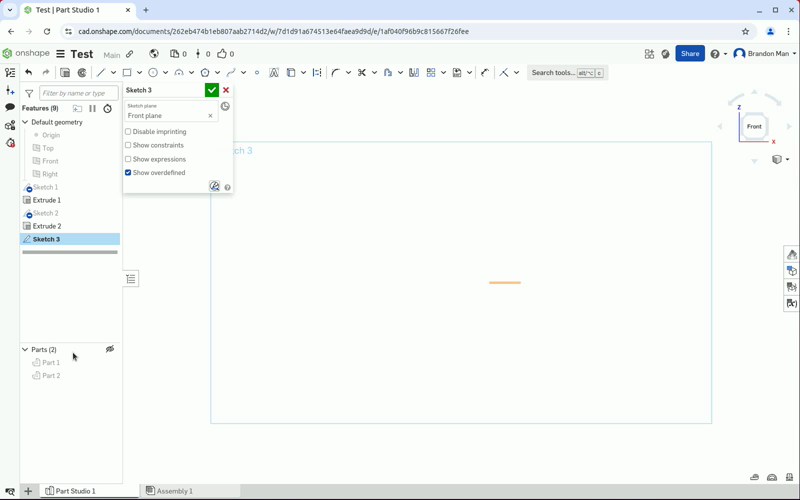
key(c)
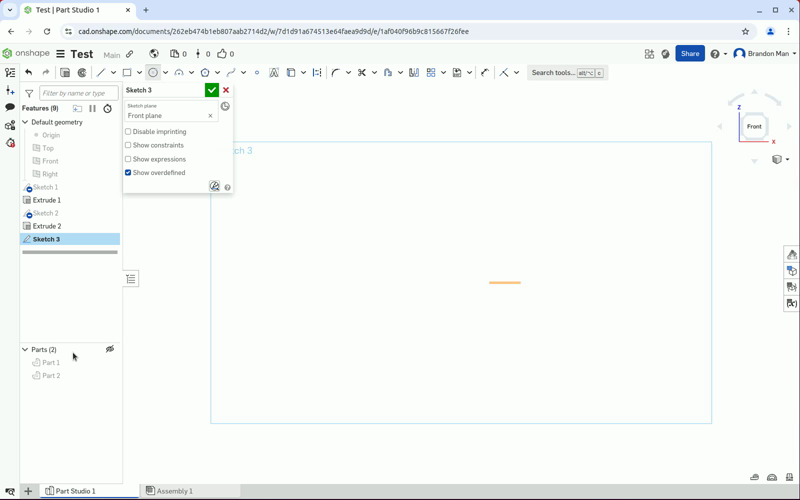
key_down(shift)
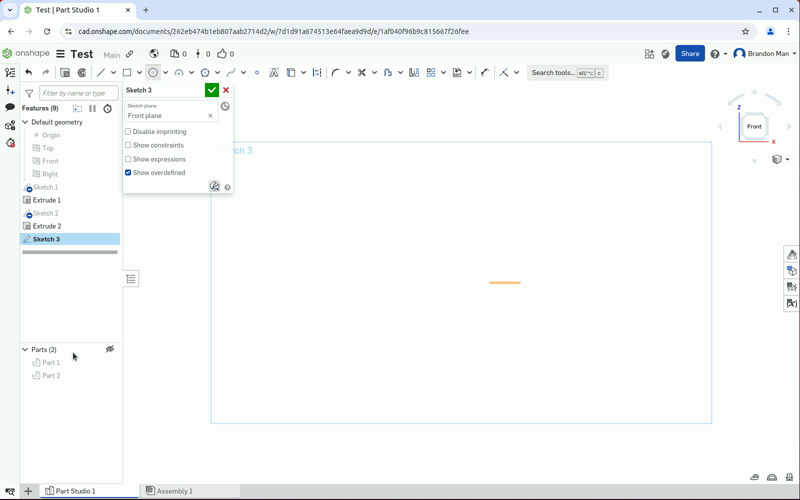
mouse_move(461, 282)
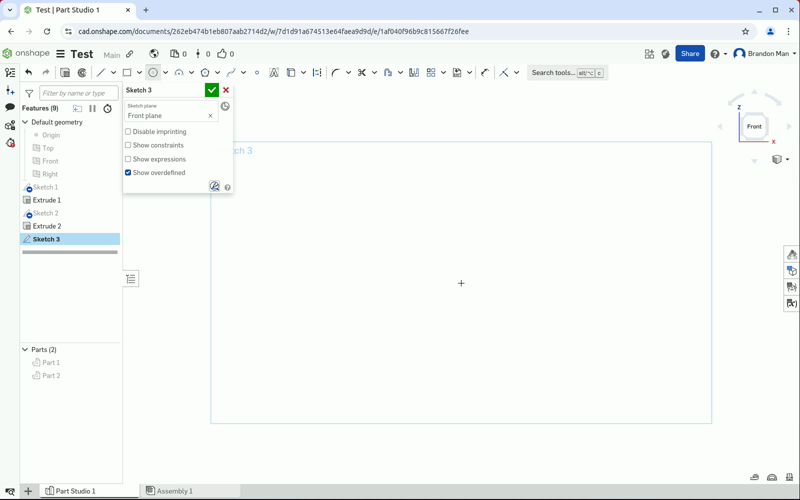
click(461, 282)
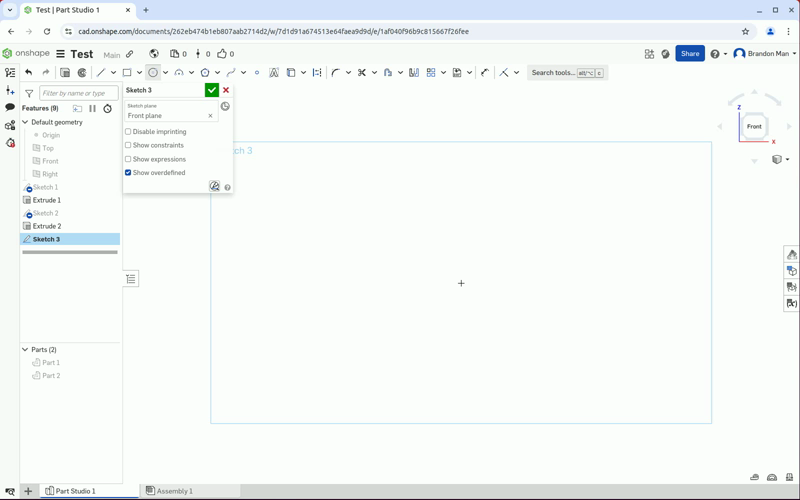
key_up(shift)
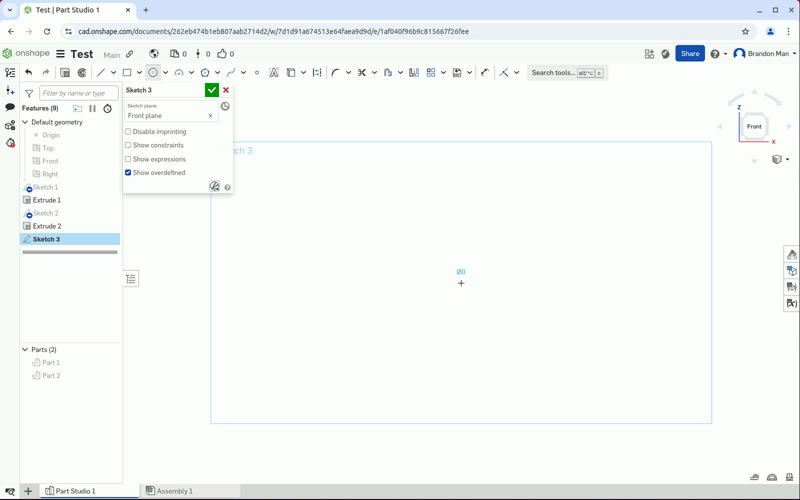
mouse_move(490, 282)
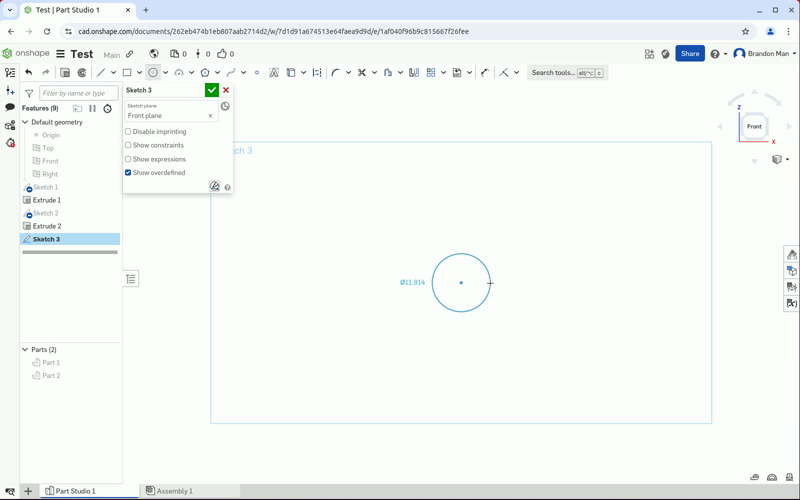
click(490, 282)
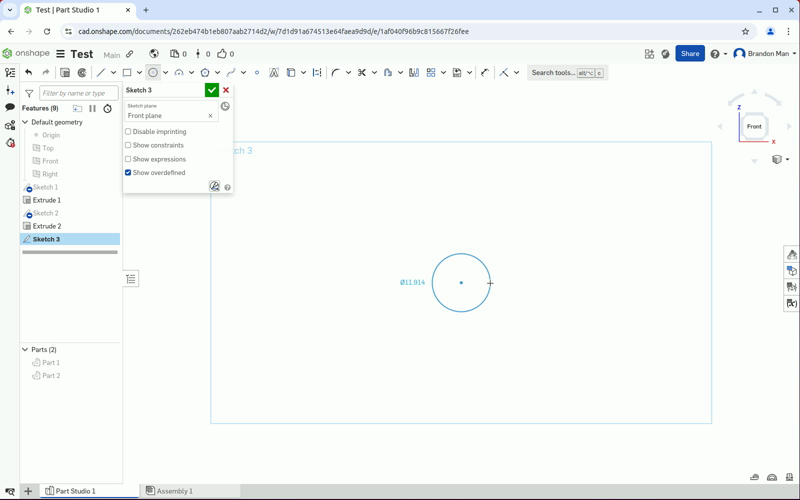
key(esc)
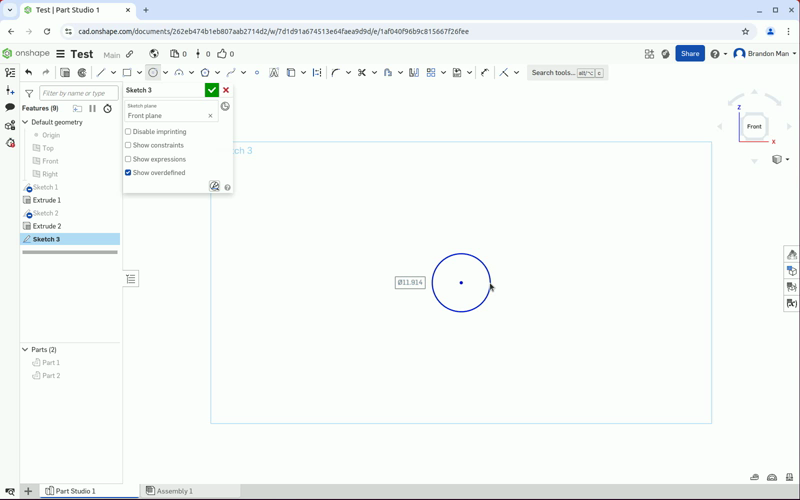
mouse_move(447, 280)
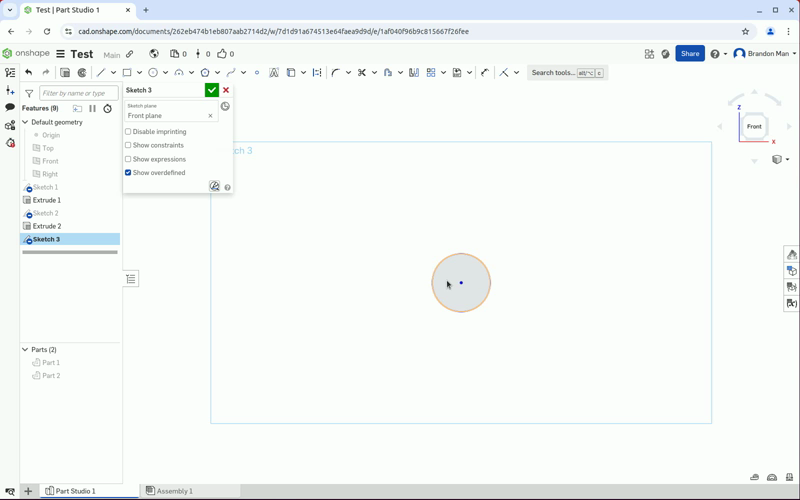
click(447, 280)
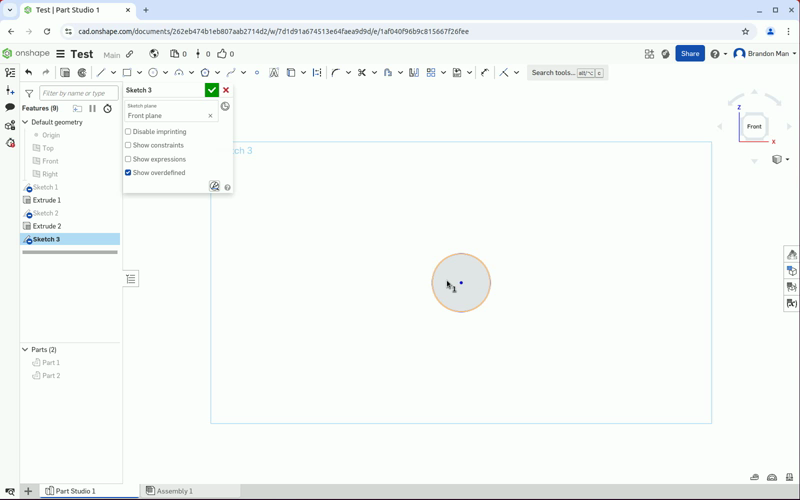
mouse_move(73, 352)
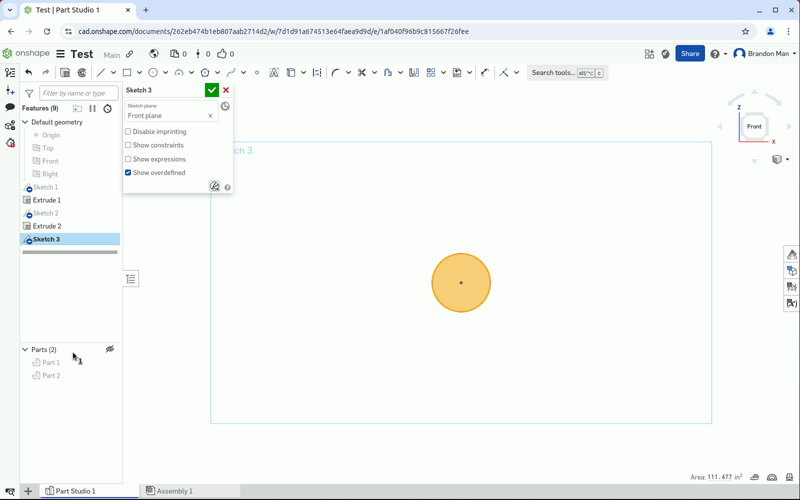
key(shift+y)
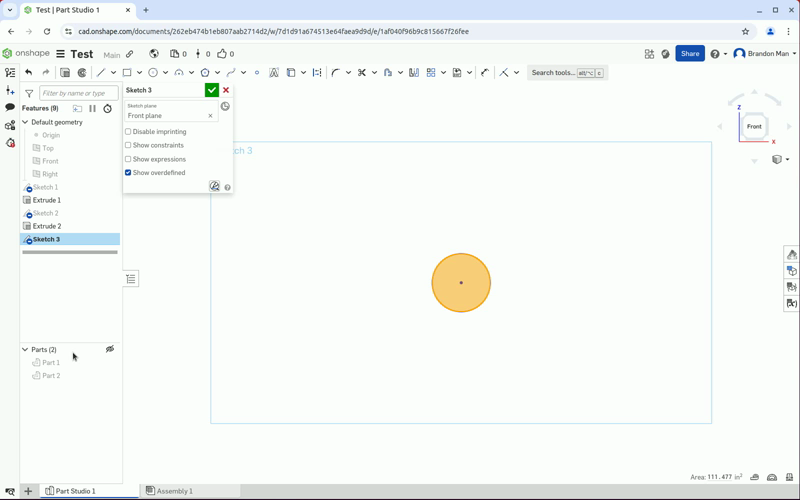
key(shift+e)
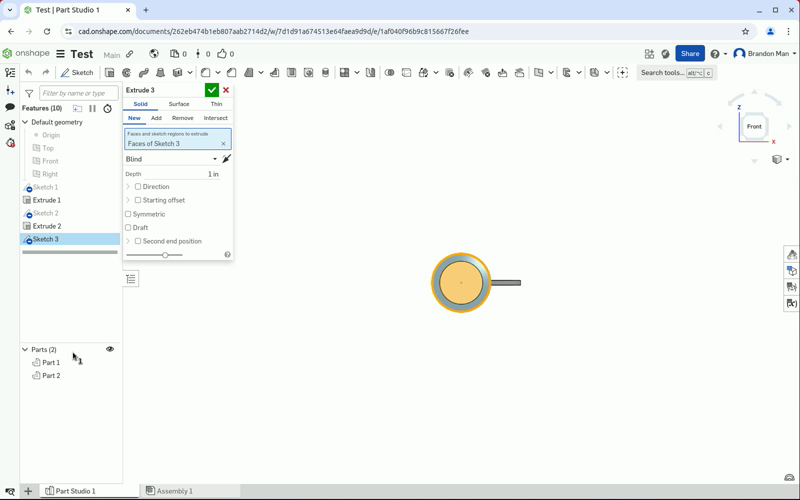
mouse_move(143, 106)
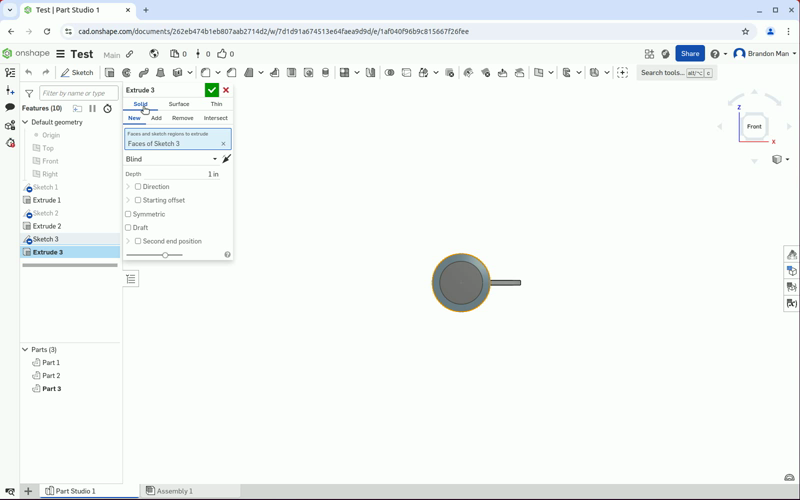
click(143, 106)
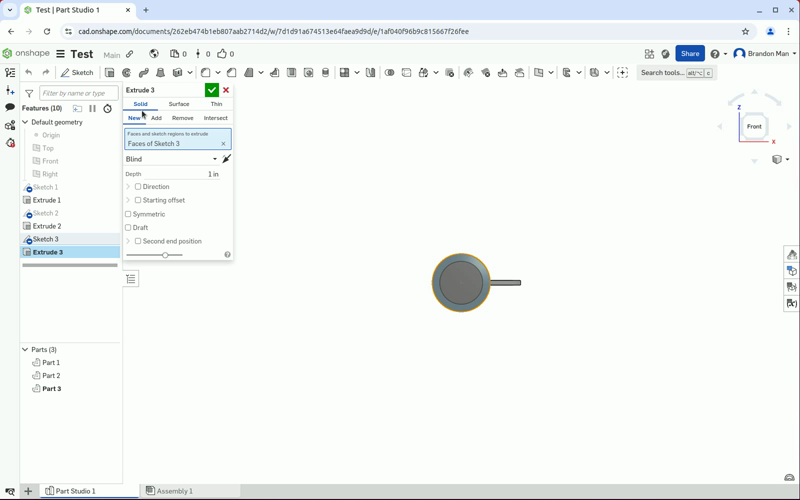
mouse_move(137, 120)
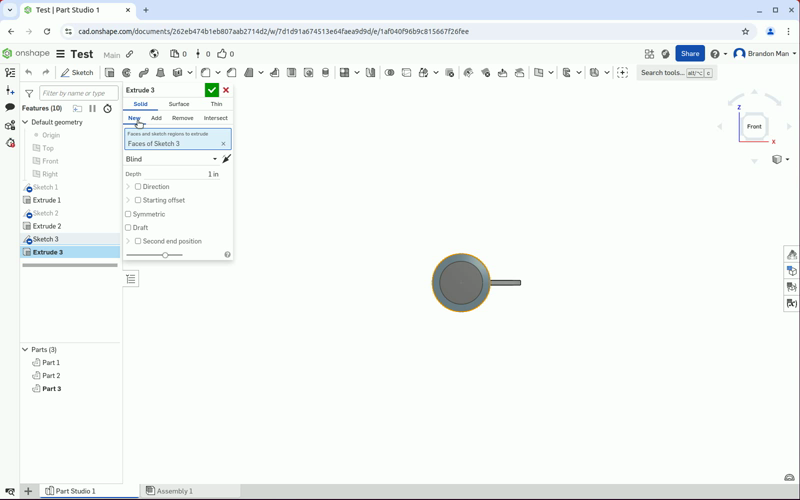
click(137, 120)
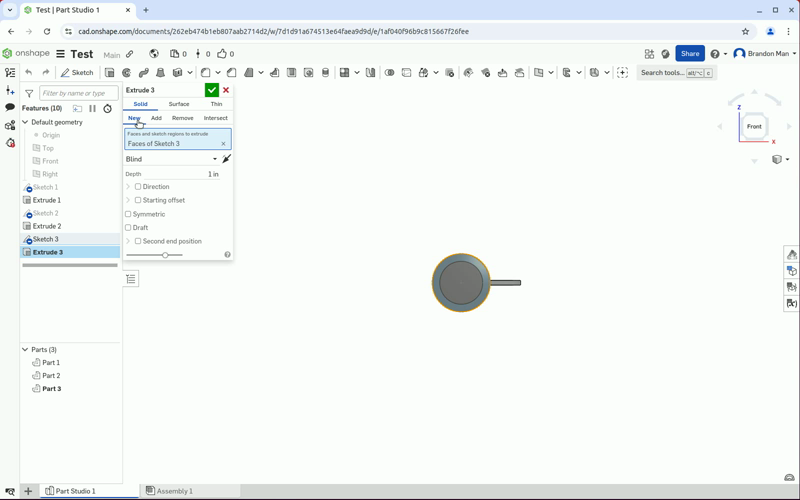
key(tab, 4)
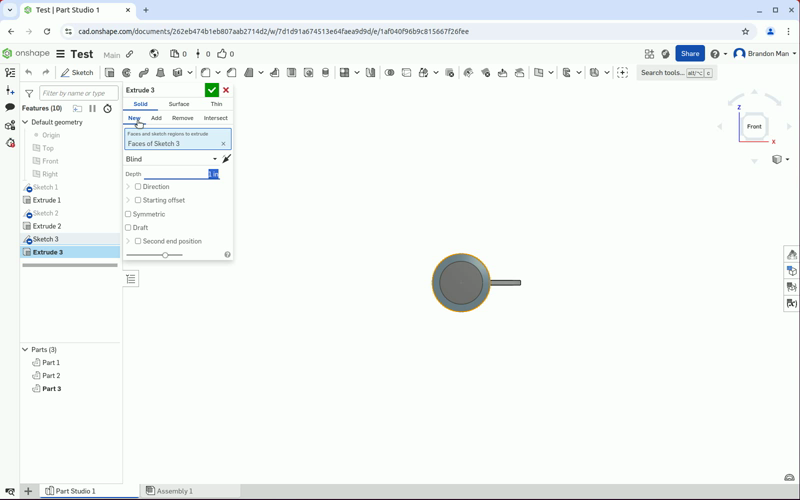
text(1.204)
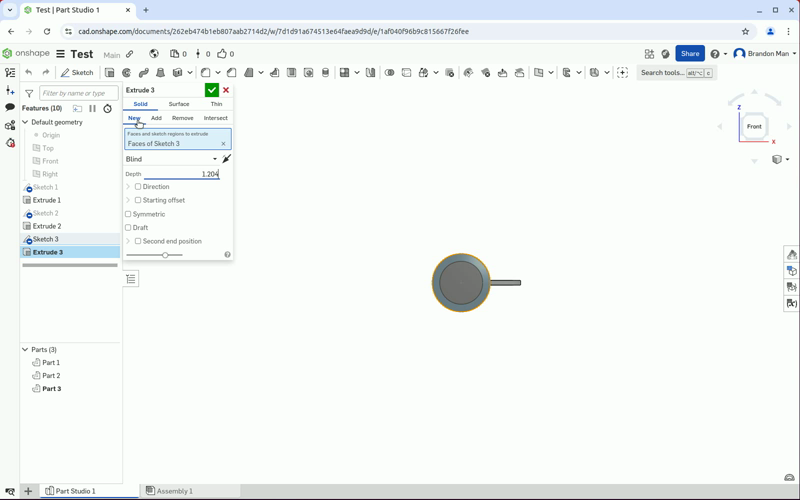
key(enter)
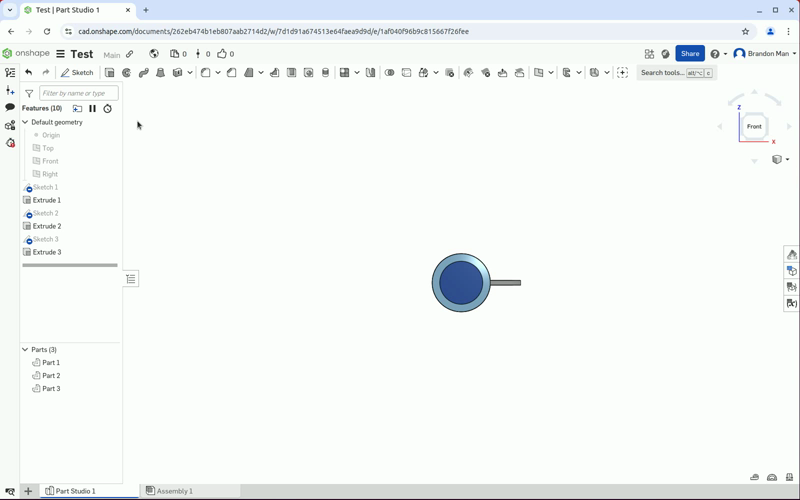
key(shift+h)
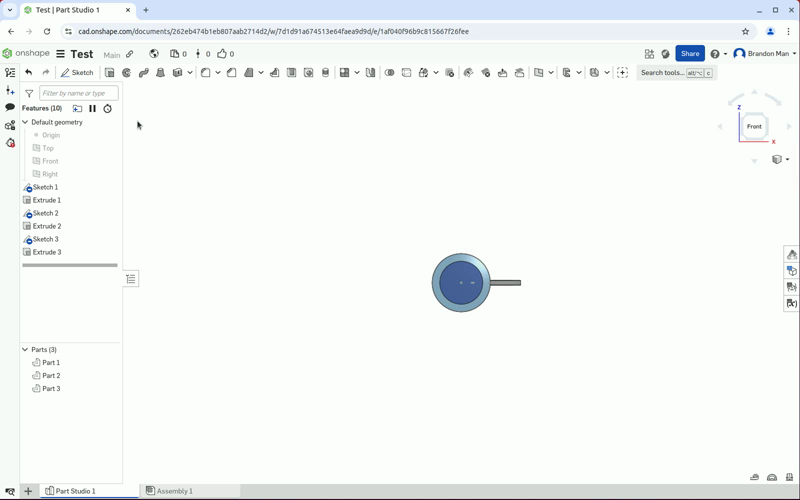
key(shift+h)
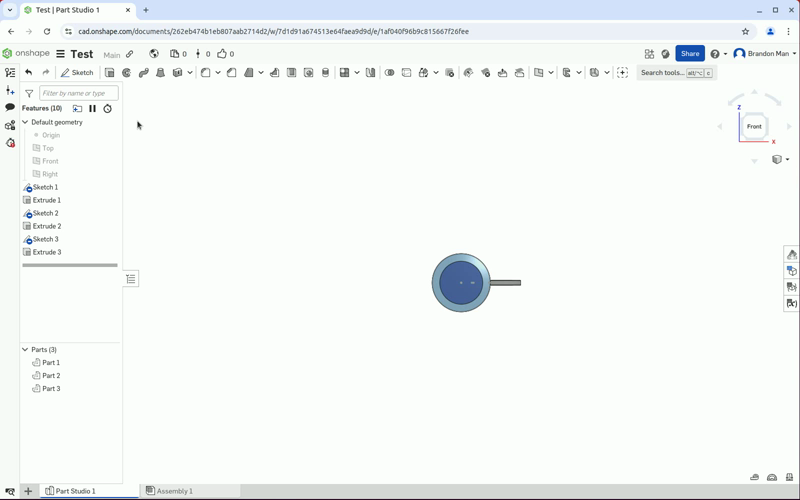
key(shift+7)
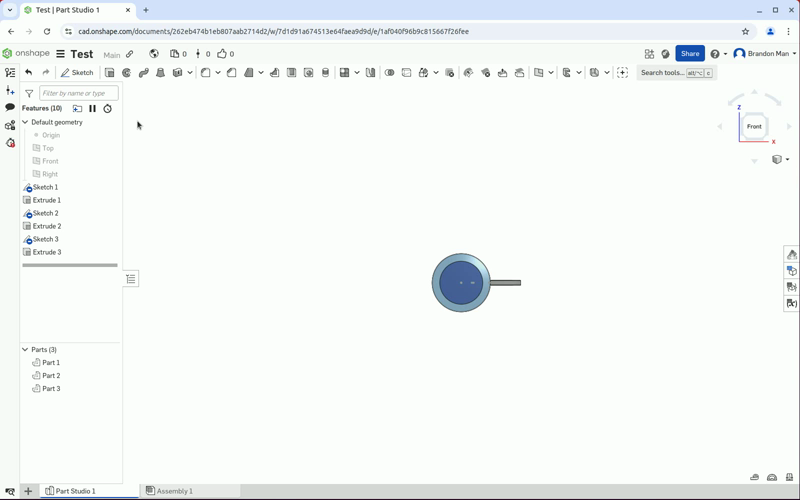
key(left, 2)
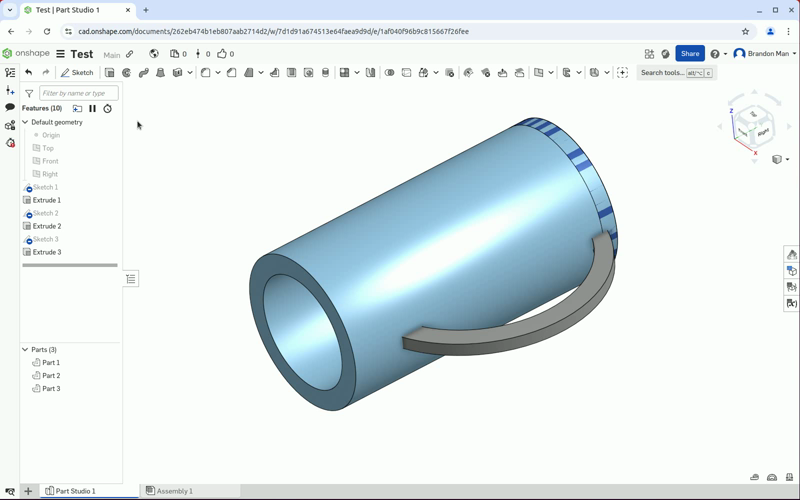
key(down, 2)
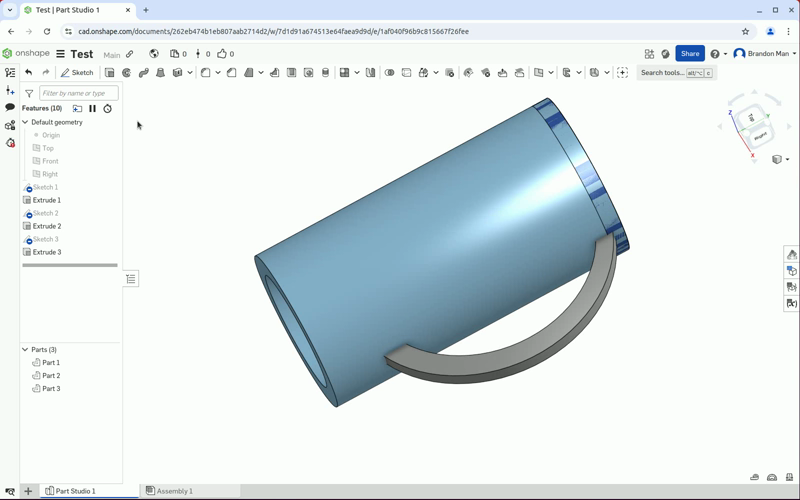
key(up, 2)
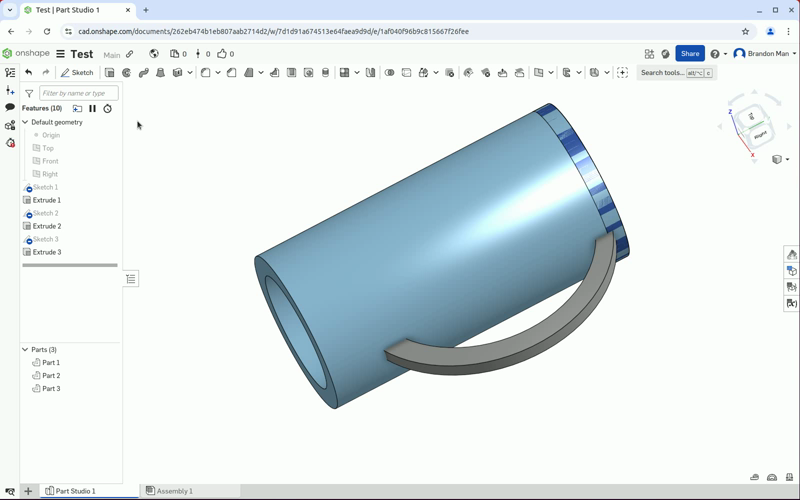
key(right, 2)
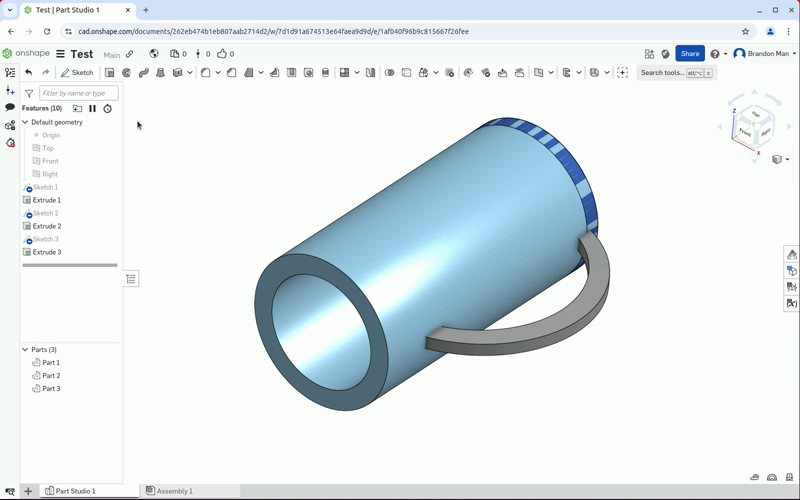
mouse_move(73, 189)
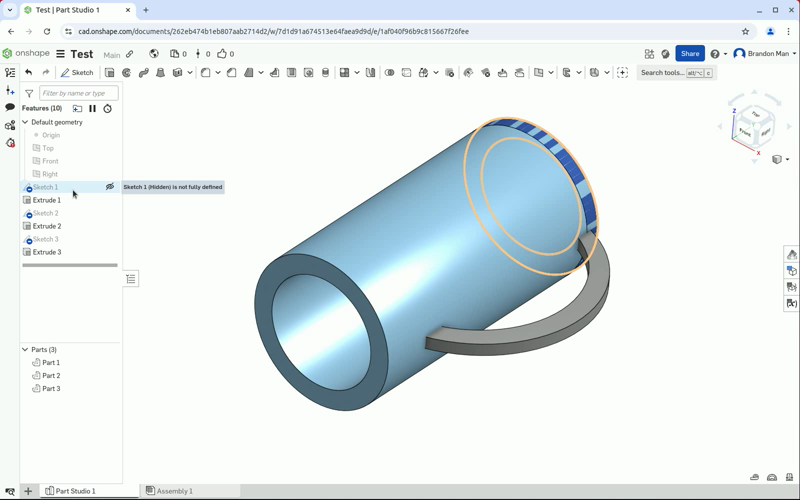
click(73, 189)